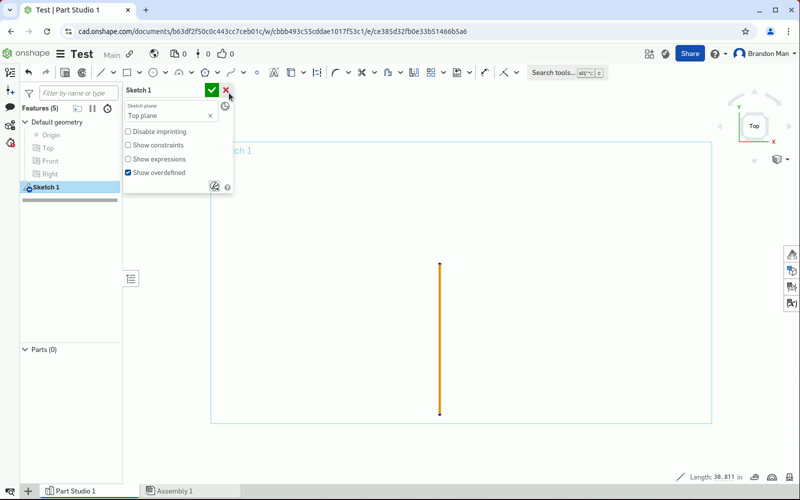
key(shift+h)
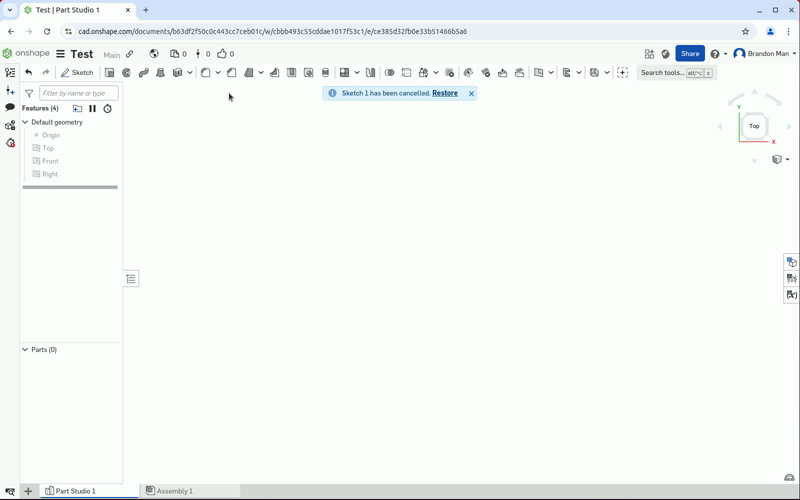
mouse_move(73, 352)
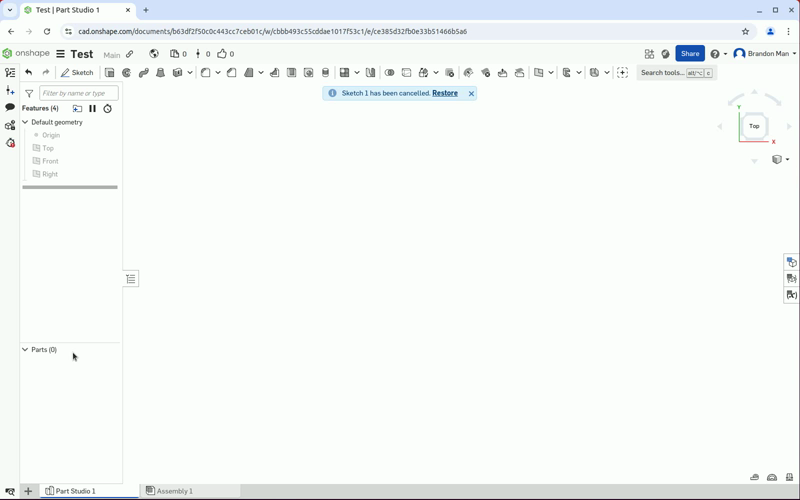
key(y)
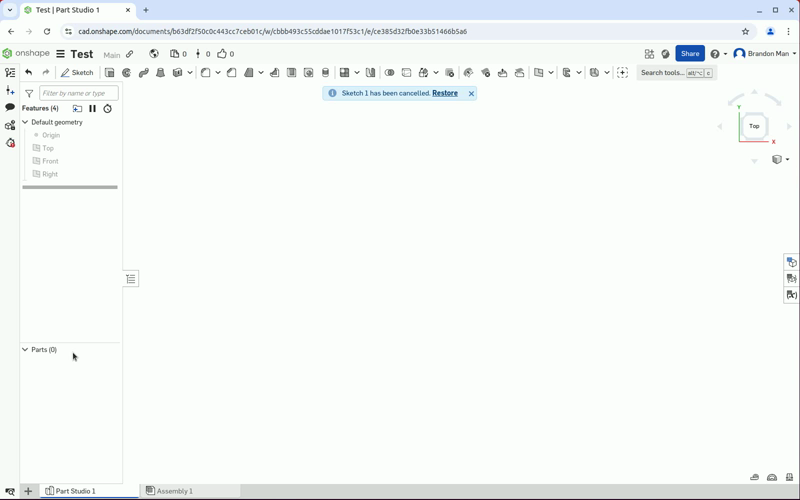
key(shift+p)
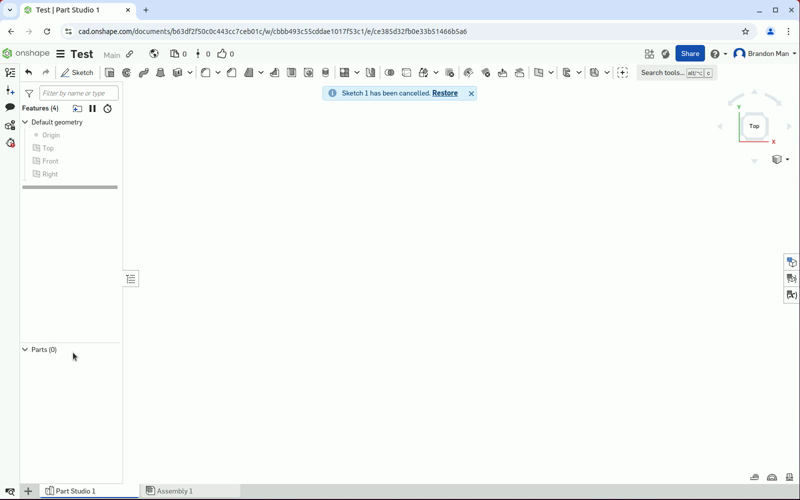
key(space)
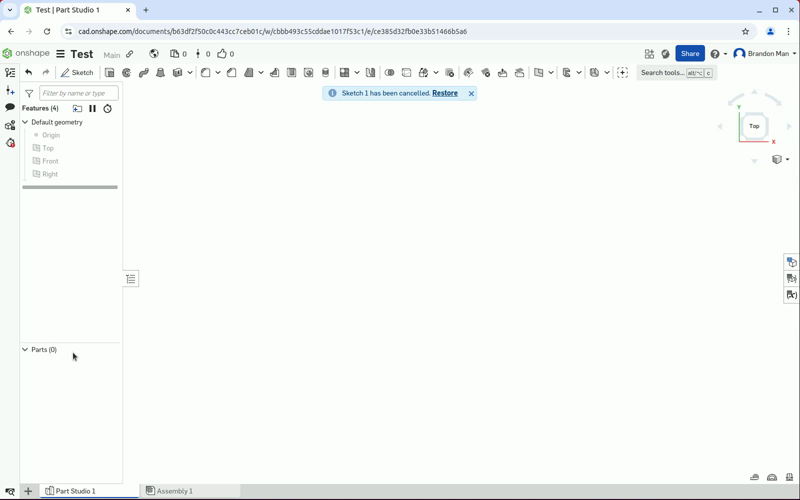
key_down(shift)
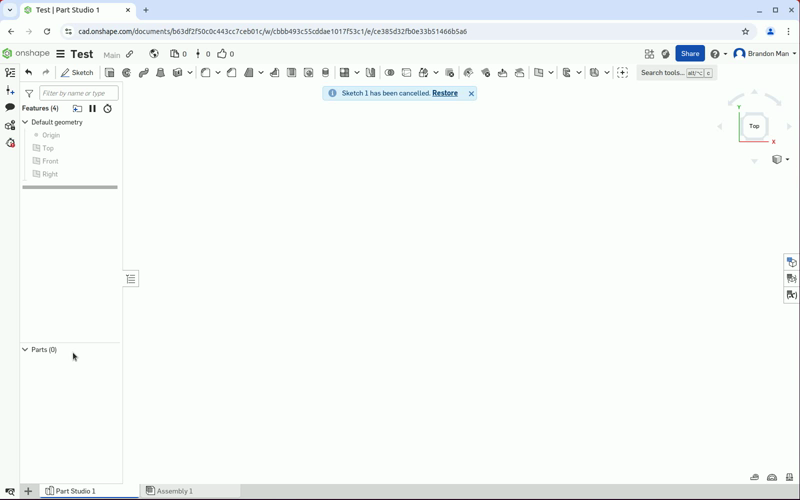
key(up)
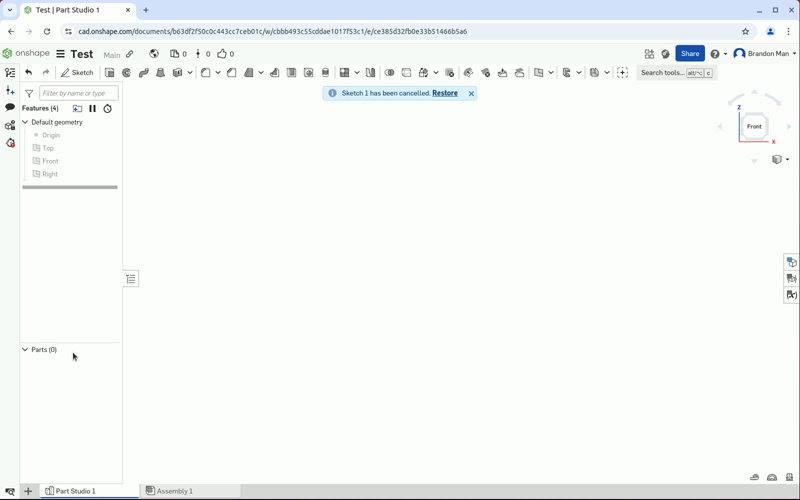
key_up(shift)
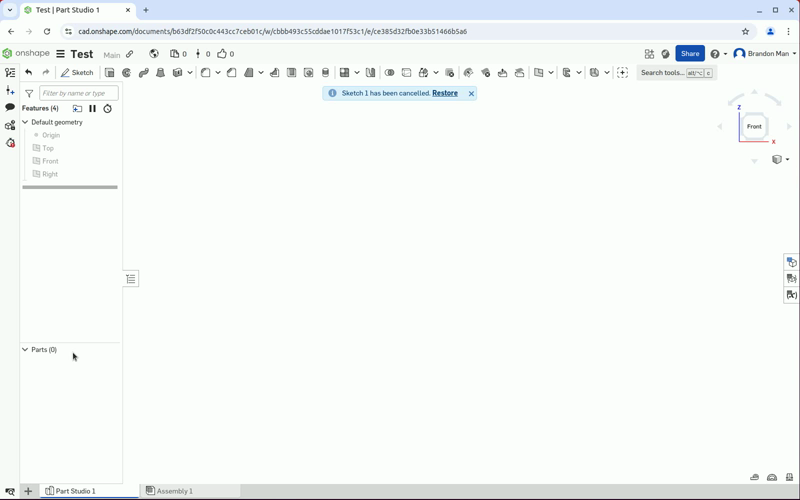
mouse_move(73, 352)
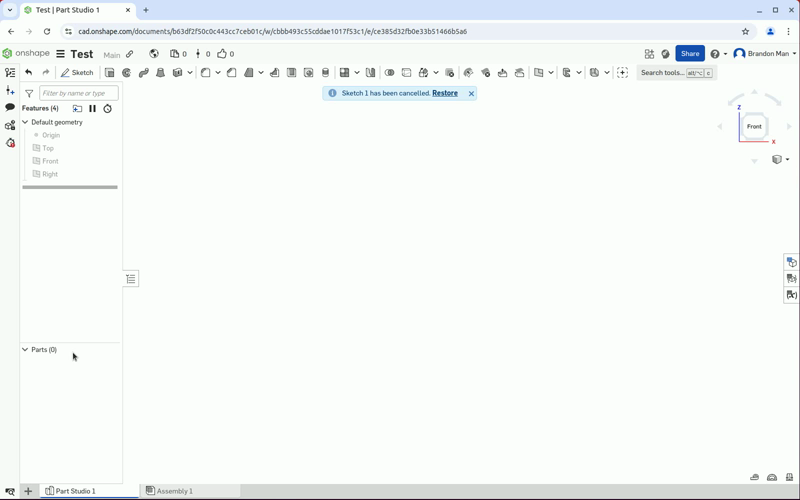
key(shift+y)
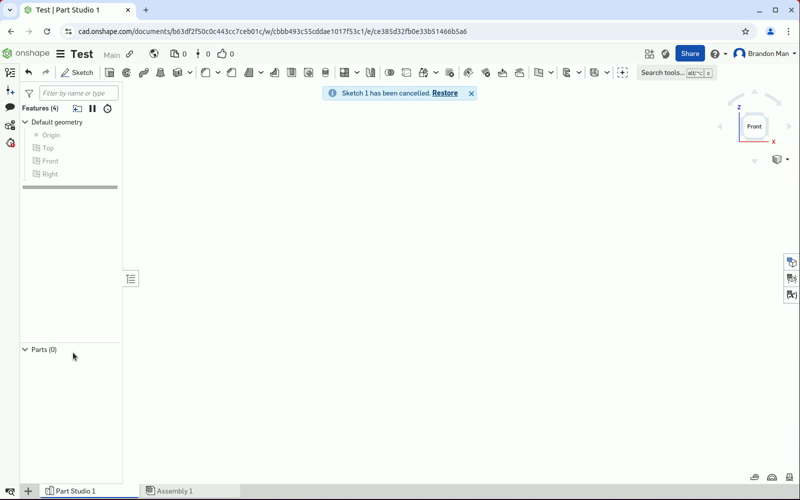
key(shift+s)
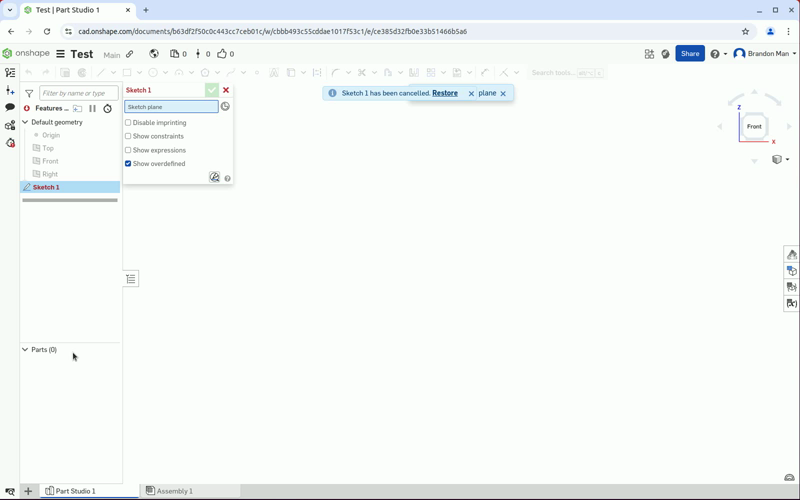
mouse_move(73, 163)
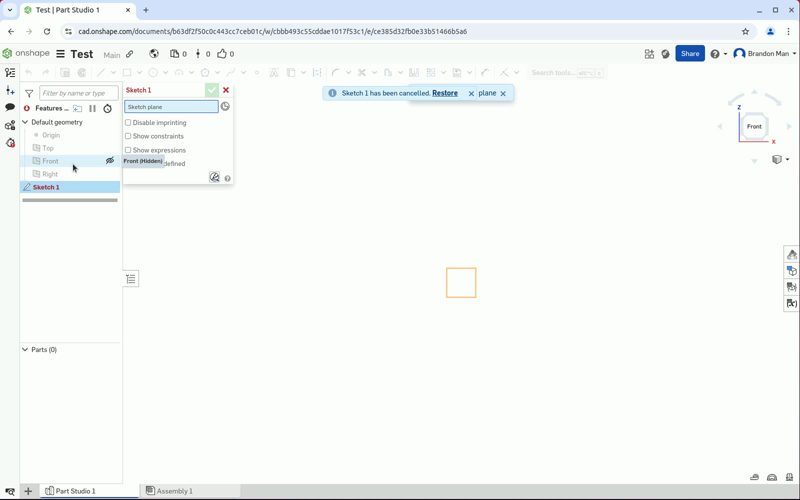
click(73, 163)
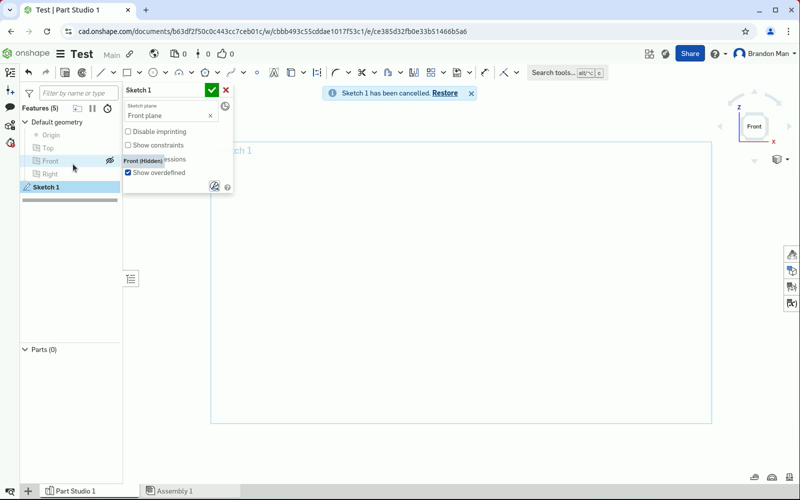
mouse_move(73, 352)
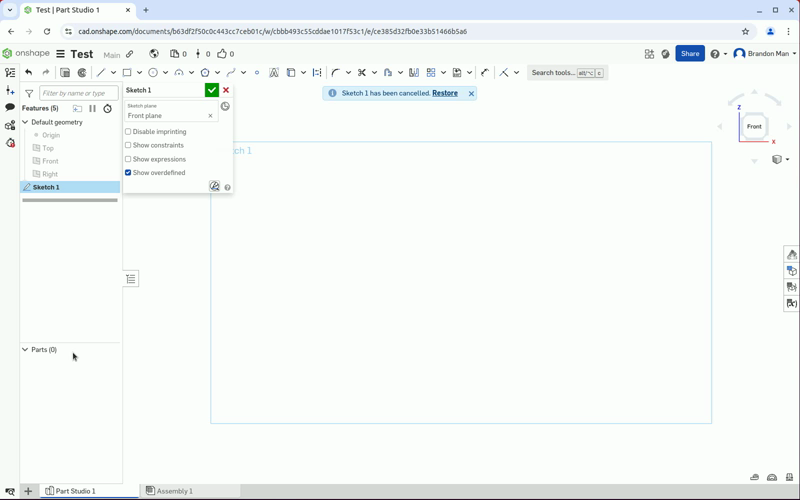
key(y)
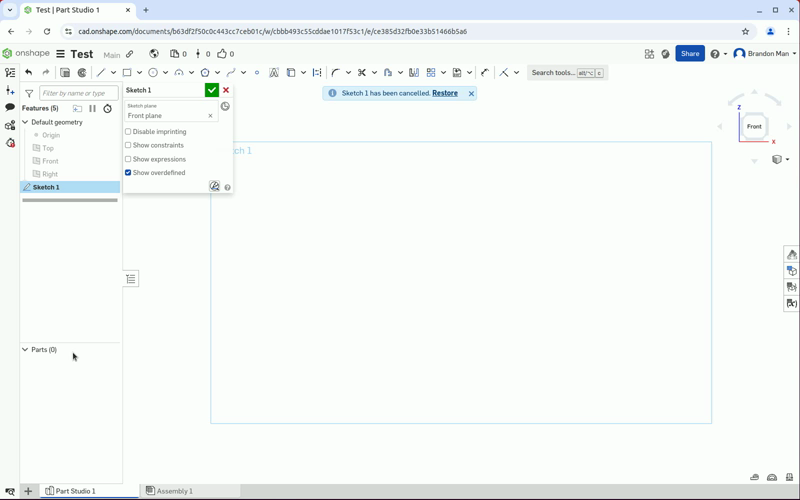
key(l)
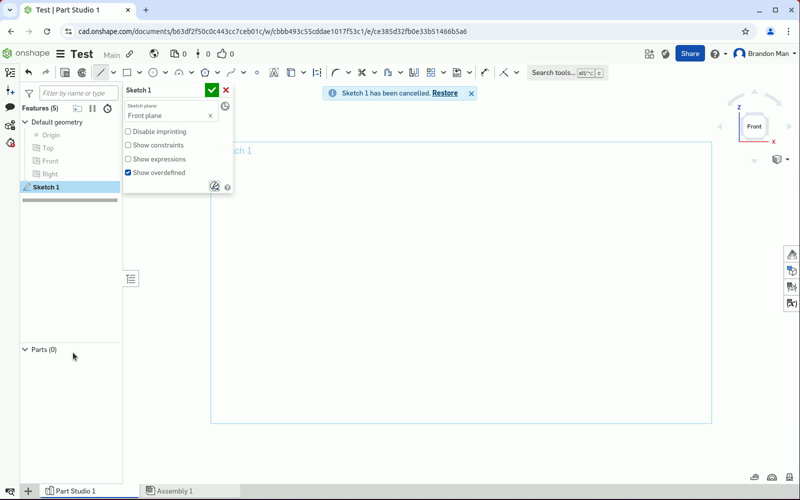
key_down(shift)
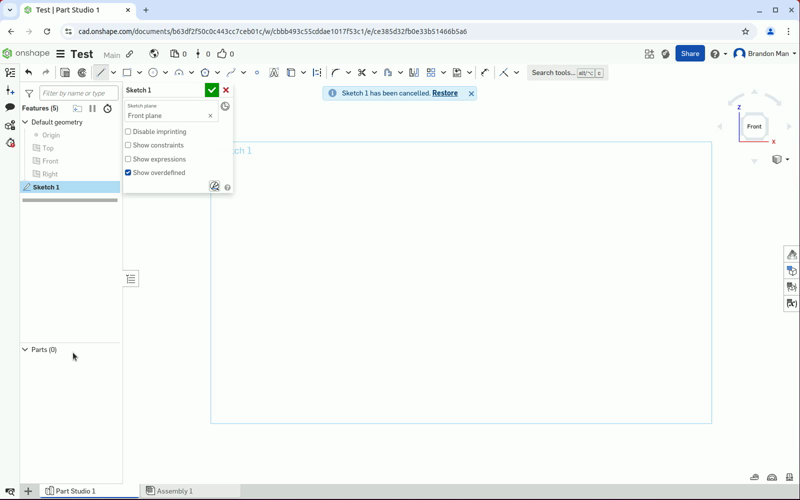
mouse_move(386, 387)
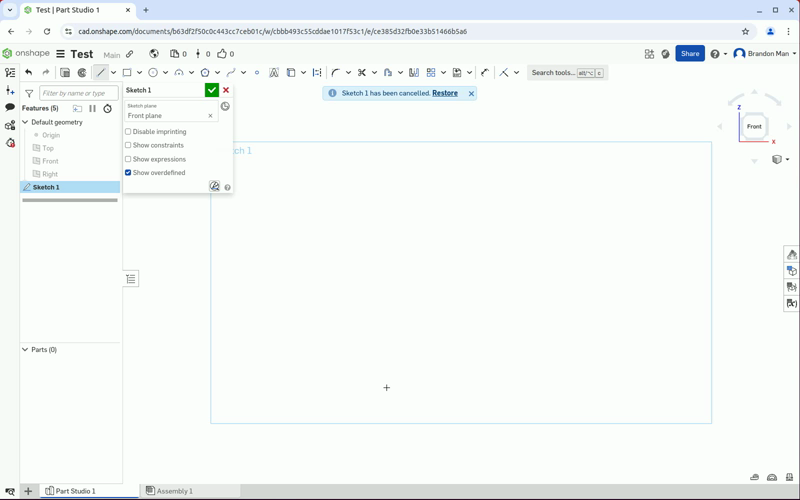
click(386, 387)
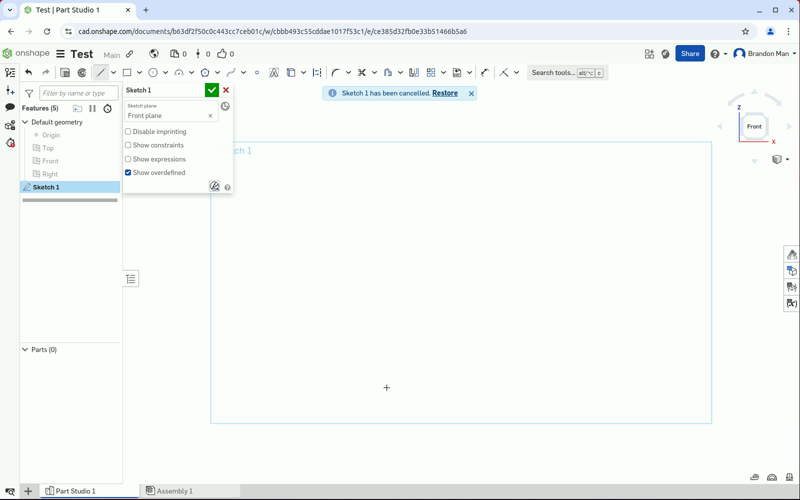
key_up(shift)
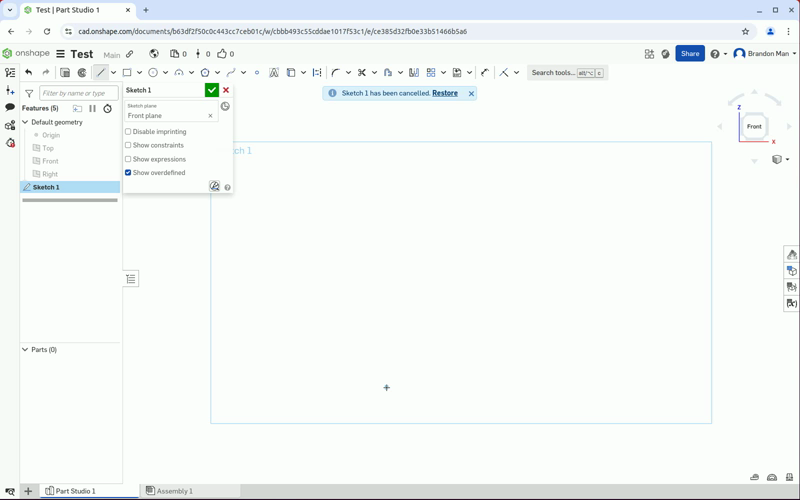
key_down(shift)
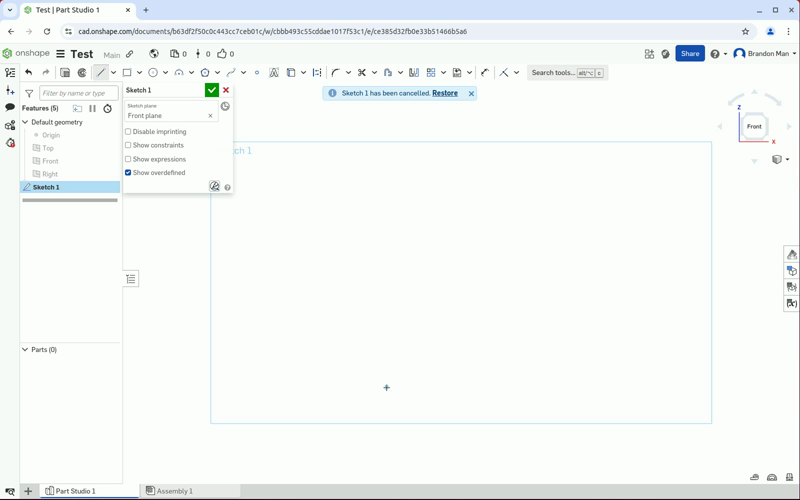
mouse_move(417, 387)
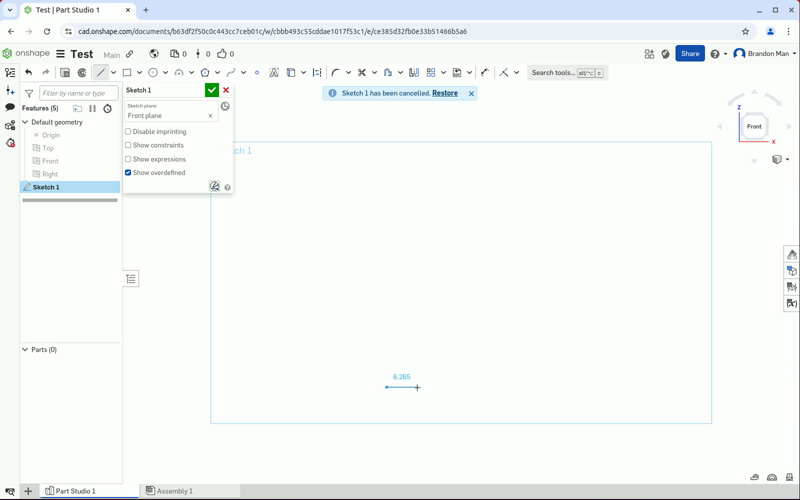
mouse_move(395, 387)
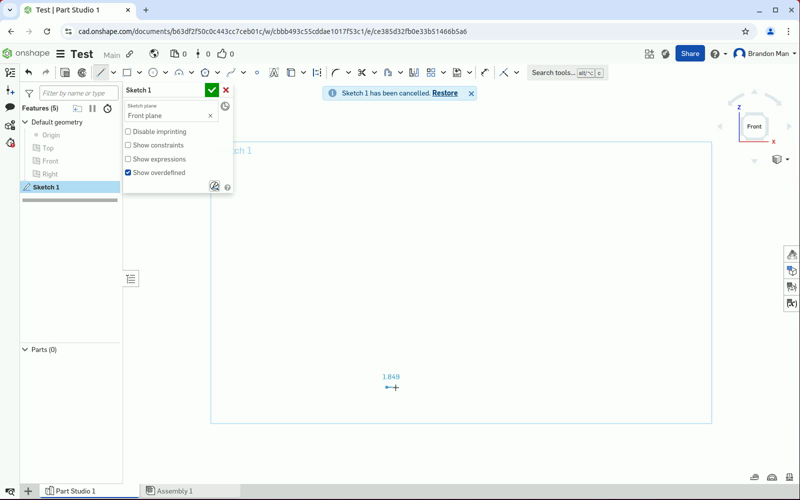
click(395, 387)
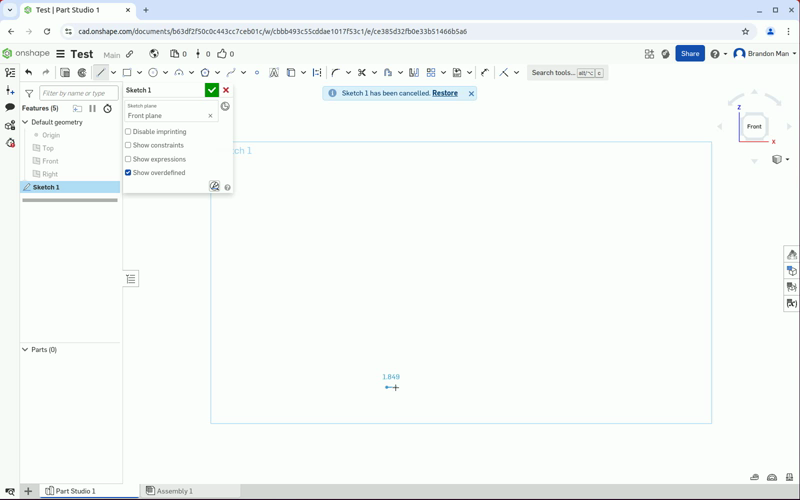
key_up(shift)
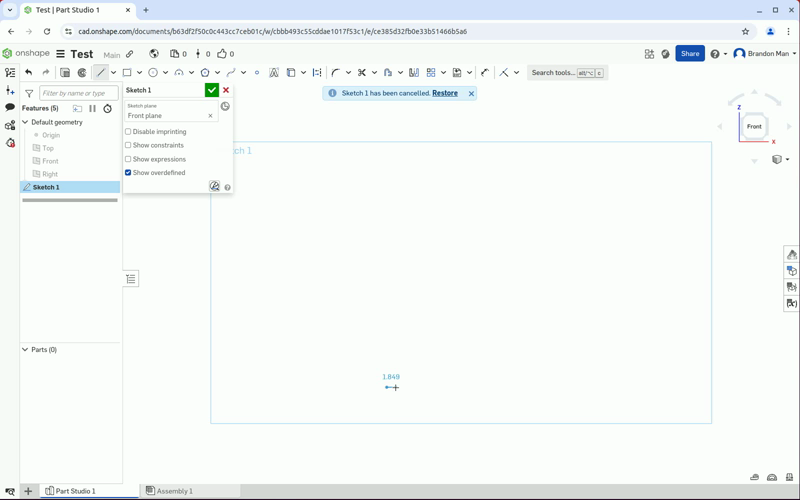
key_down(shift)
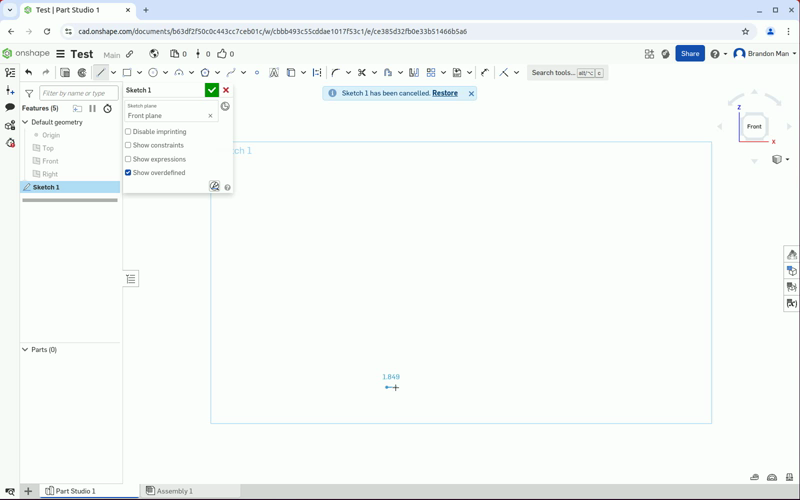
mouse_move(425, 387)
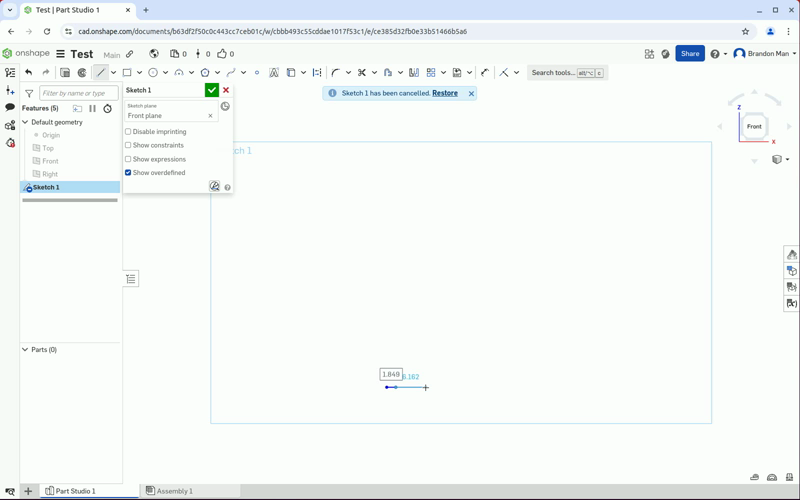
mouse_move(395, 378)
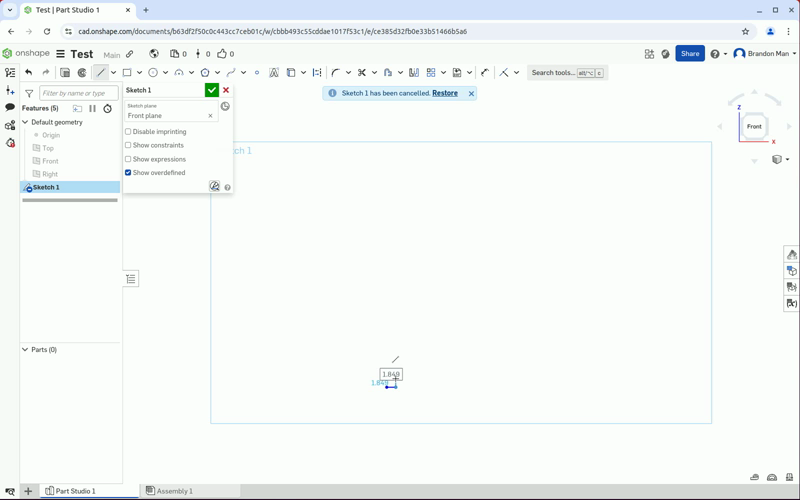
click(395, 378)
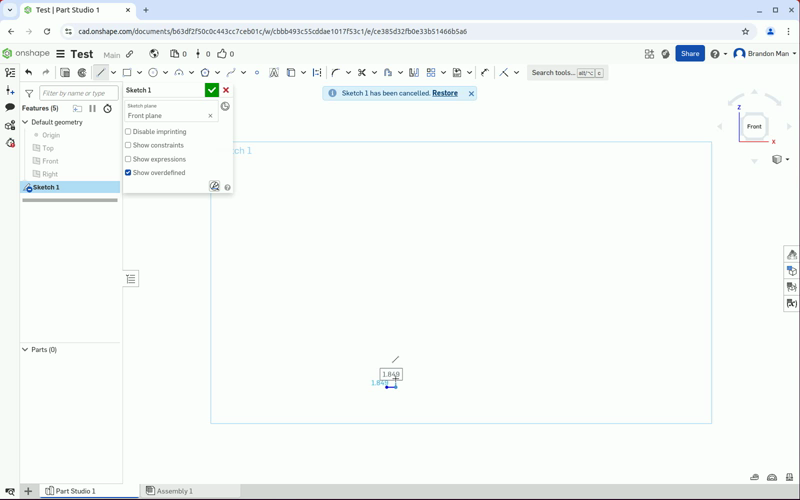
key_up(shift)
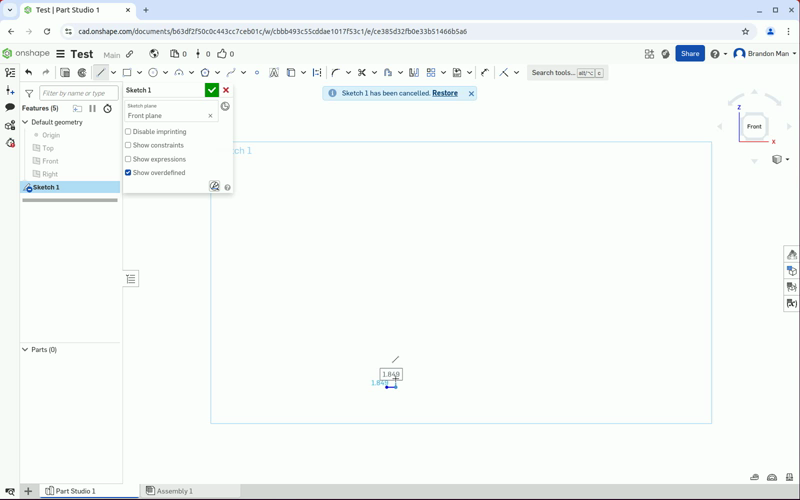
key_down(shift)
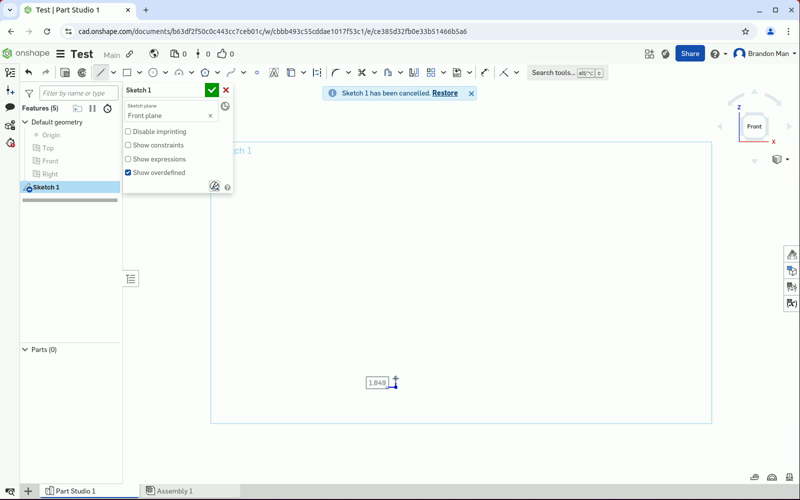
mouse_move(395, 178)
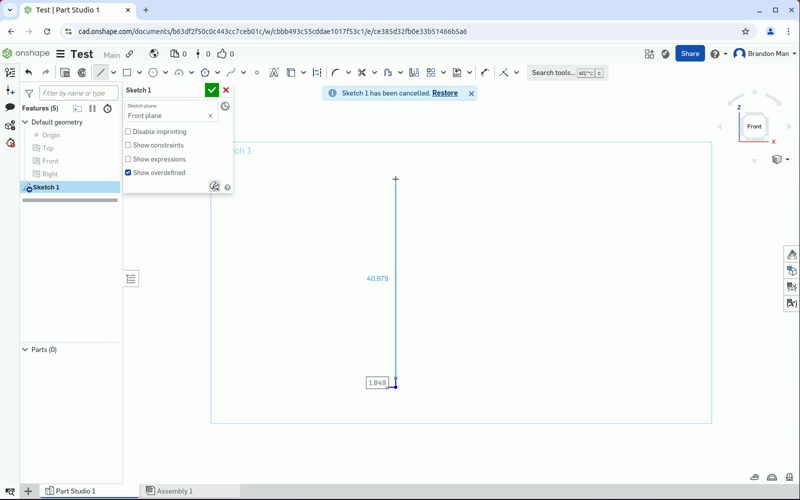
click(395, 178)
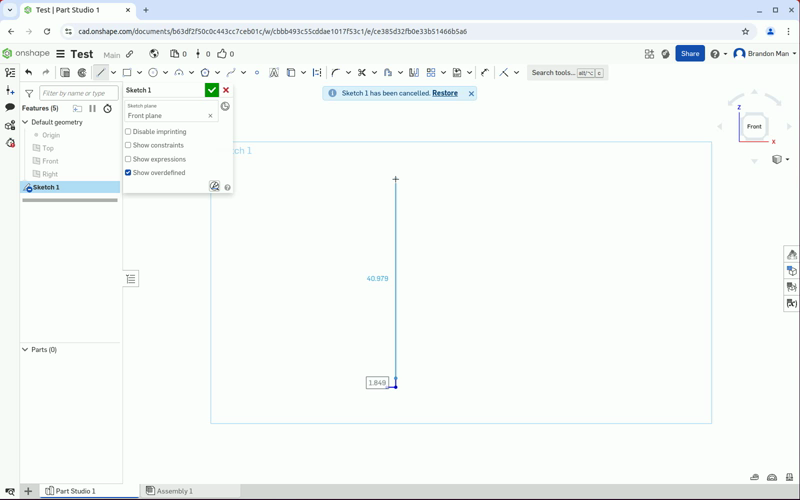
key_up(shift)
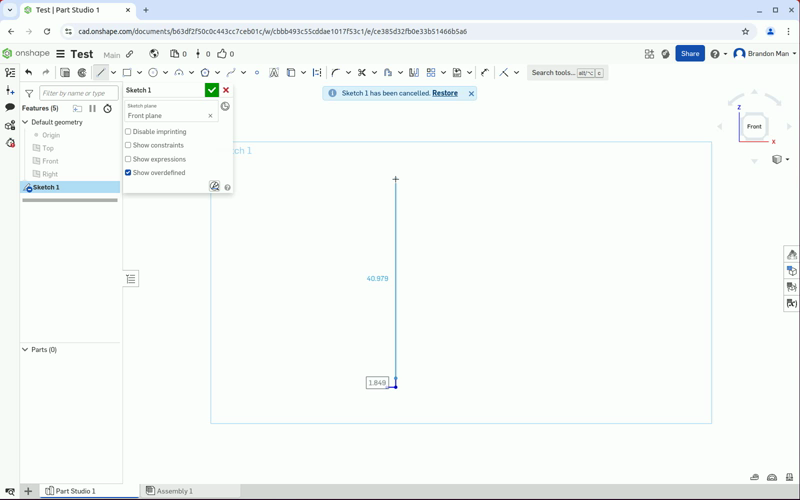
key_down(shift)
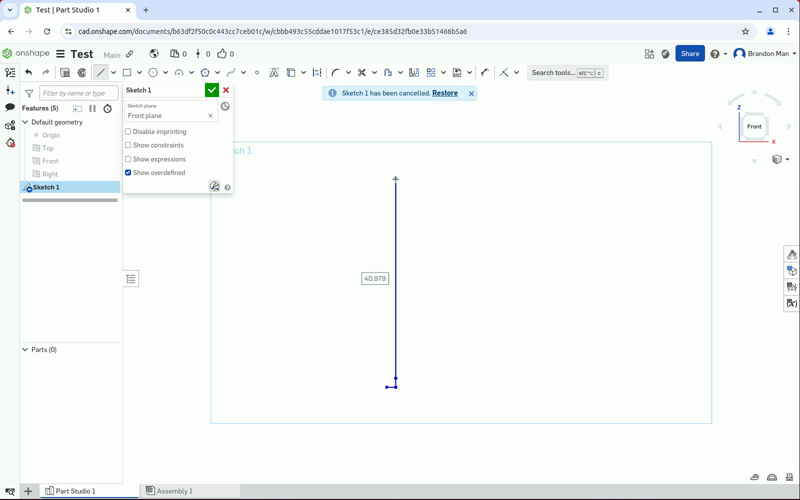
mouse_move(425, 178)
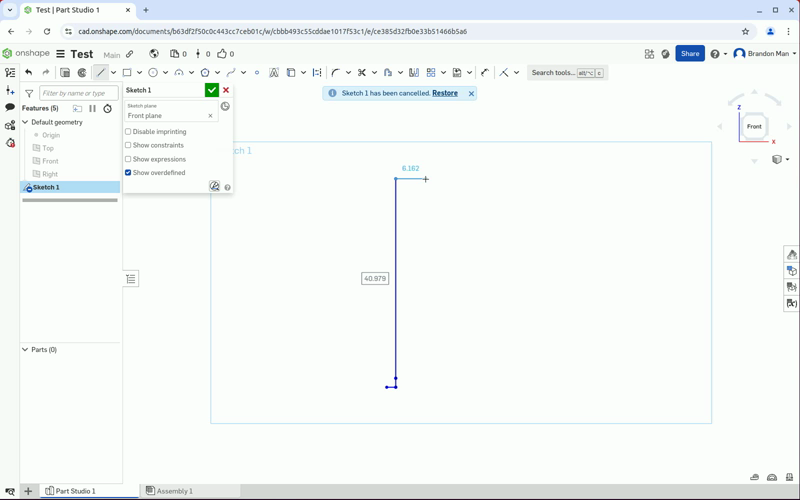
mouse_move(386, 178)
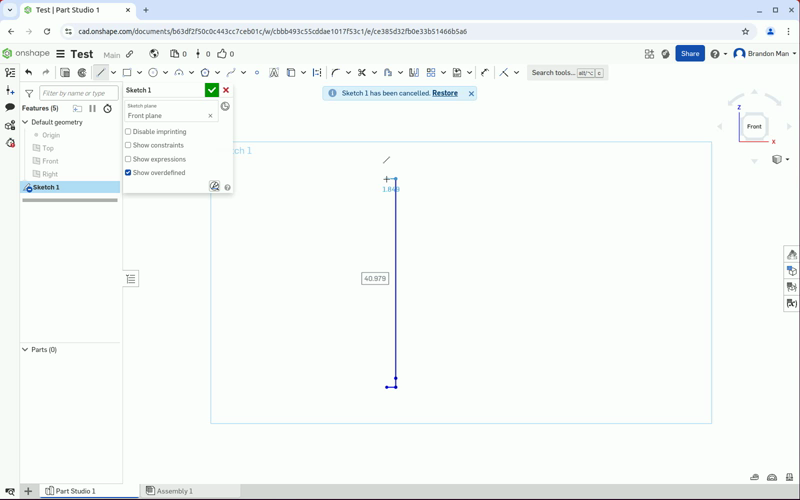
click(386, 178)
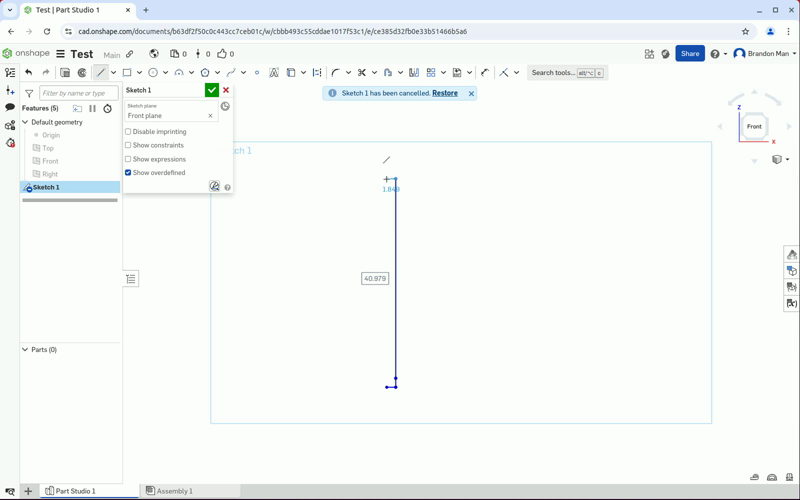
key_up(shift)
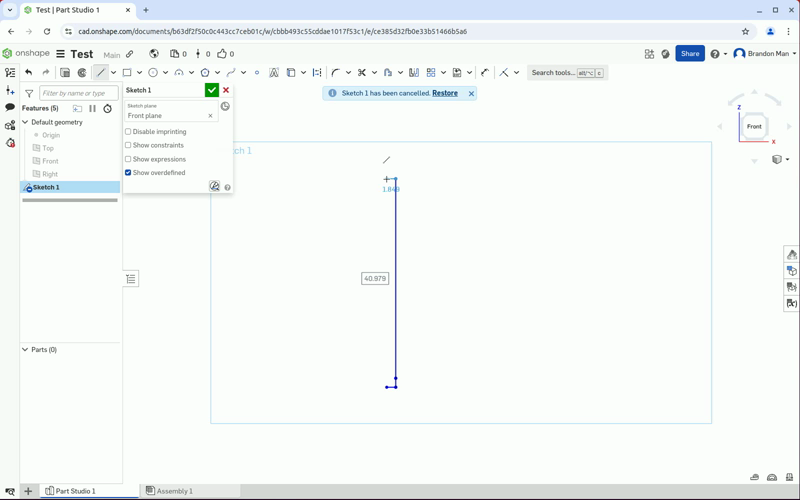
key_down(shift)
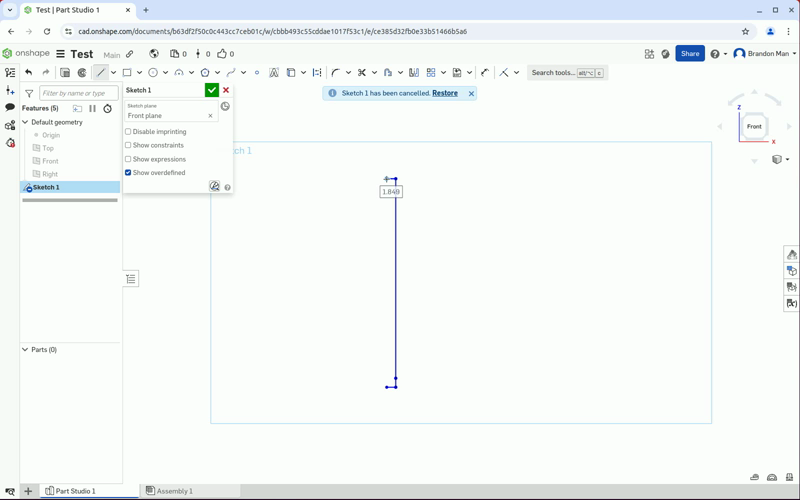
mouse_move(386, 387)
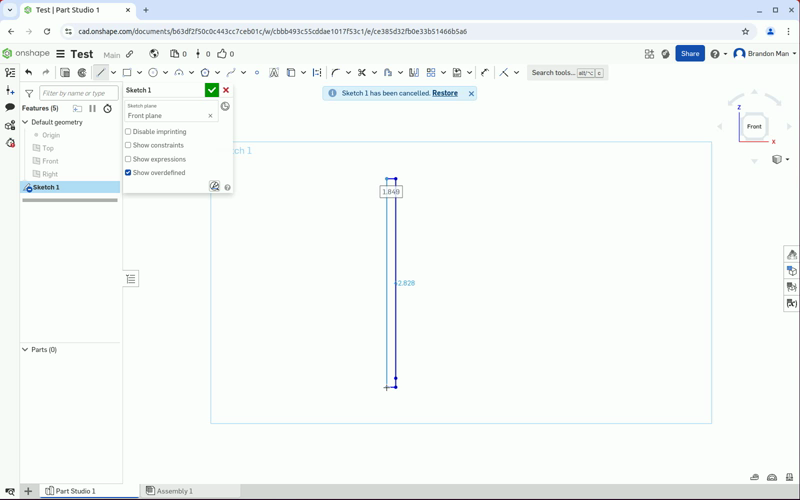
key_up(shift)
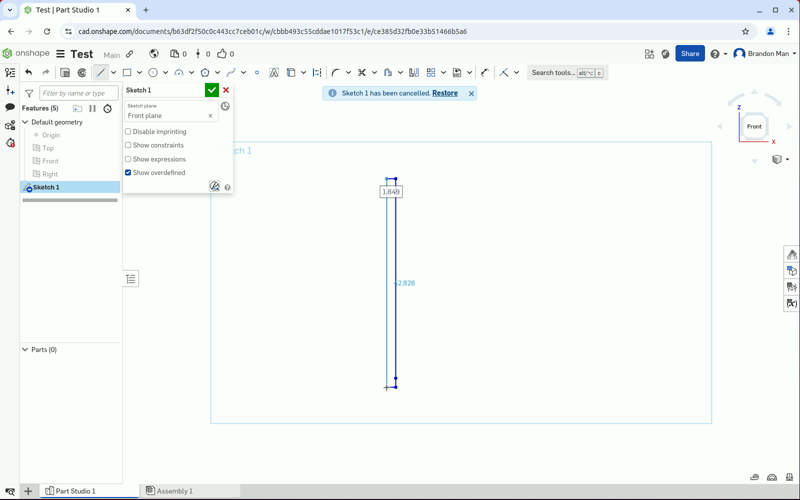
click(386, 387)
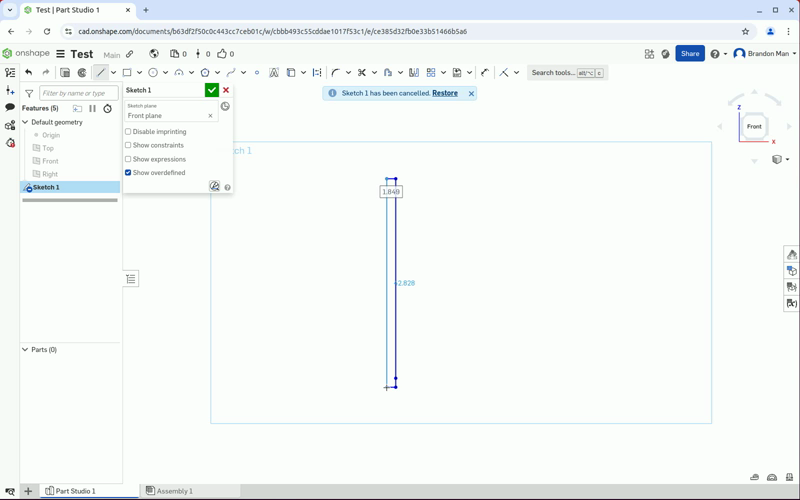
key(esc)
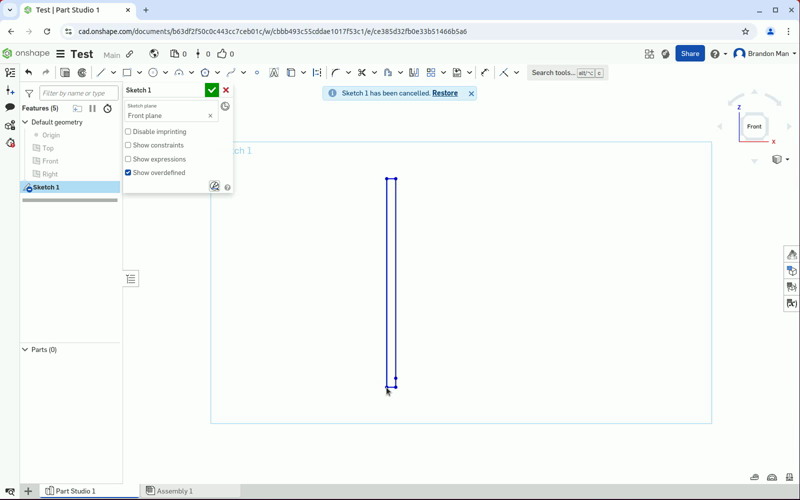
mouse_move(392, 222)
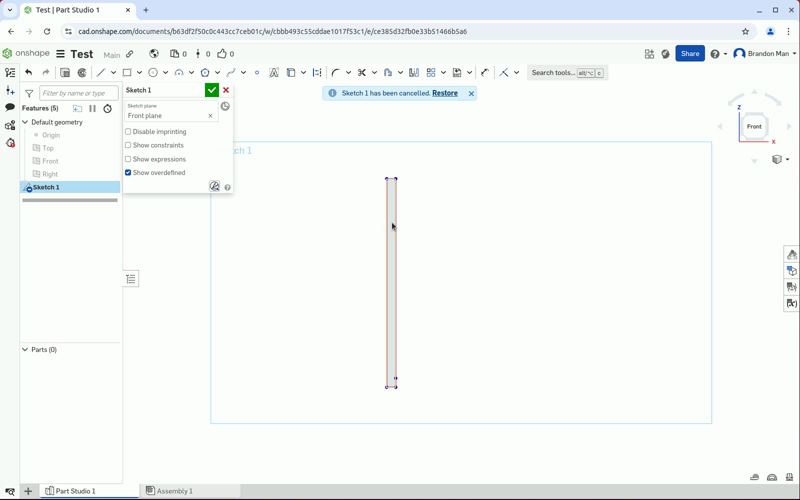
click(392, 222)
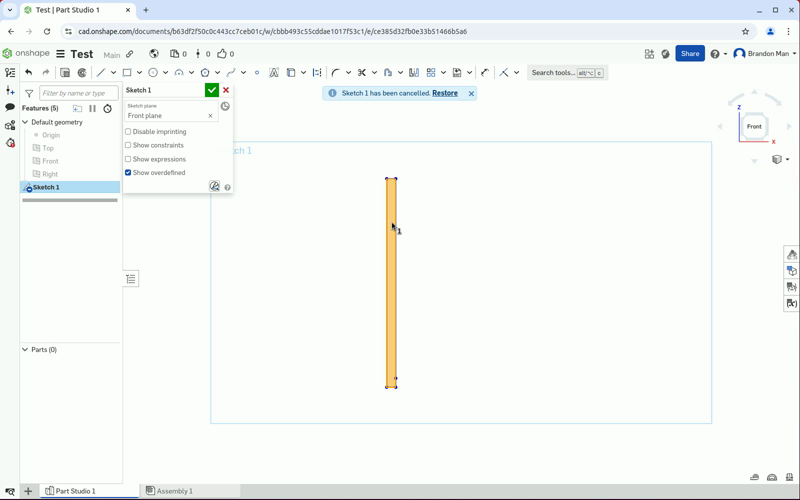
mouse_move(73, 352)
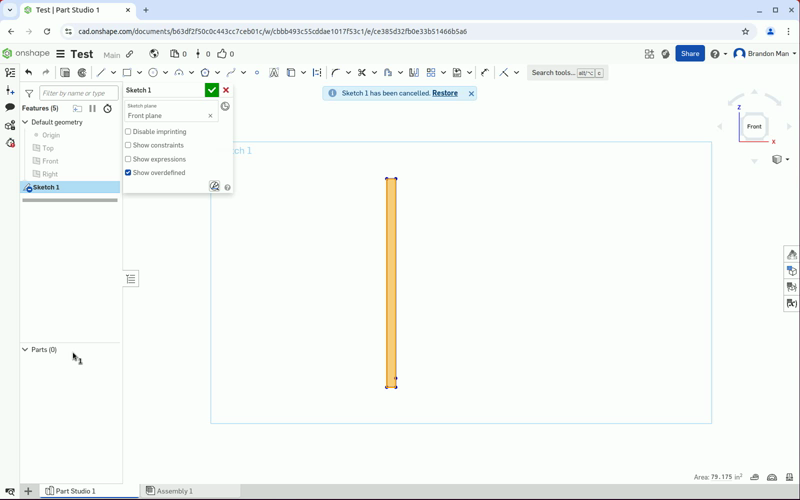
key(shift+y)
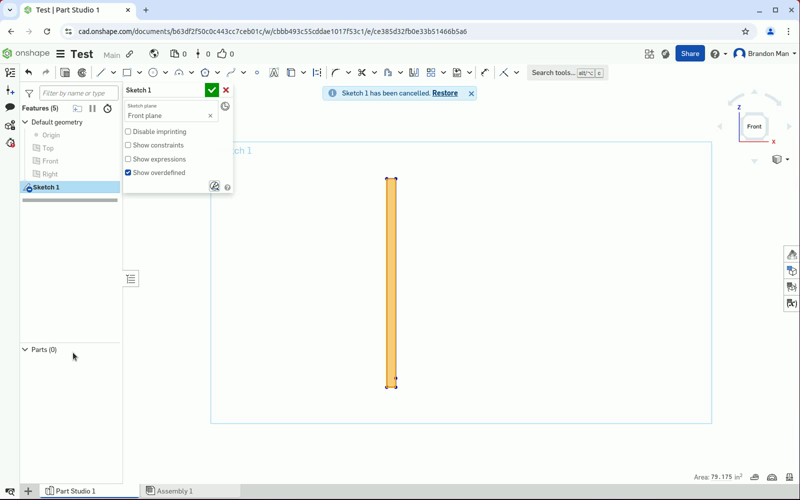
key(shift+e)
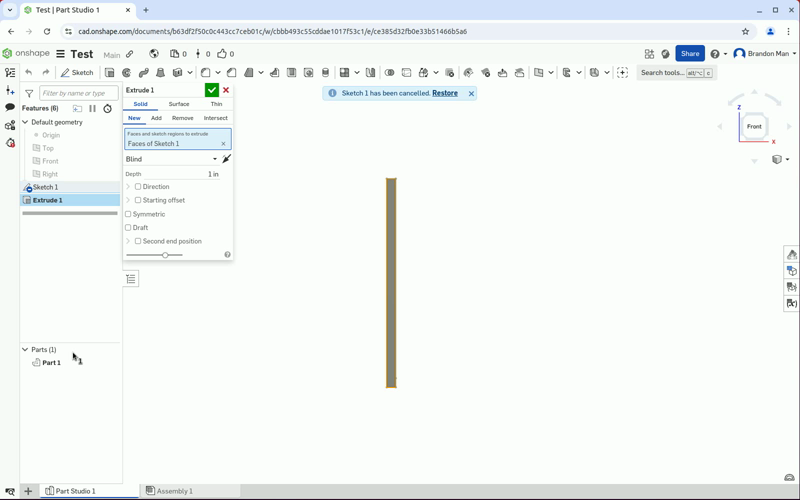
mouse_move(143, 106)
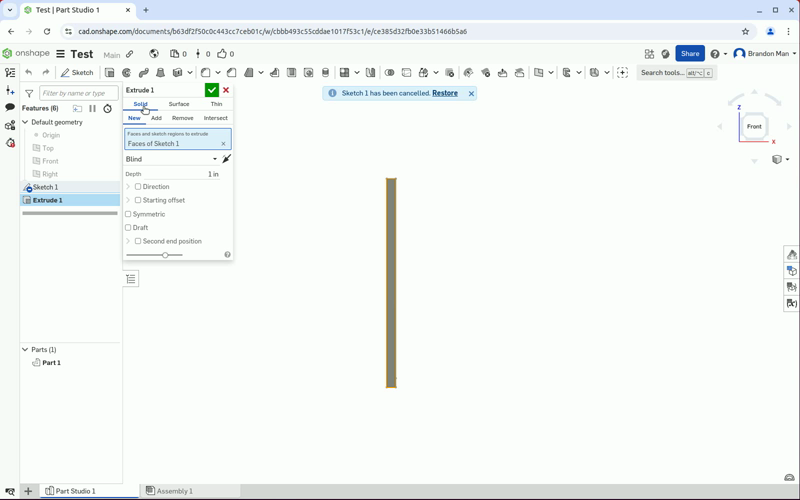
click(143, 106)
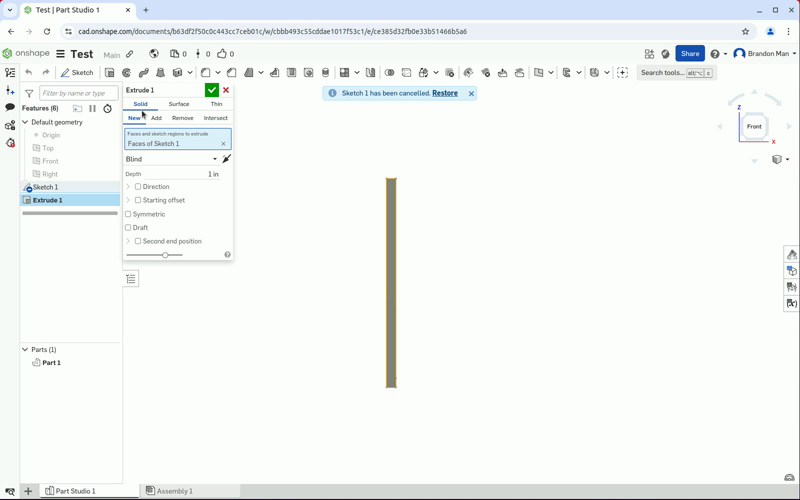
mouse_move(137, 120)
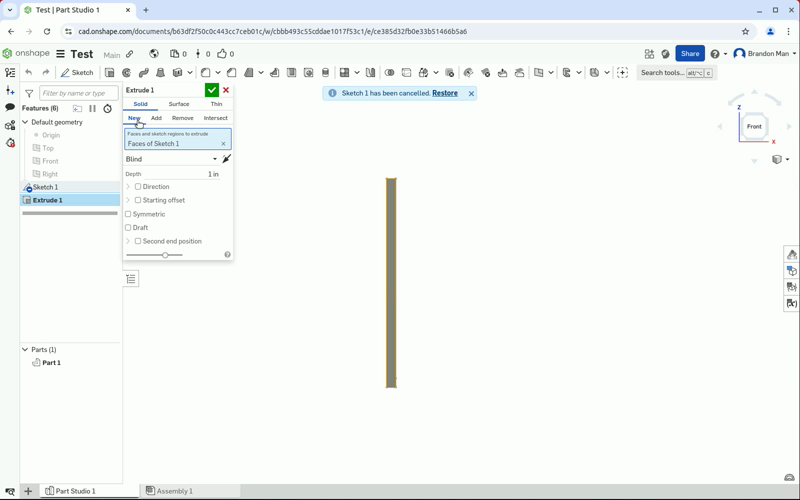
click(137, 120)
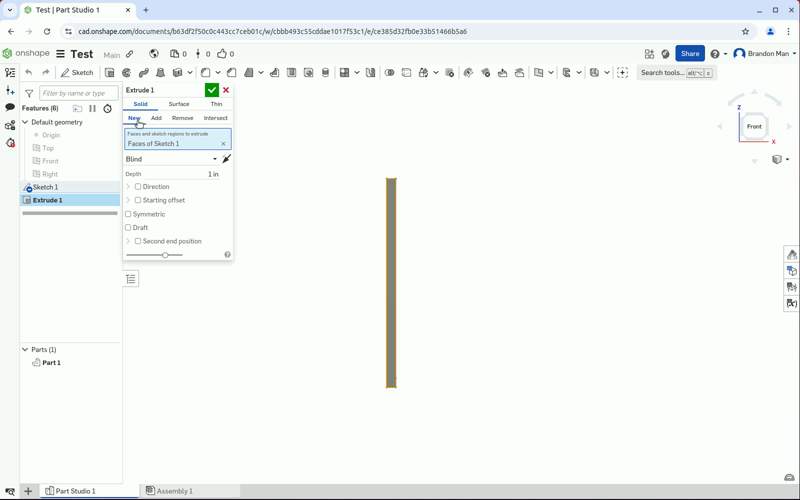
key(tab, 4)
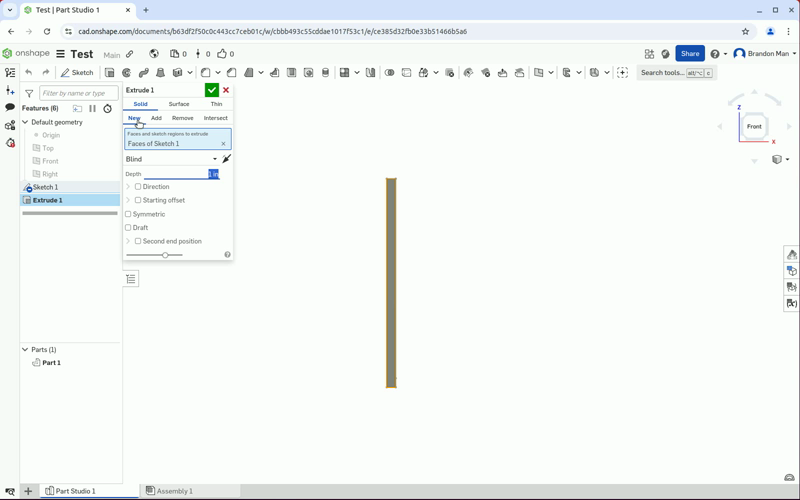
text(0.241)
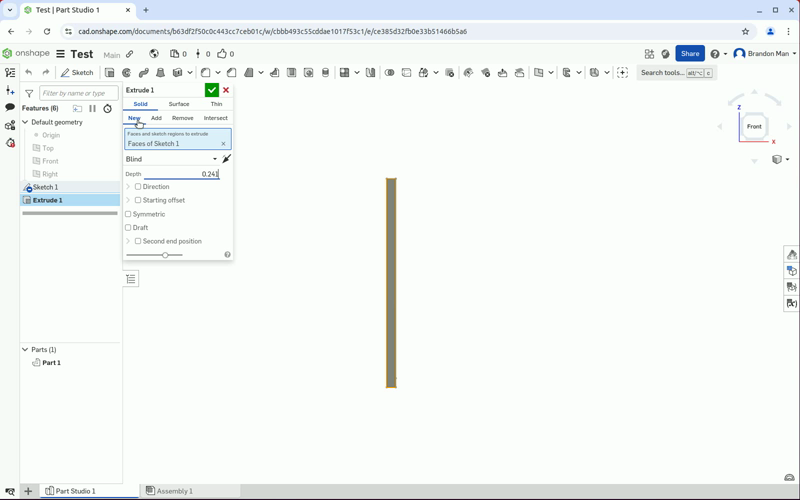
key(enter)
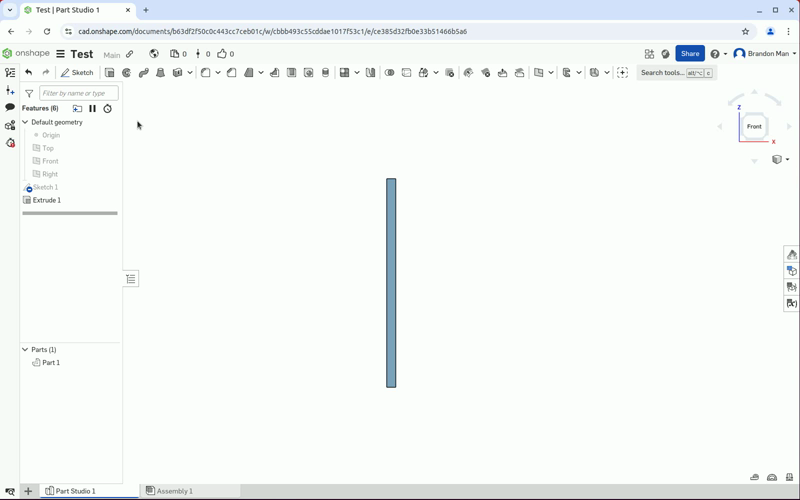
key(shift+h)
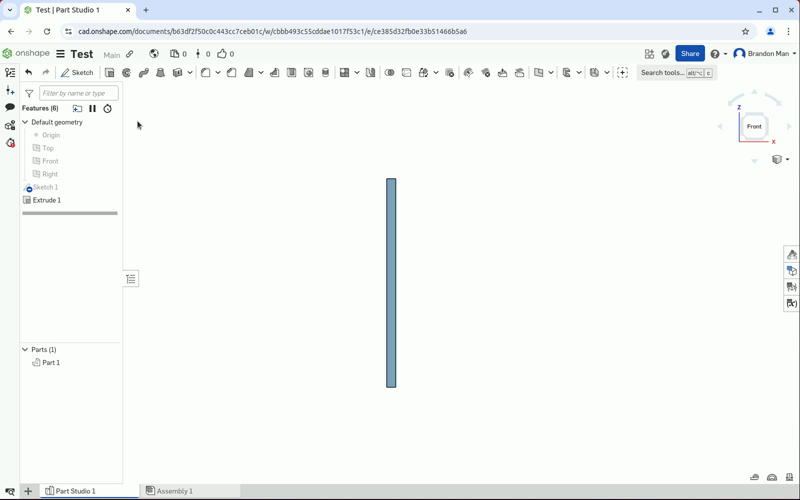
key(shift+h)
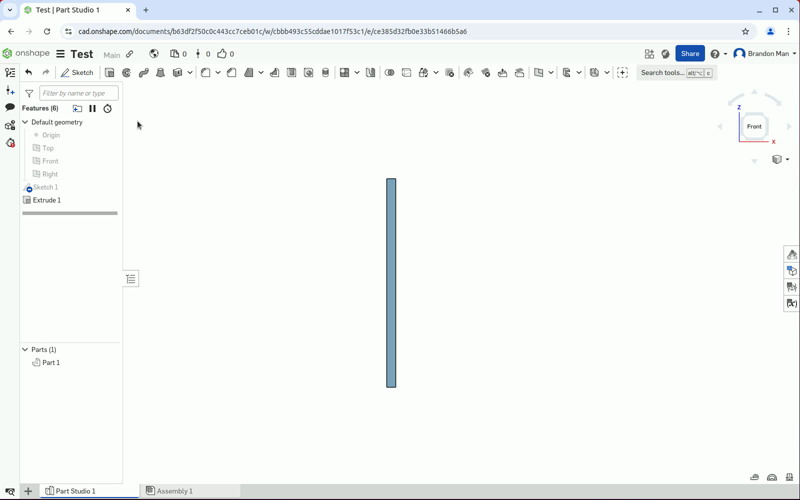
mouse_move(73, 189)
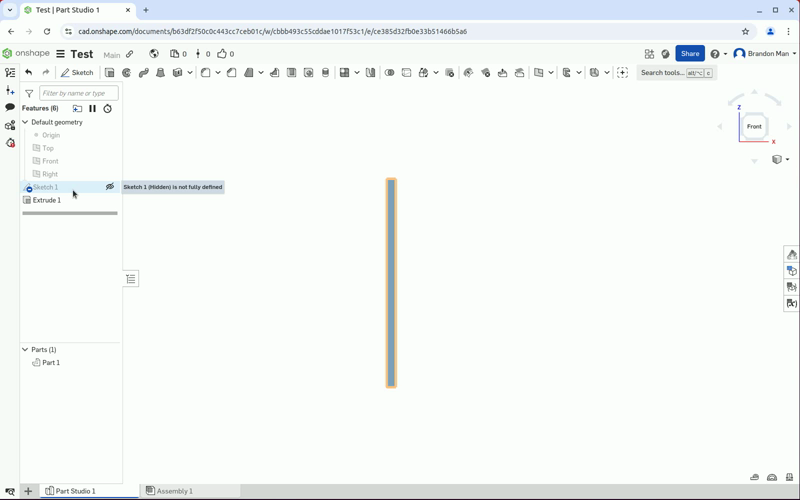
click(73, 189)
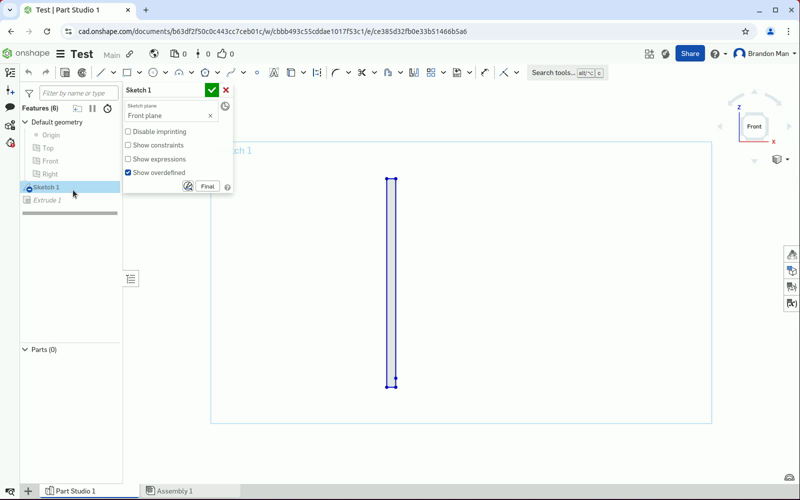
mouse_move(229, 92)
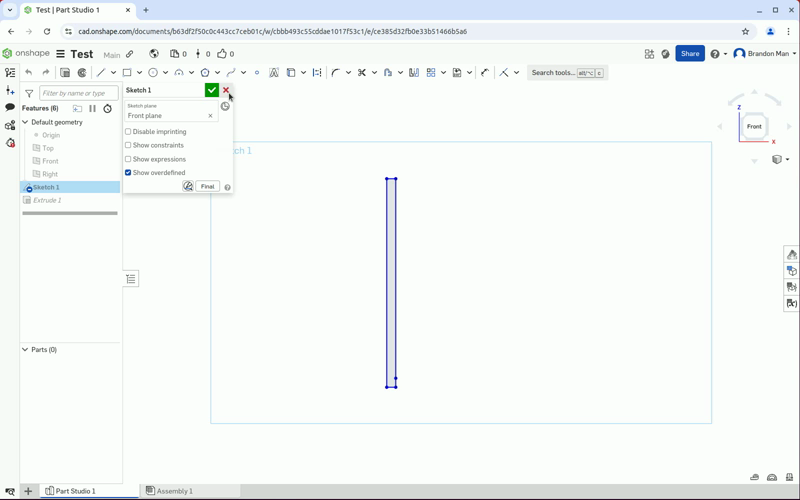
click(229, 92)
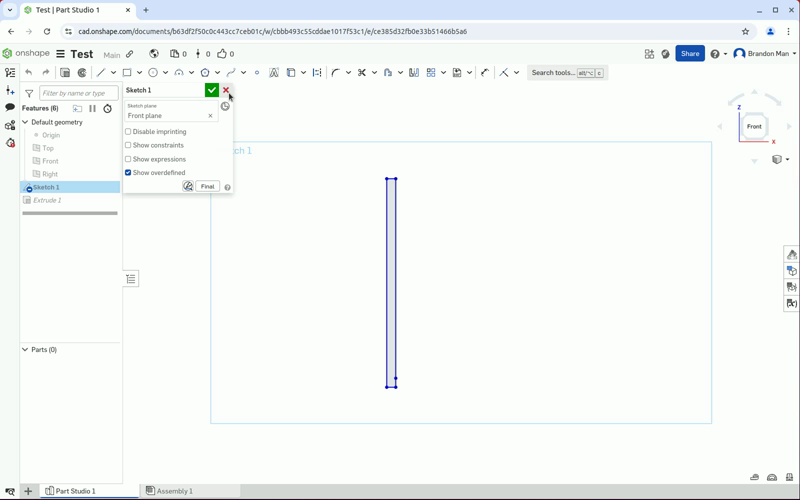
key(shift+s)
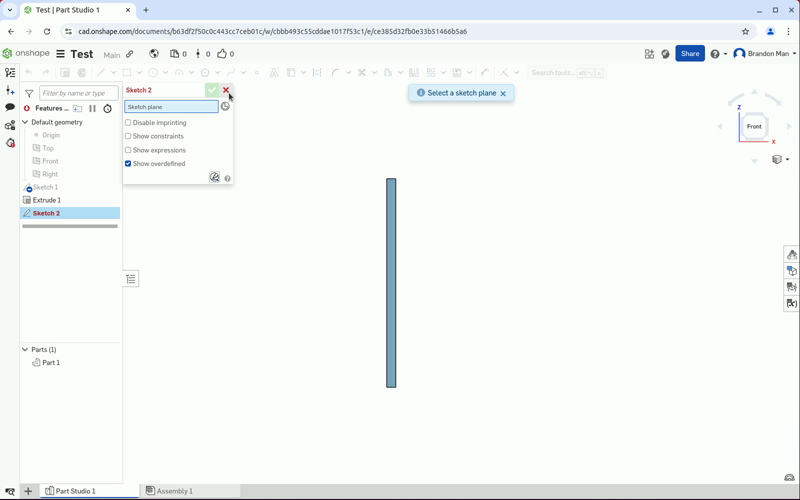
mouse_move(73, 163)
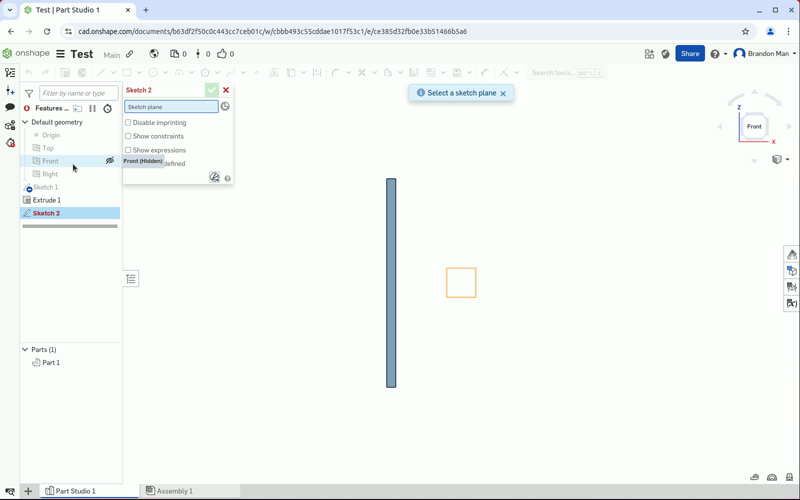
click(73, 163)
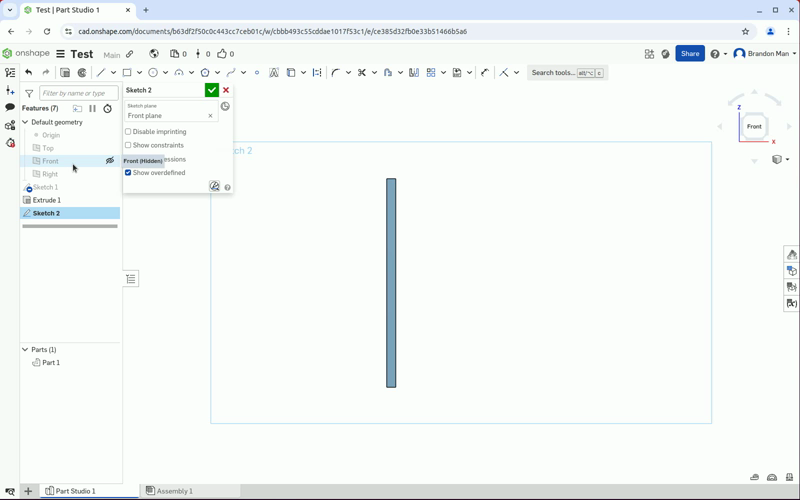
mouse_move(73, 352)
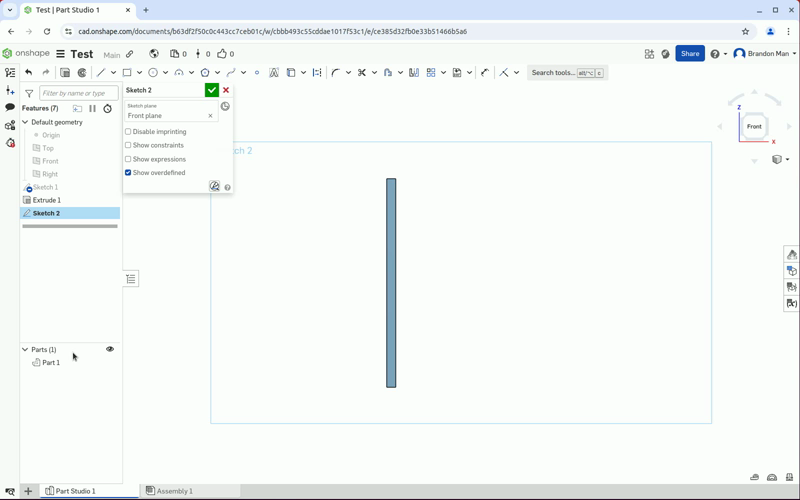
key(y)
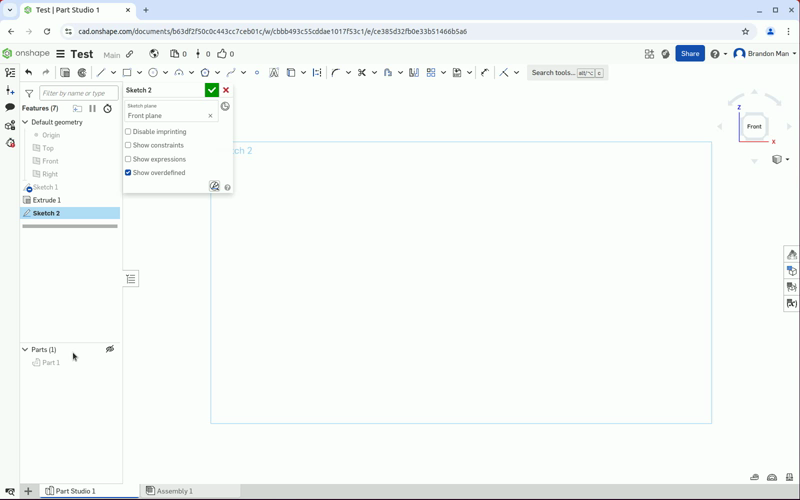
key(l)
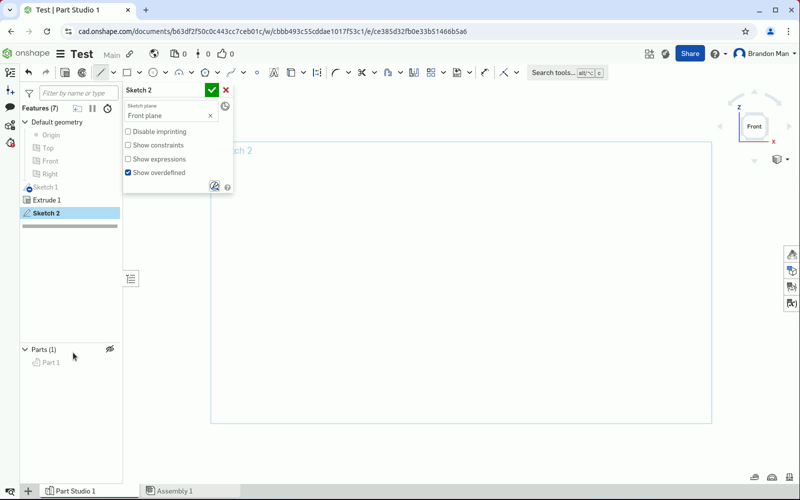
key_down(shift)
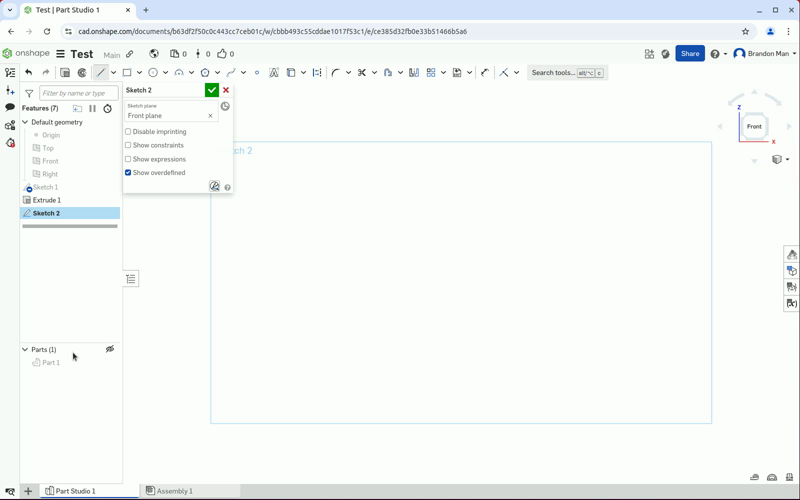
mouse_move(395, 387)
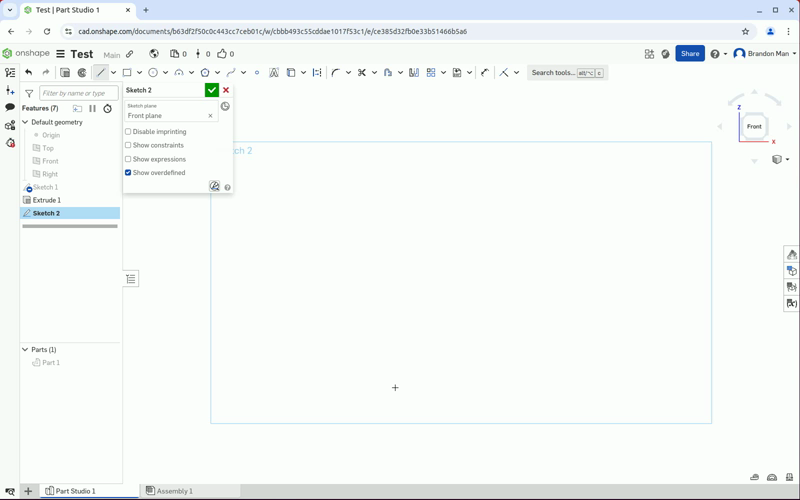
click(395, 387)
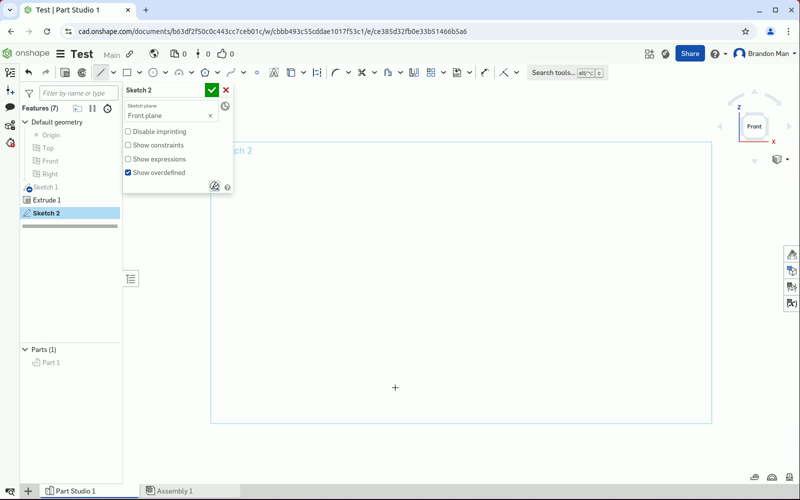
key_up(shift)
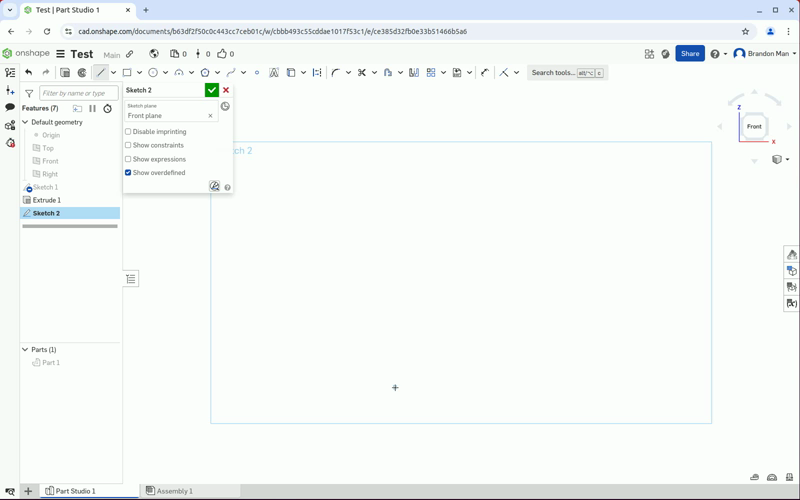
key_down(shift)
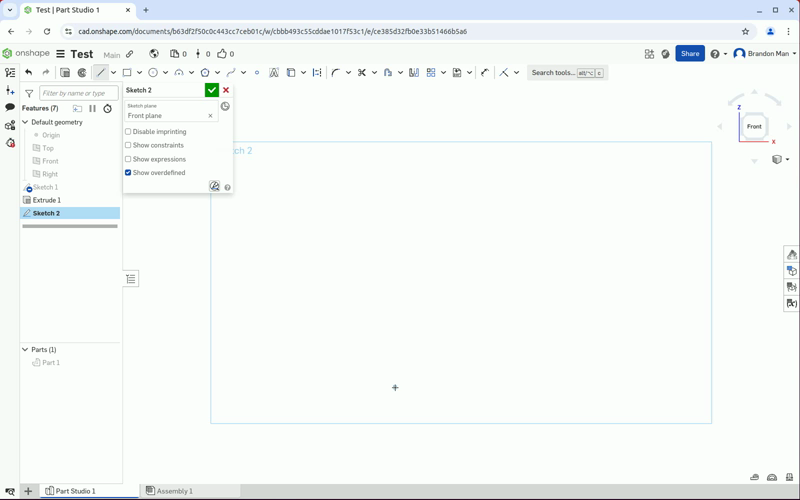
mouse_move(461, 387)
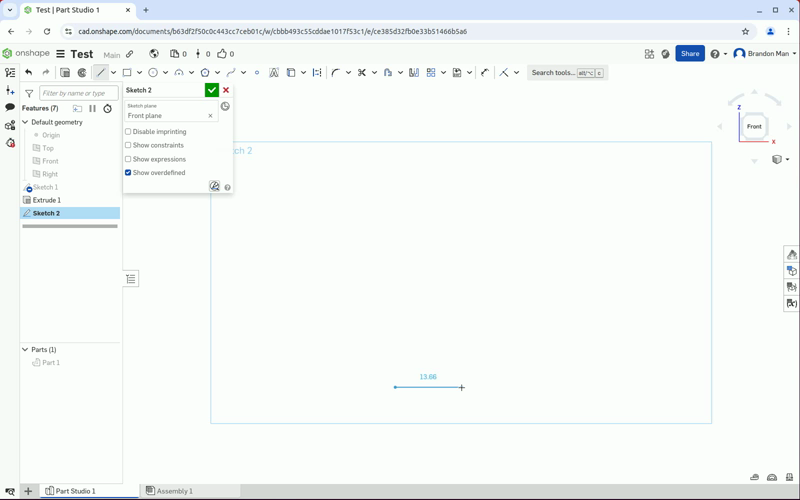
click(461, 387)
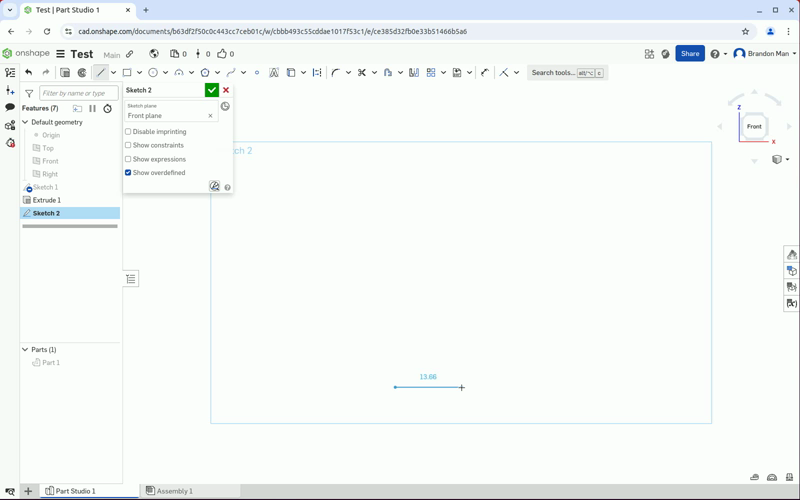
key_up(shift)
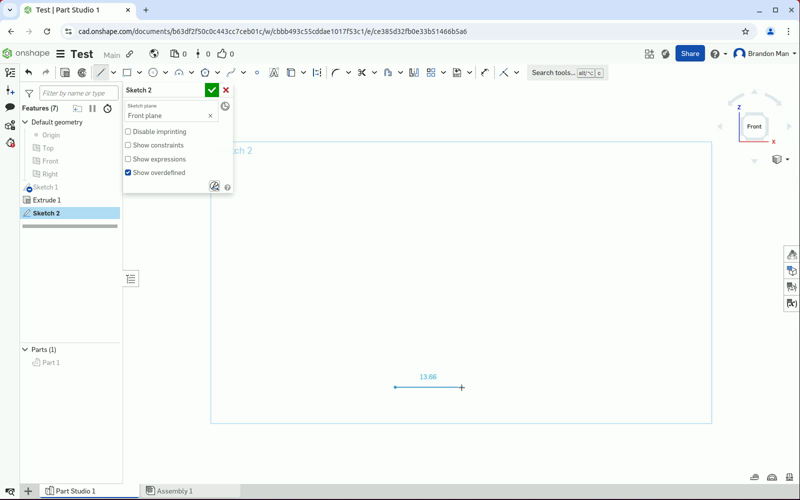
key_down(shift)
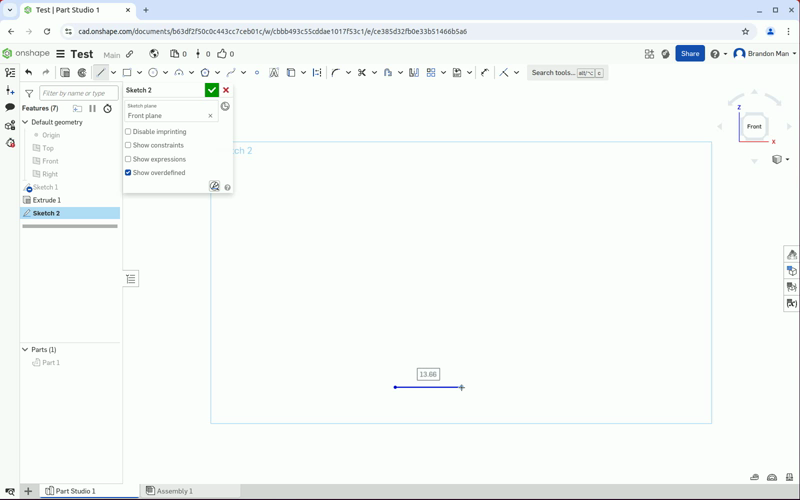
mouse_move(527, 387)
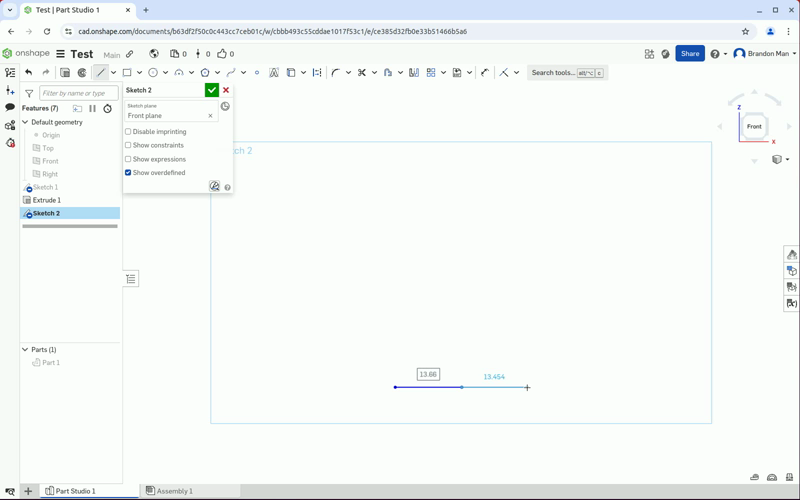
click(527, 387)
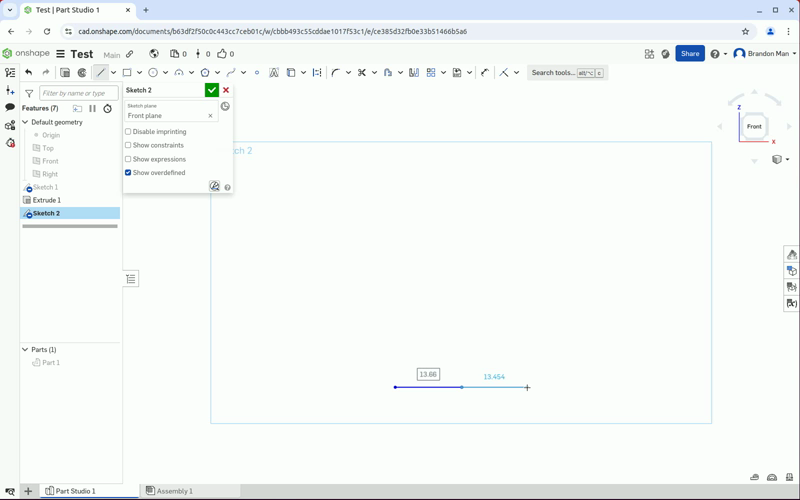
key_up(shift)
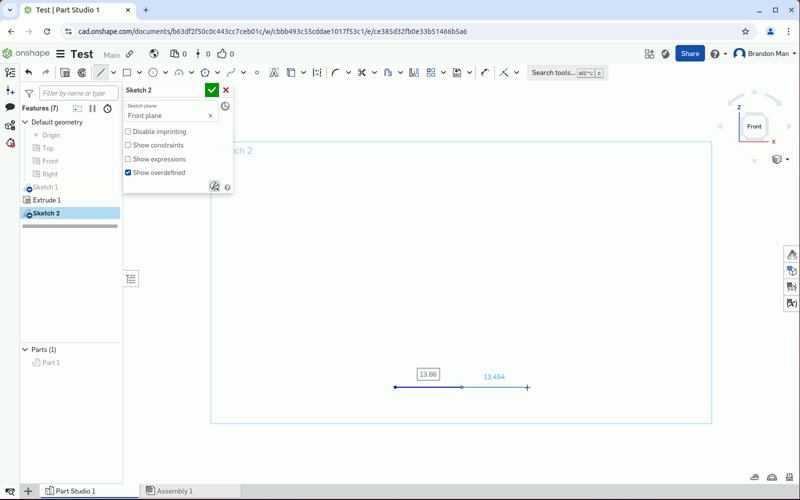
key_down(shift)
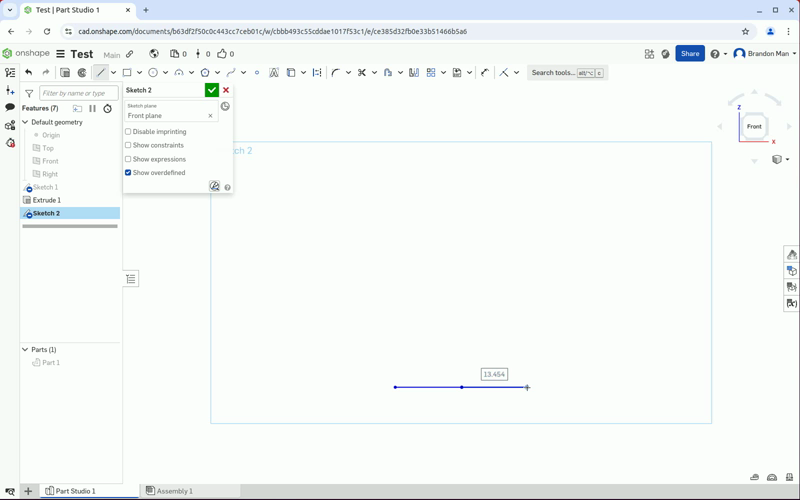
mouse_move(557, 387)
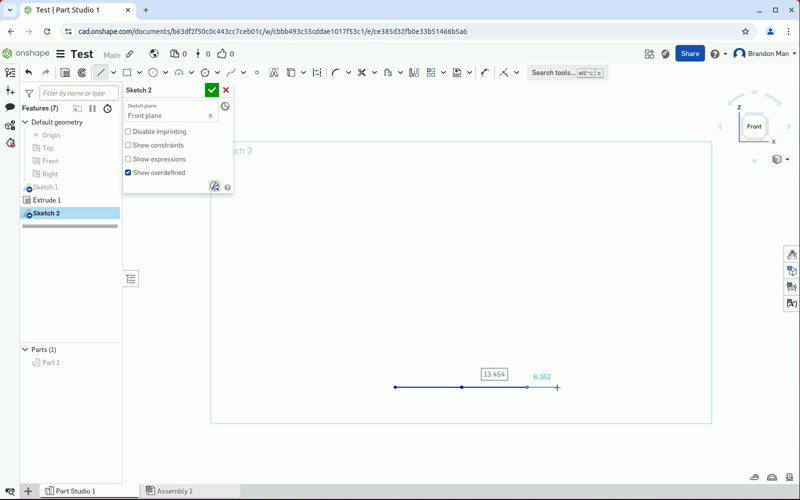
mouse_move(527, 378)
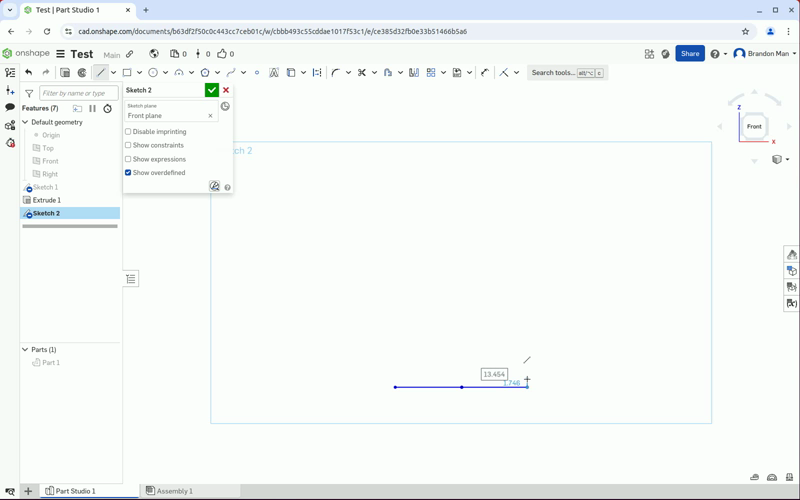
click(527, 378)
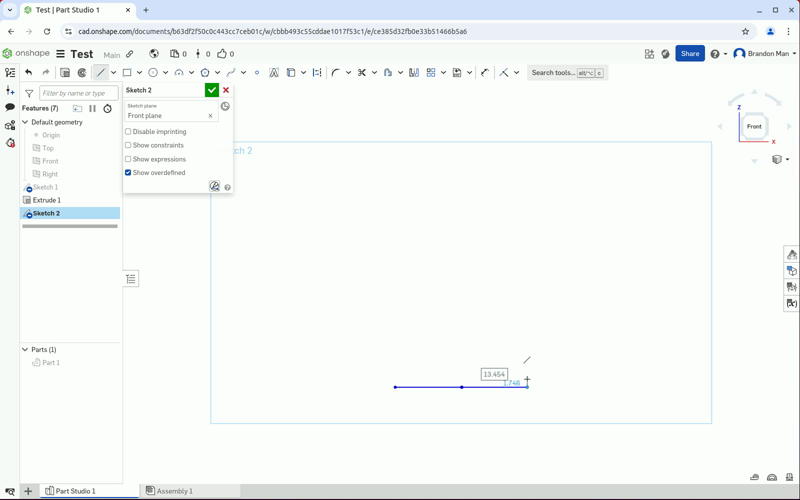
key_up(shift)
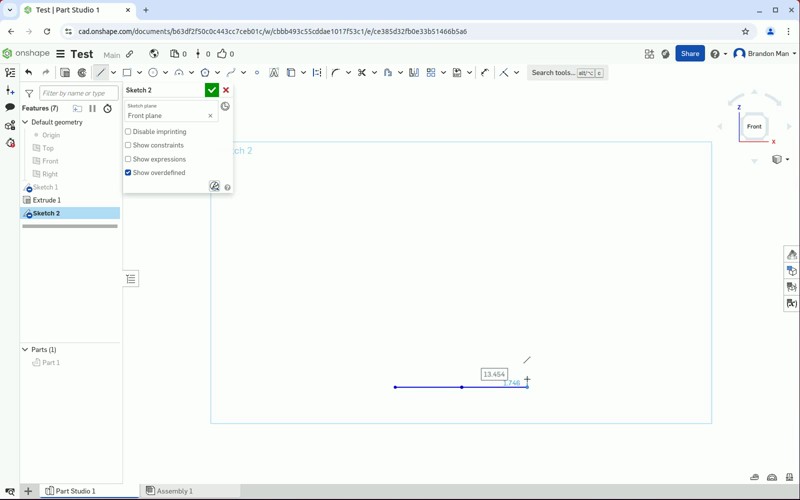
key_down(shift)
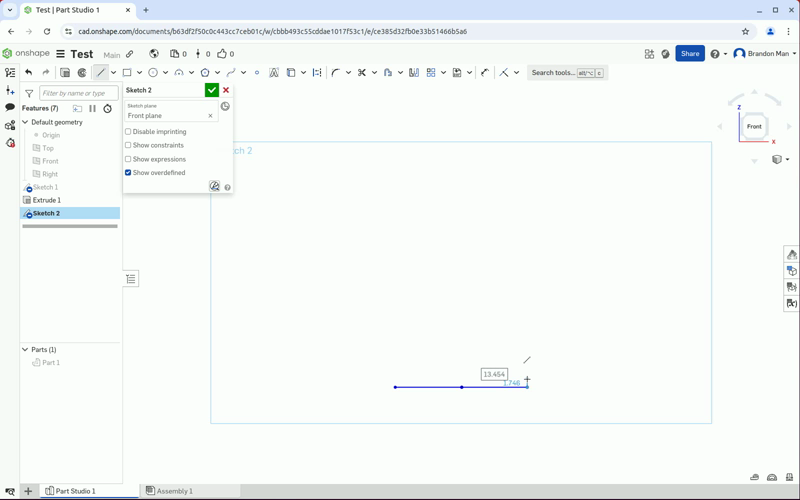
mouse_move(395, 378)
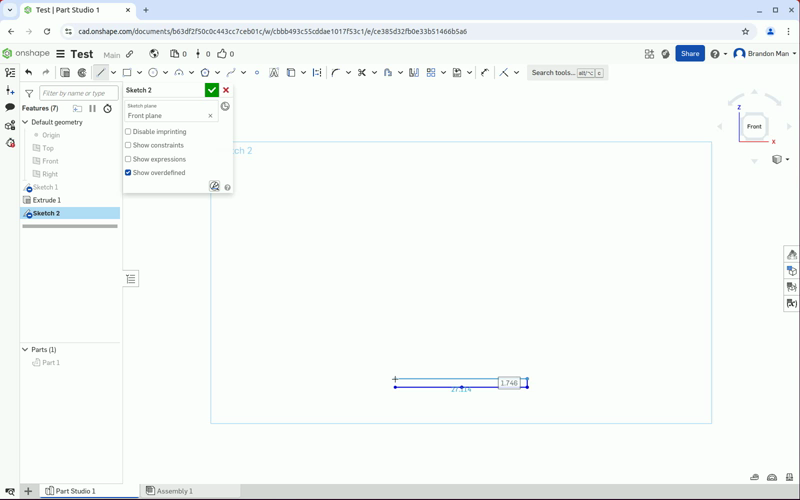
click(395, 378)
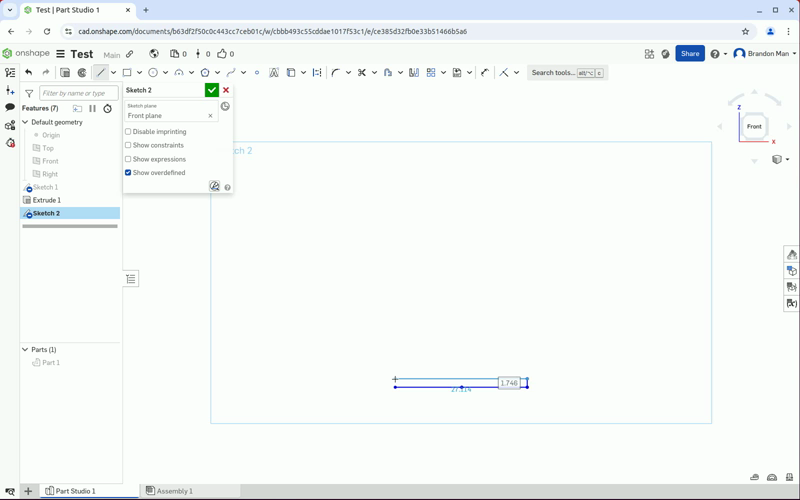
key_up(shift)
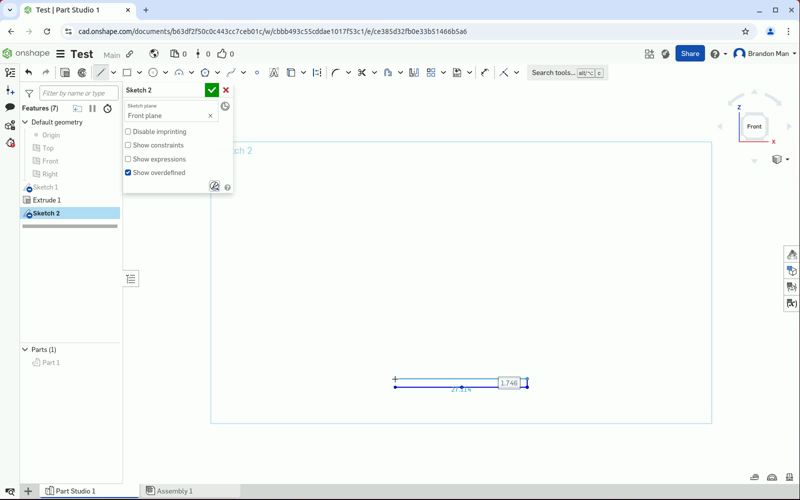
mouse_move(425, 378)
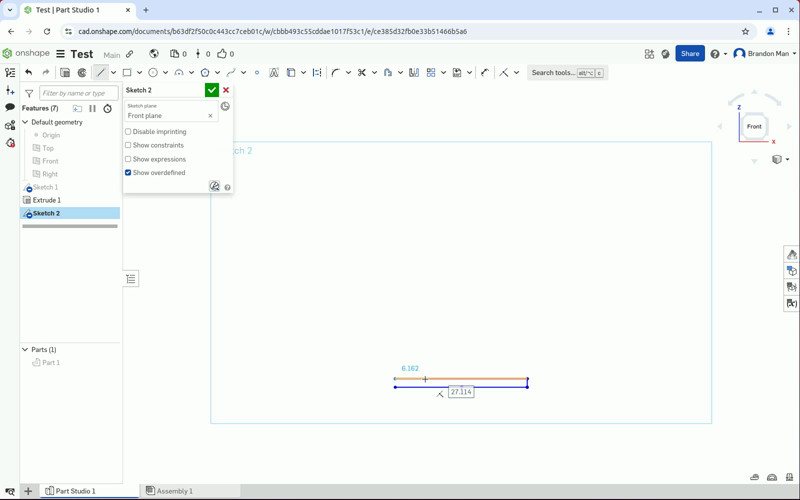
key_down(shift)
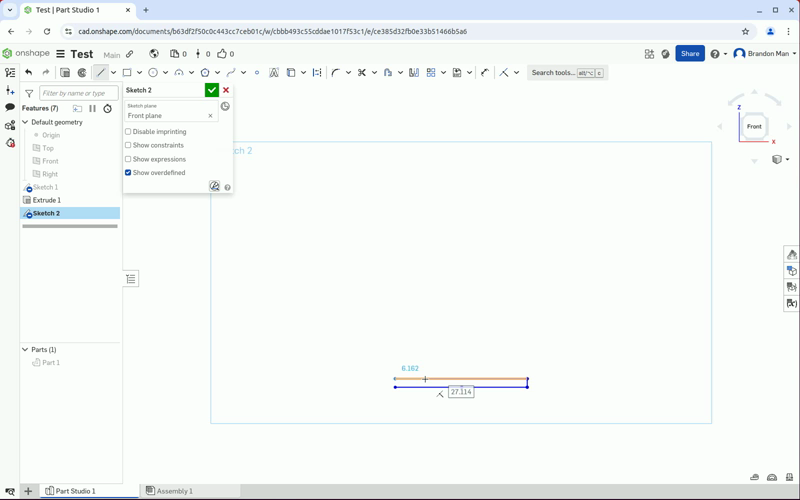
mouse_move(395, 387)
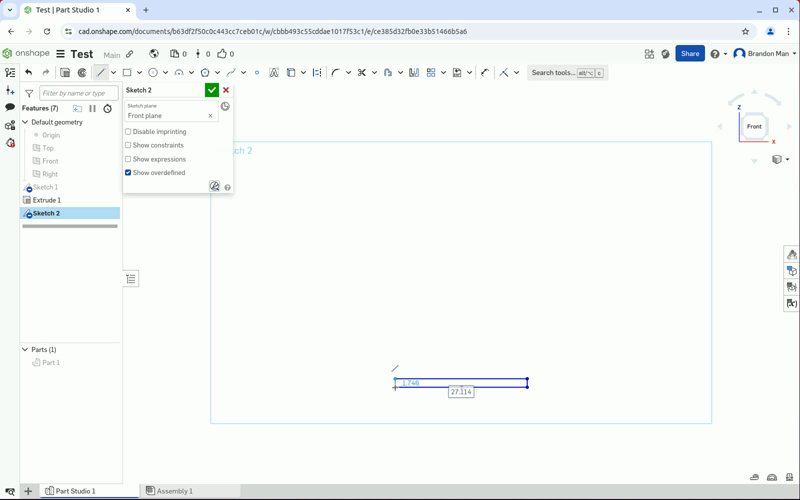
key_up(shift)
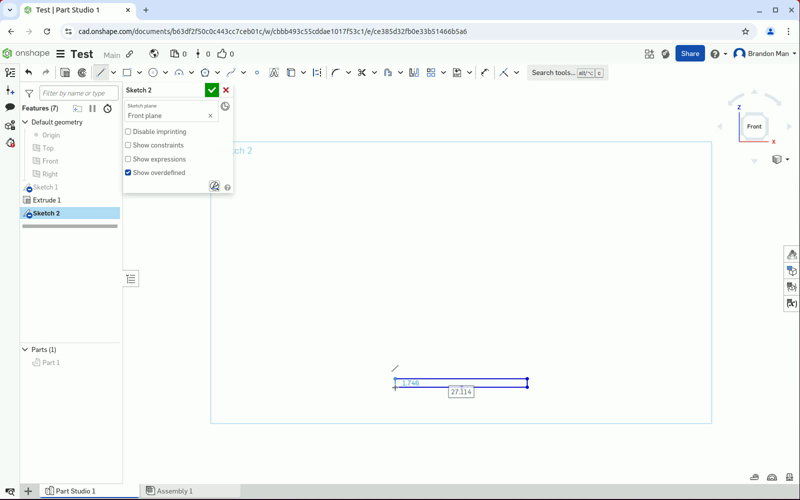
click(395, 387)
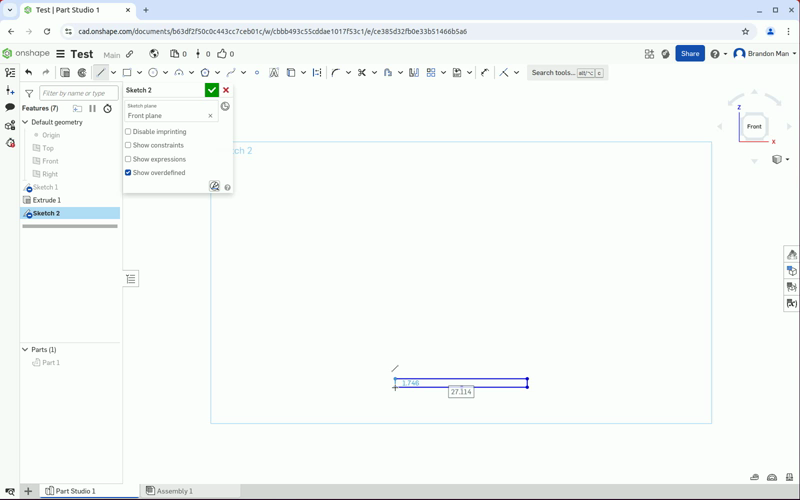
key(esc)
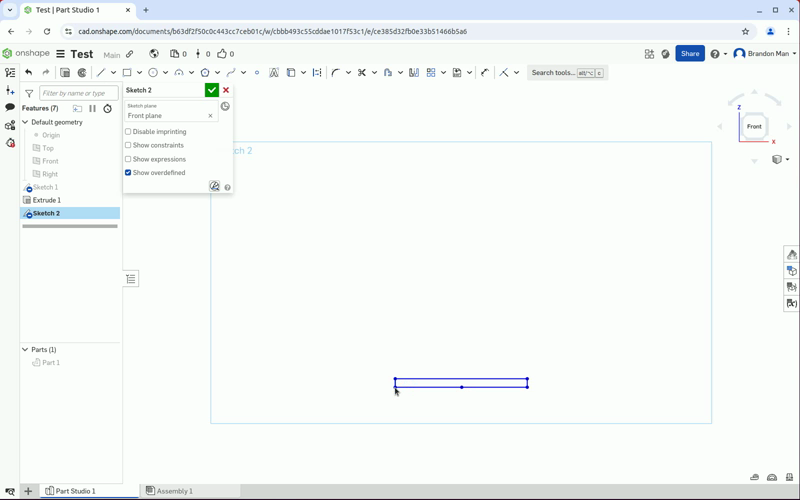
mouse_move(412, 385)
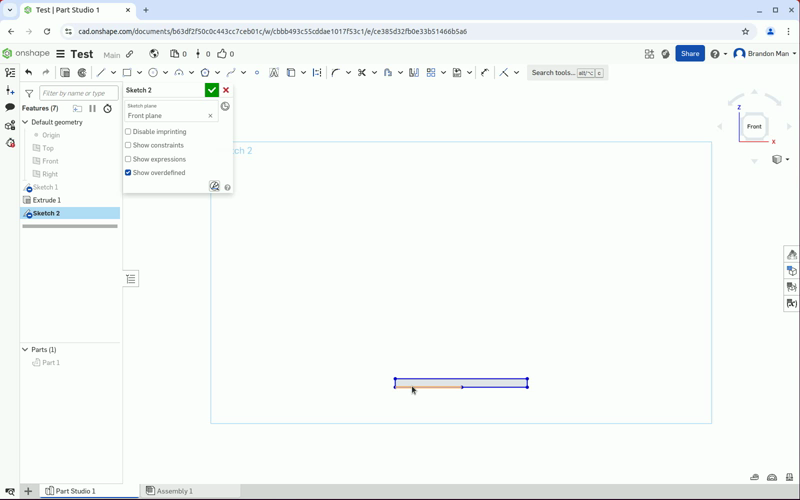
scroll(6)
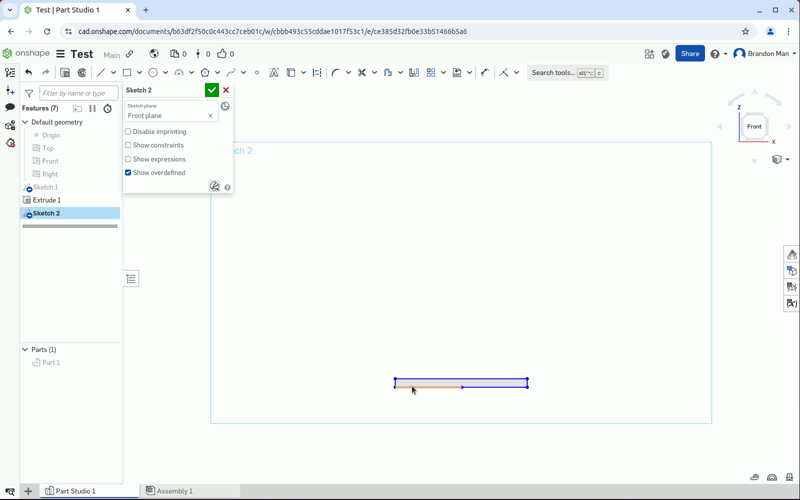
scroll(6)
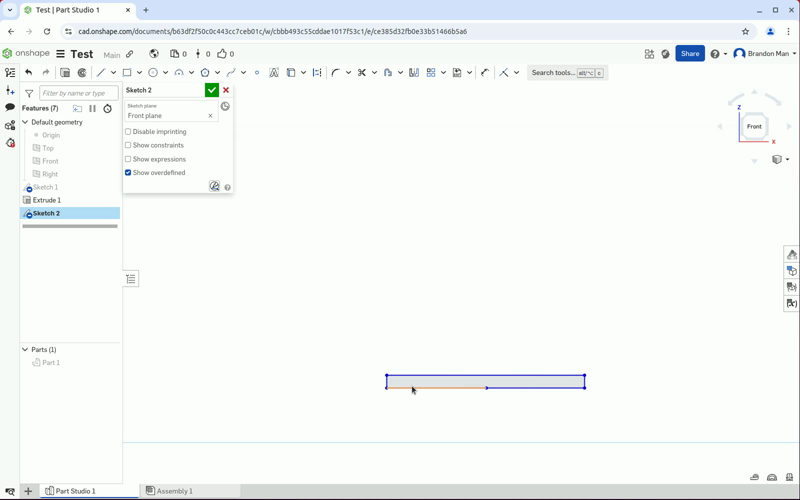
scroll(6)
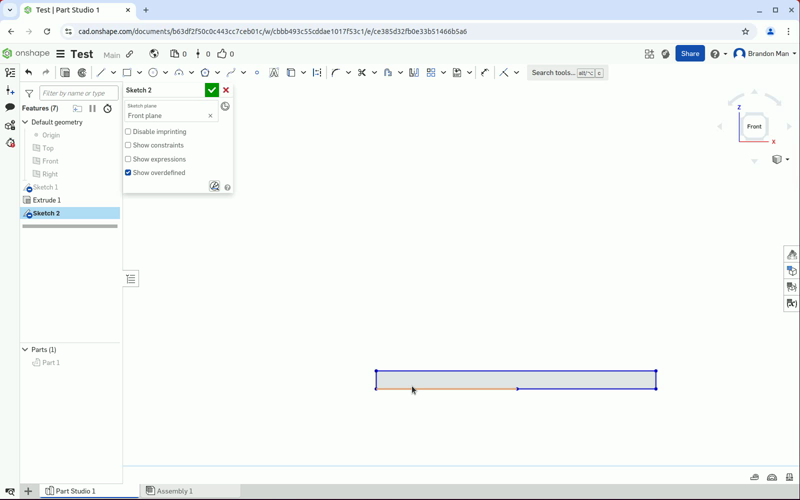
scroll(6)
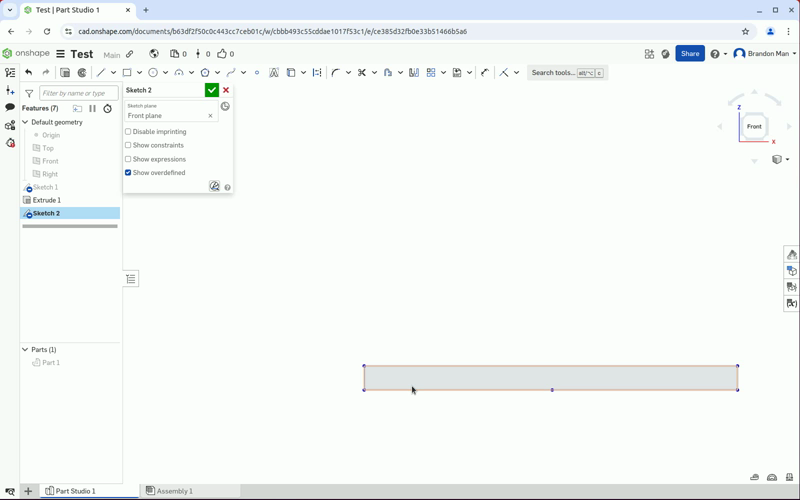
scroll(6)
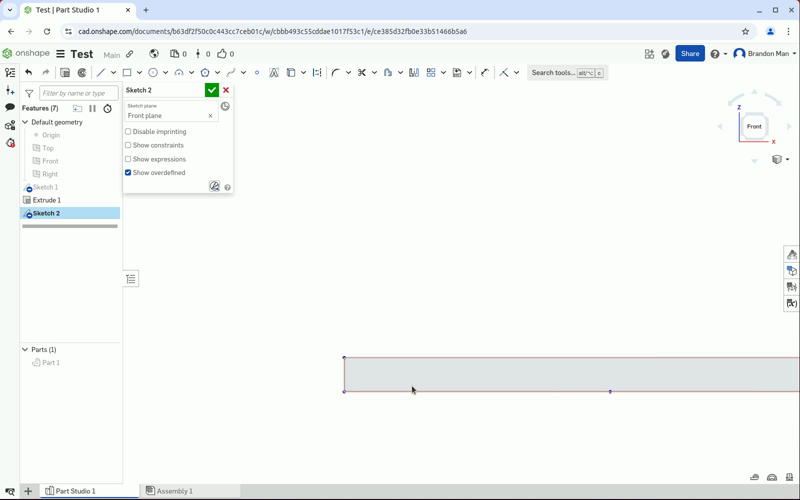
scroll(6)
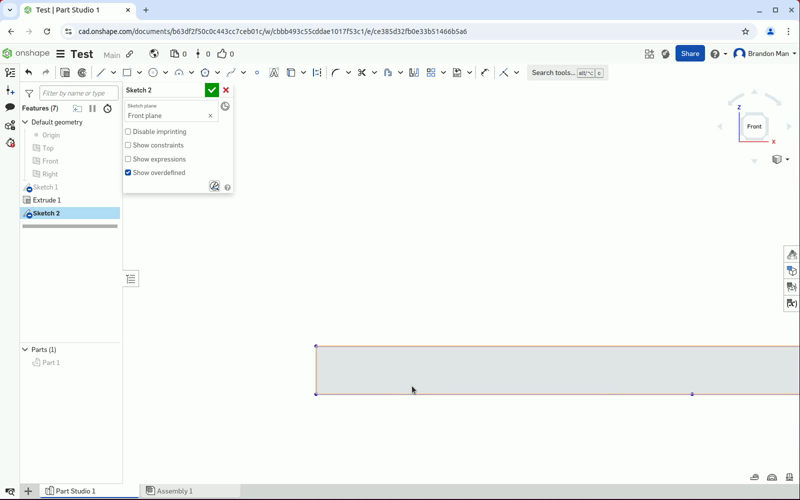
scroll(6)
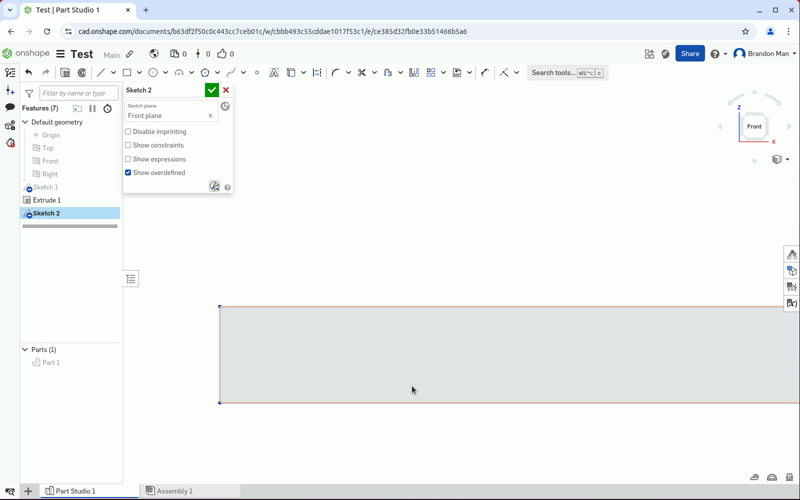
click(412, 385)
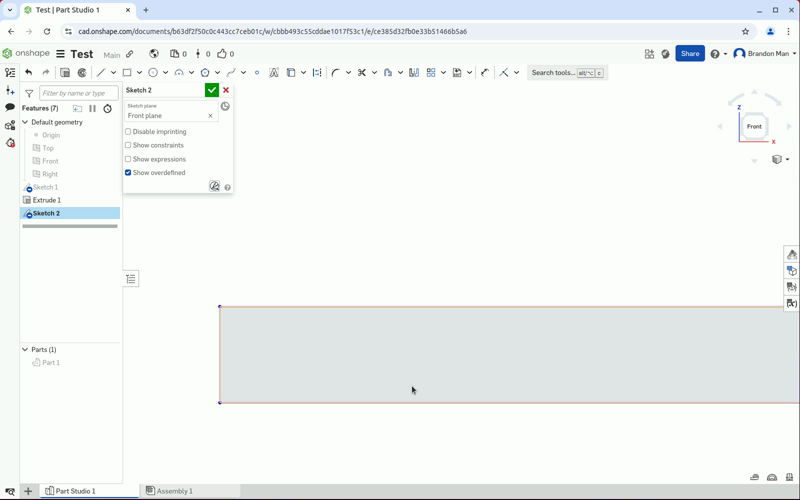
scroll(-6)
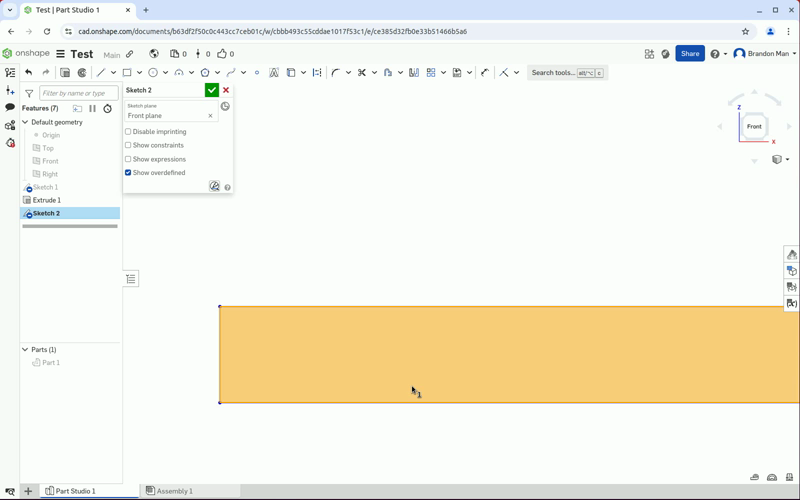
scroll(-6)
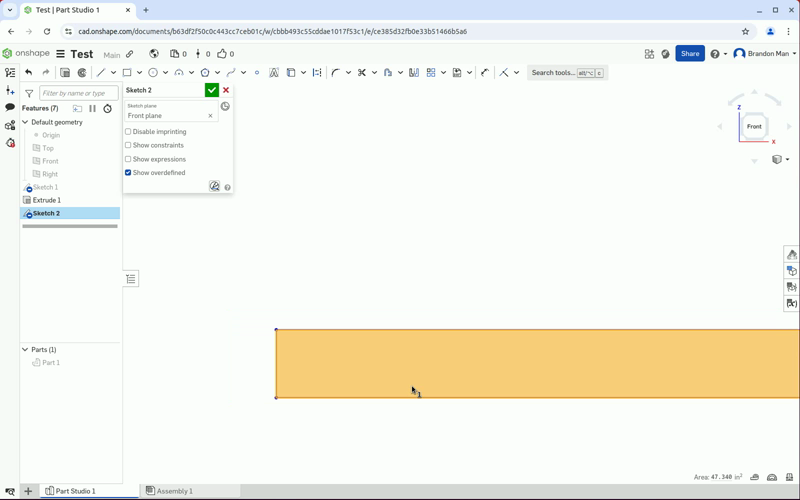
scroll(-6)
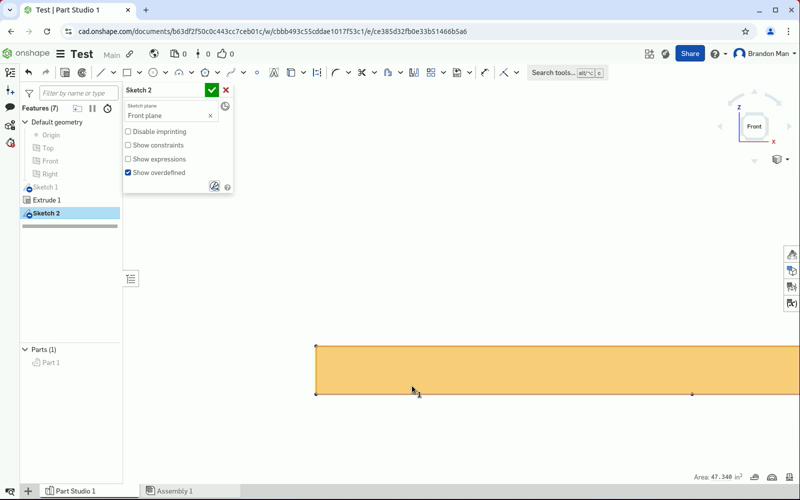
scroll(-6)
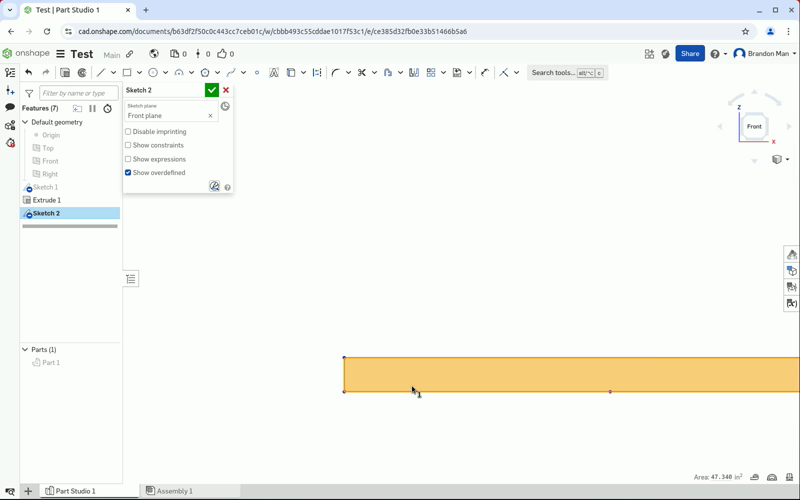
scroll(-6)
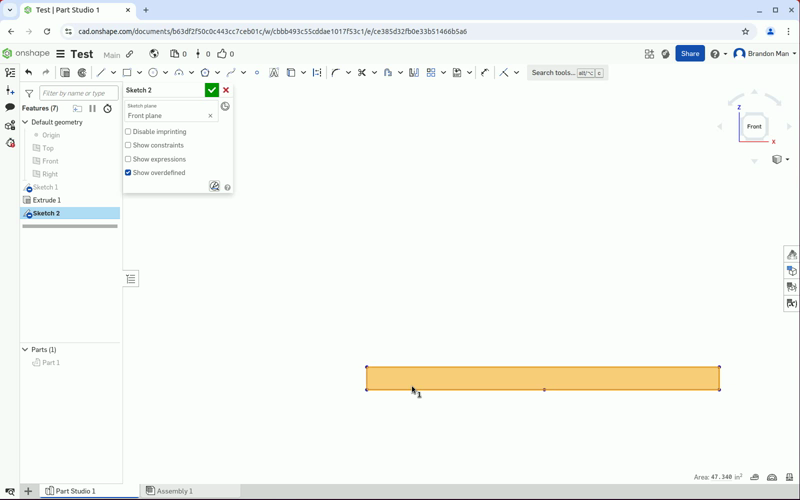
scroll(-6)
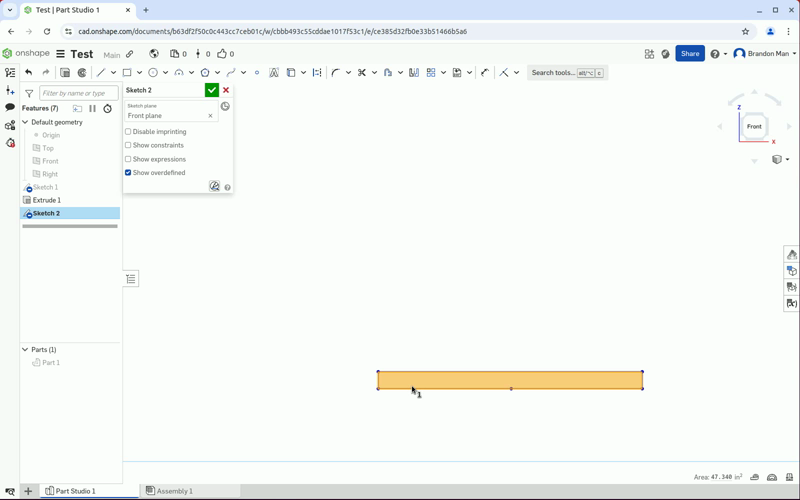
scroll(-6)
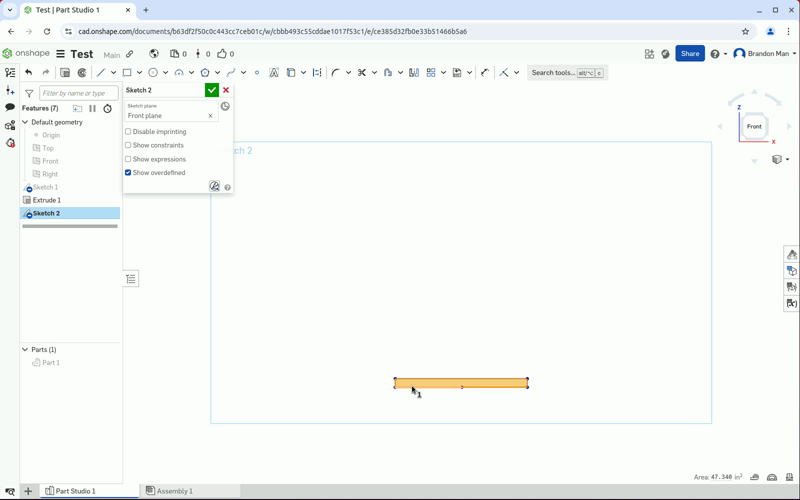
mouse_move(73, 352)
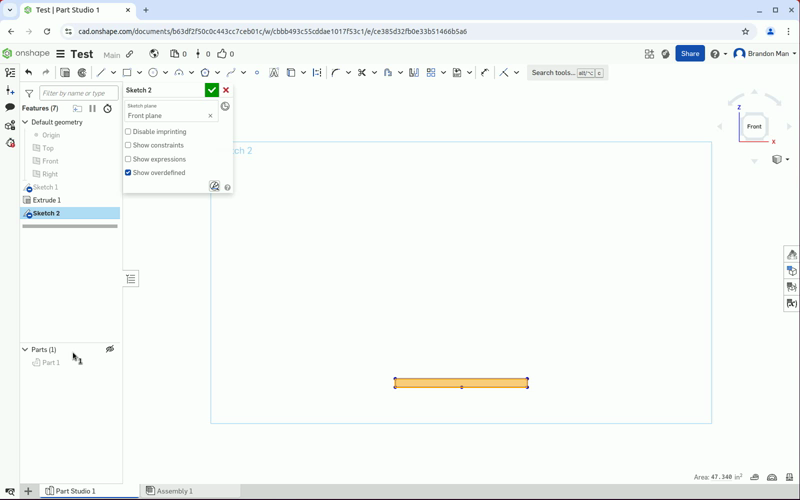
key(shift+y)
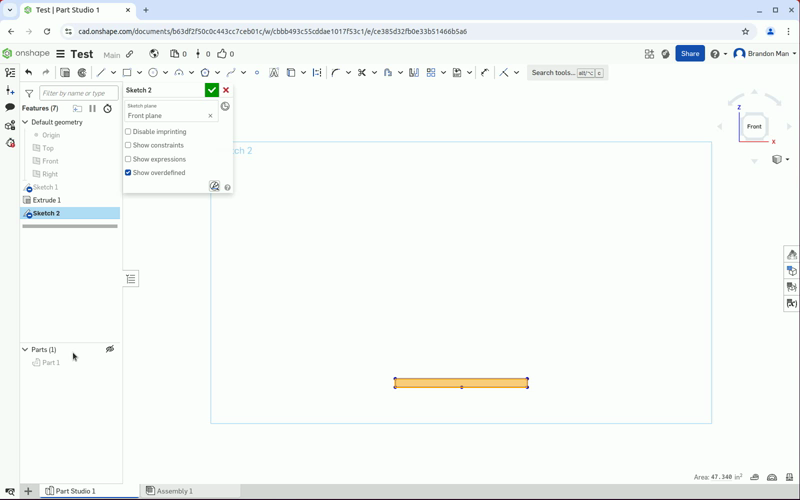
key(shift+e)
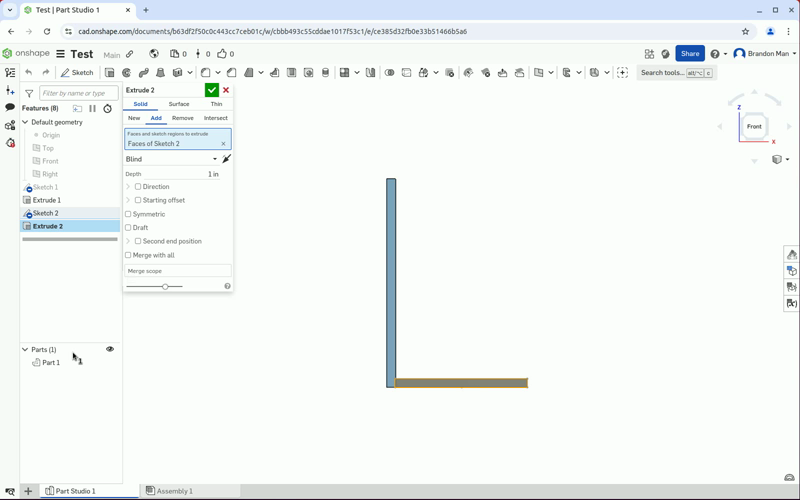
mouse_move(143, 106)
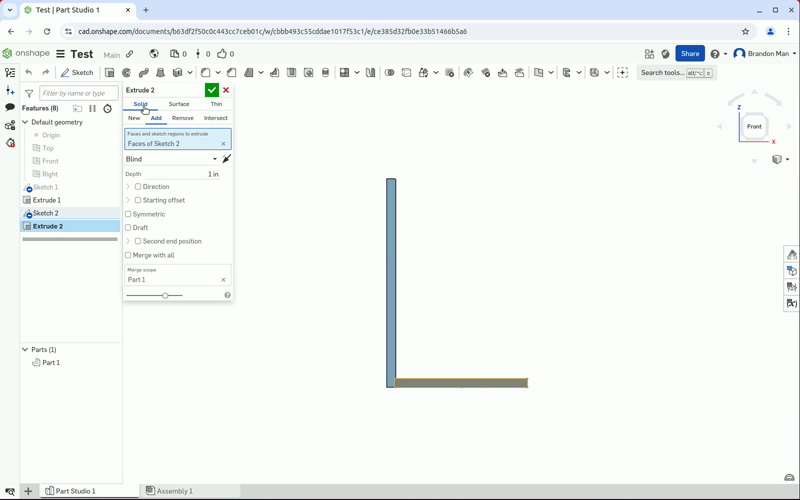
click(143, 106)
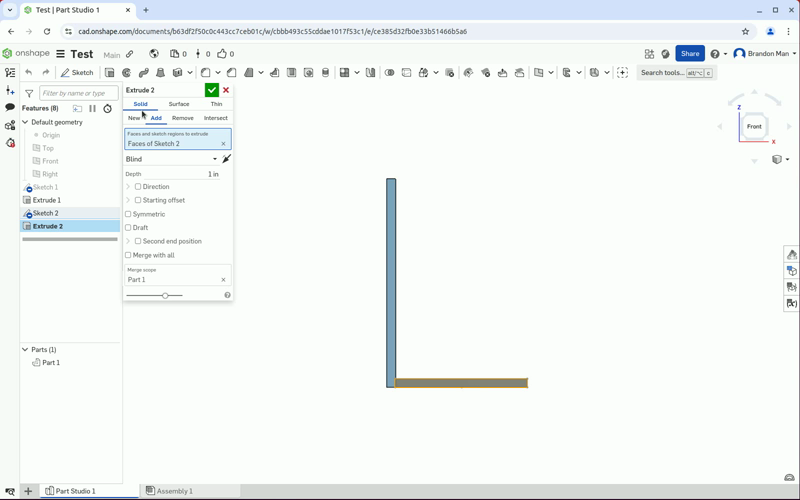
mouse_move(137, 120)
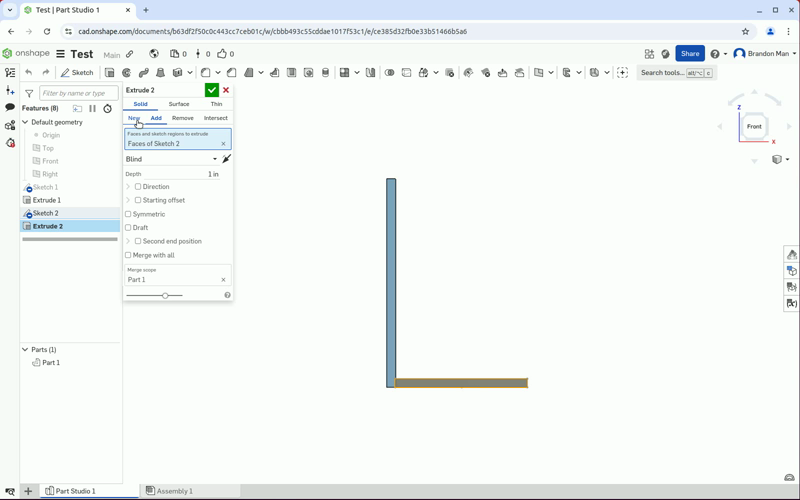
click(137, 120)
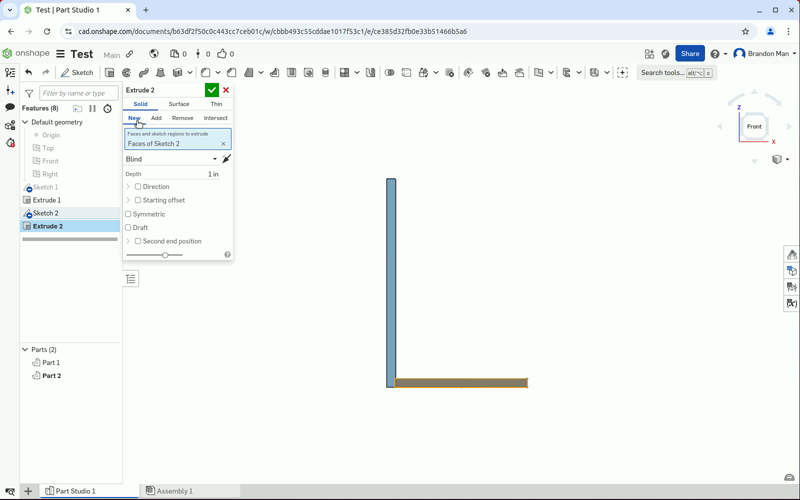
key(tab, 4)
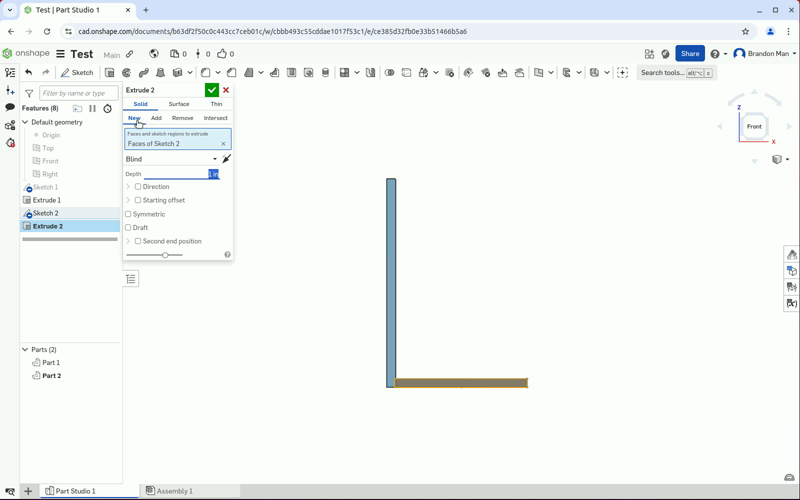
text(0.241)
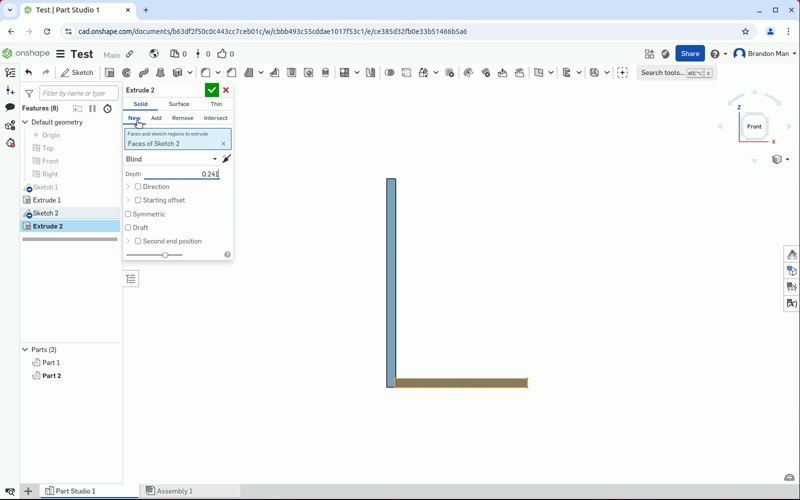
key(enter)
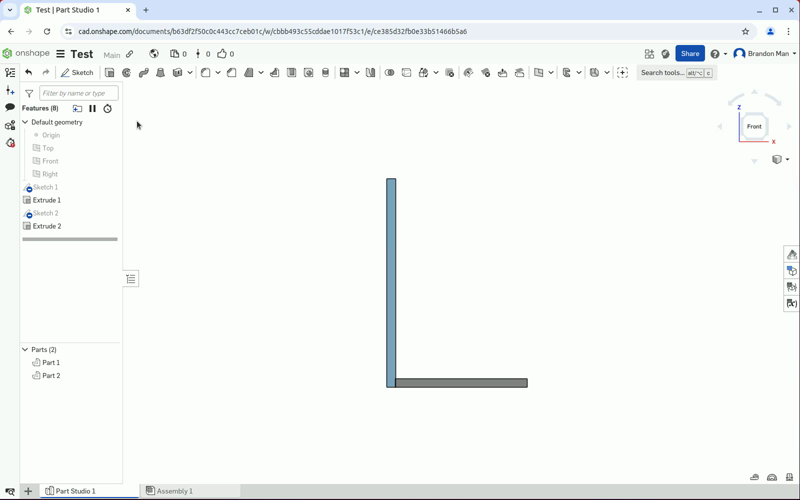
key(shift+h)
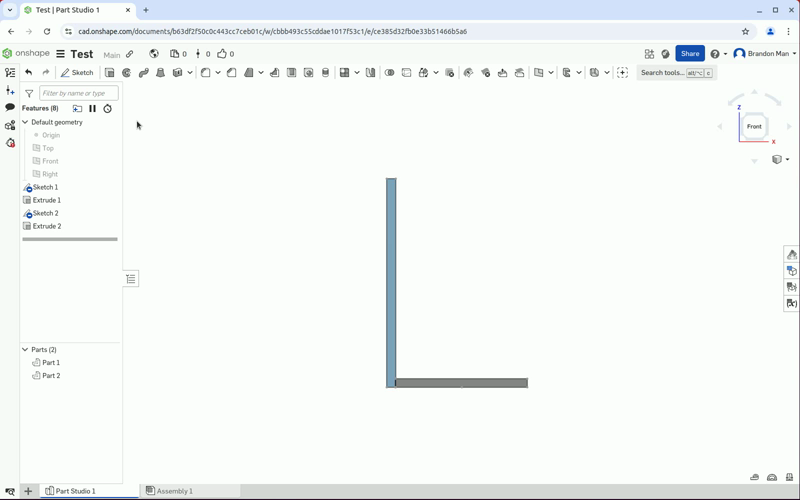
key(shift+h)
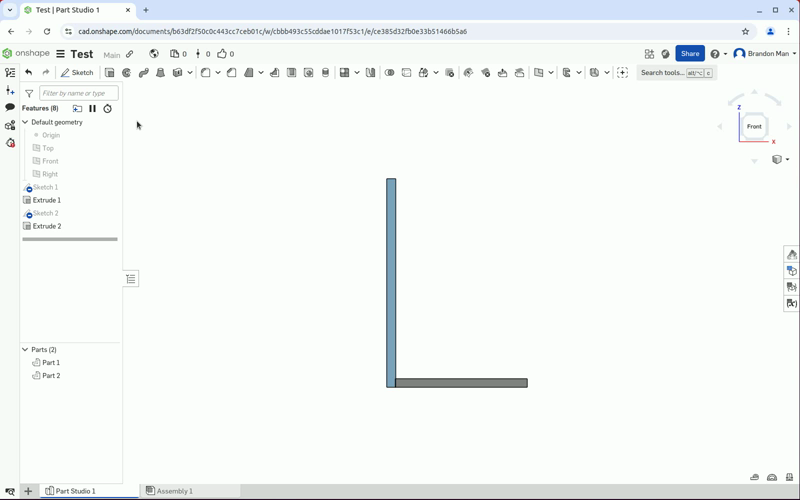
mouse_move(73, 189)
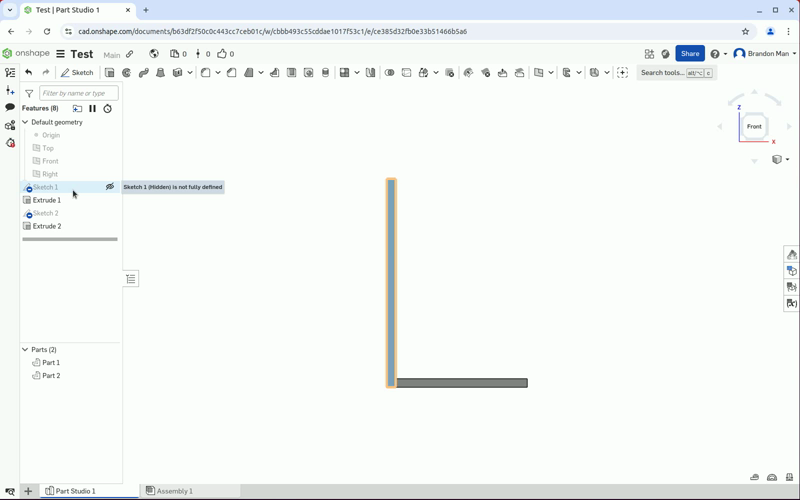
click(73, 189)
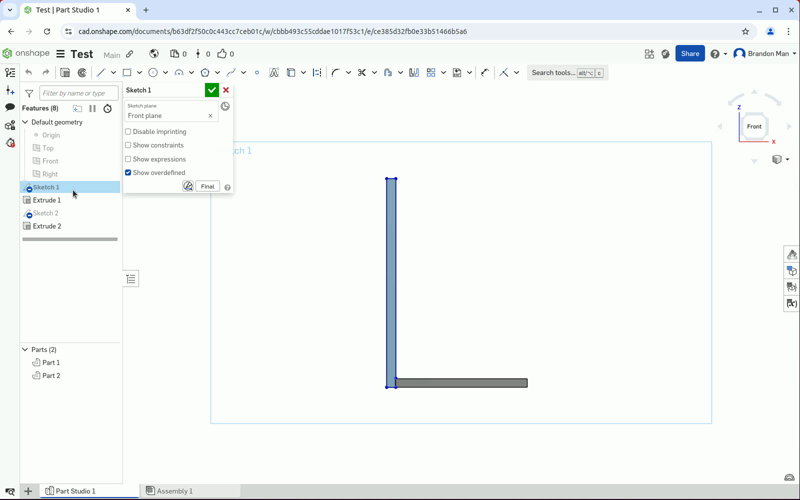
mouse_move(229, 92)
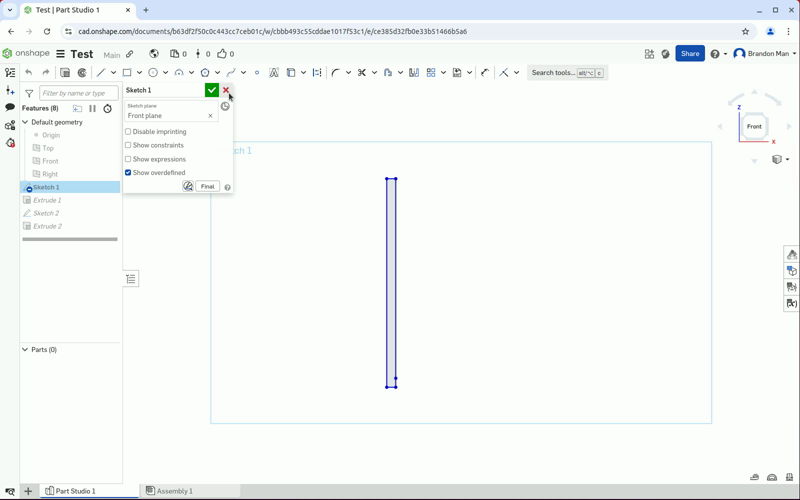
click(229, 92)
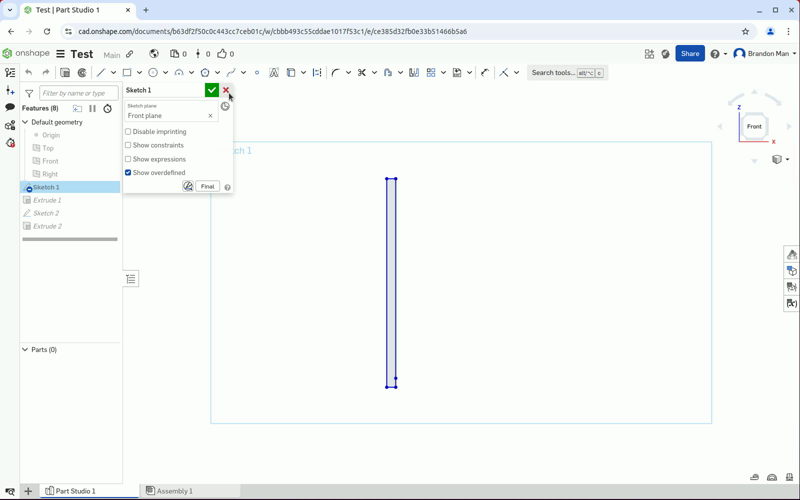
key(shift+s)
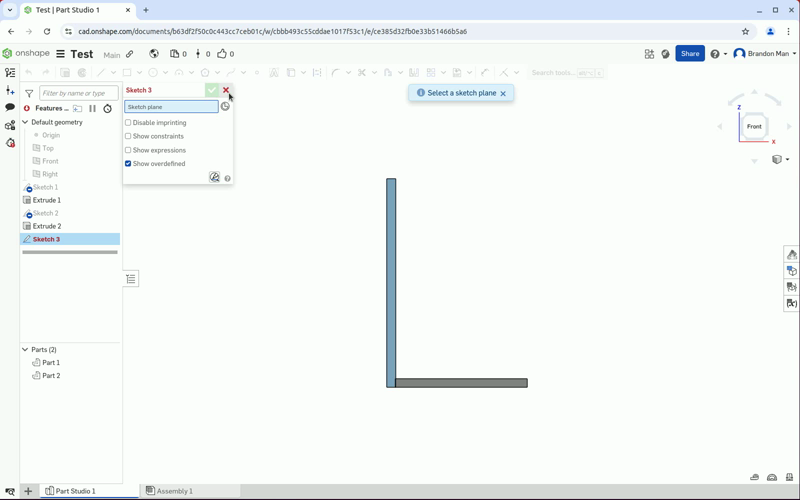
mouse_move(73, 163)
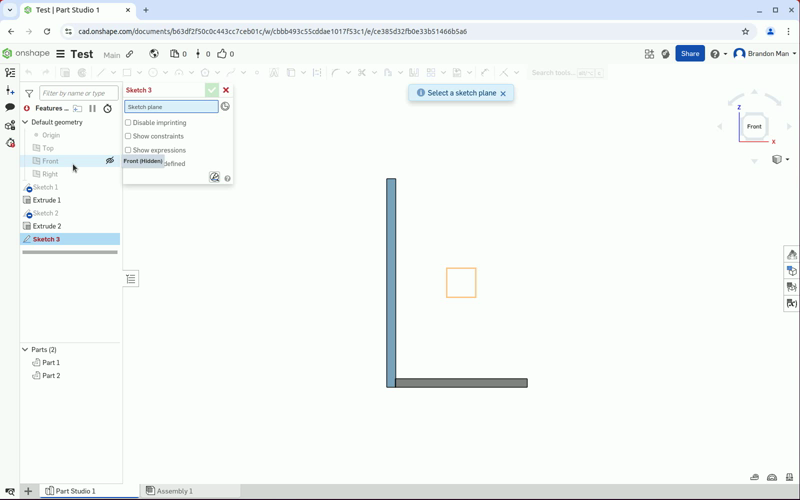
click(73, 163)
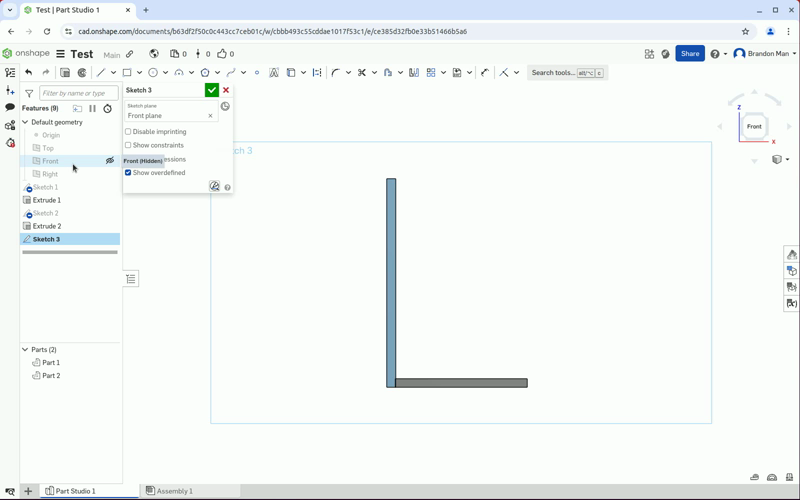
mouse_move(73, 352)
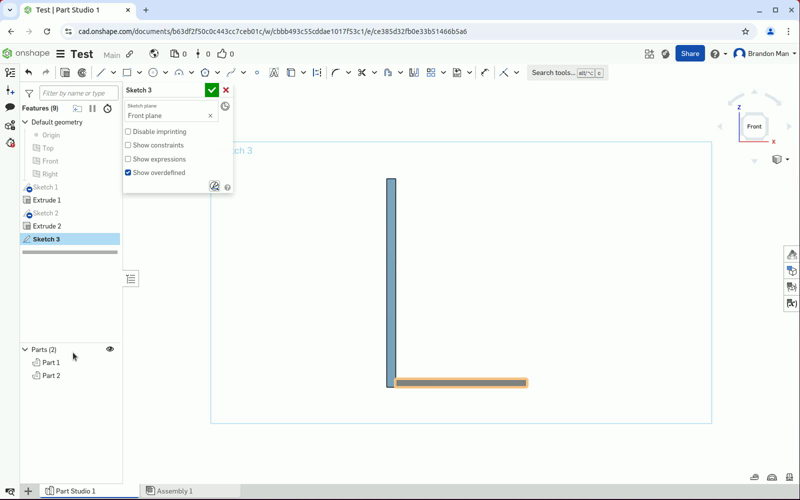
key(y)
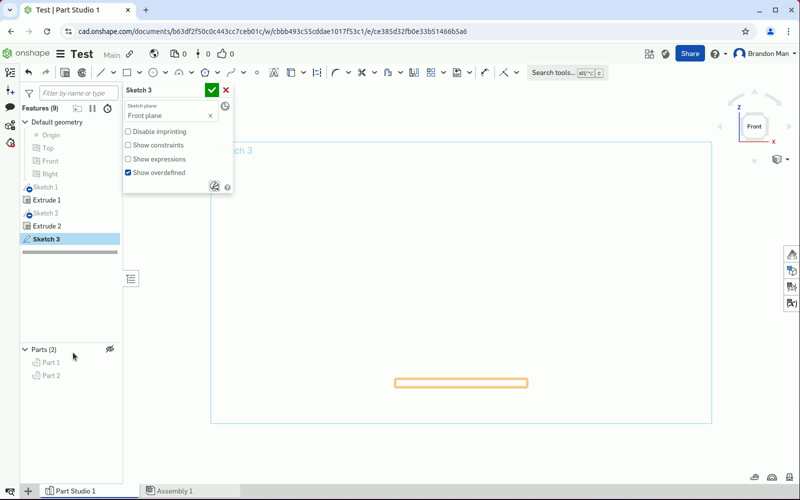
key(l)
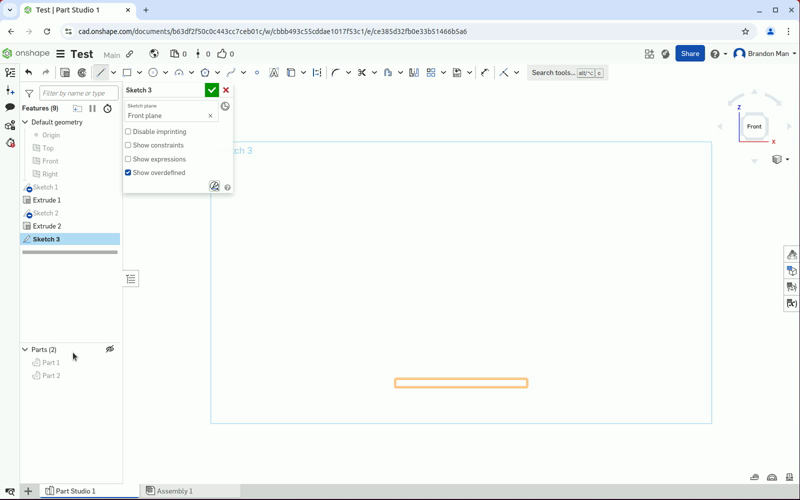
key_down(shift)
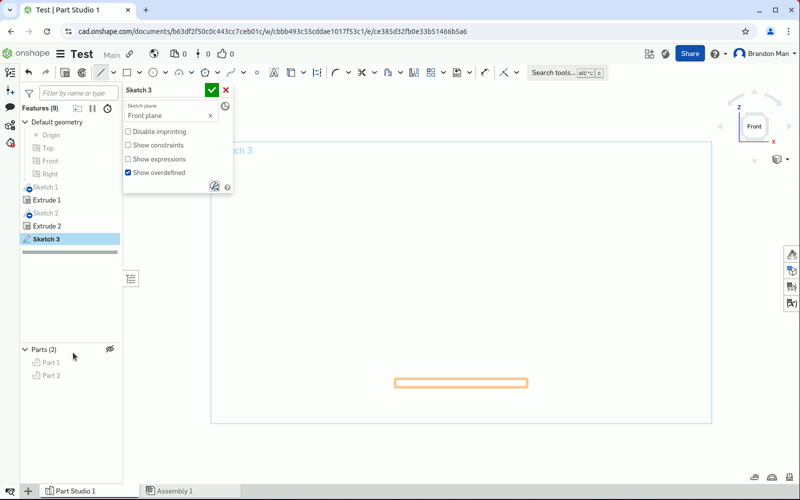
mouse_move(526, 387)
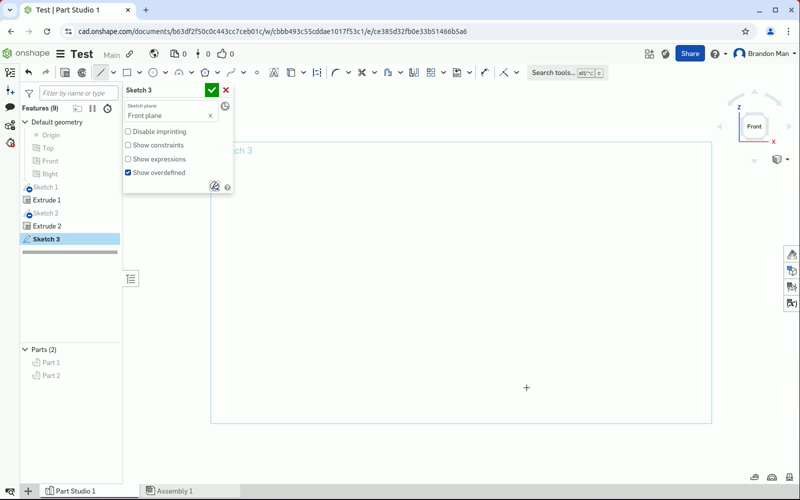
click(526, 387)
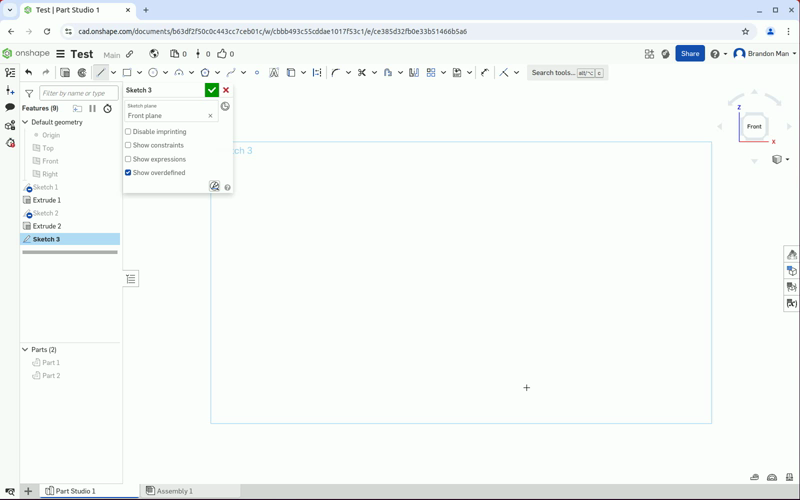
key_up(shift)
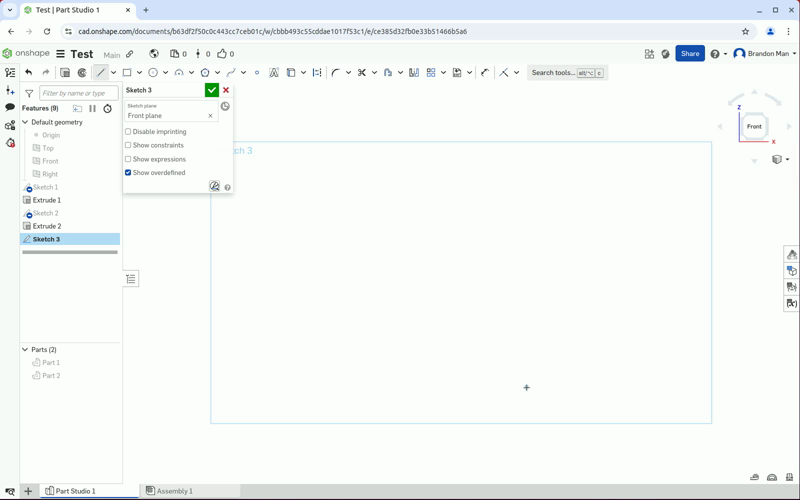
key_down(shift)
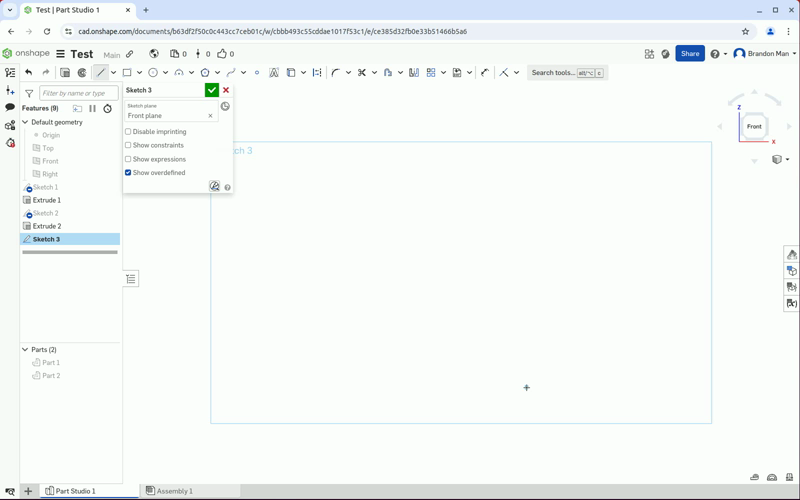
mouse_move(556, 387)
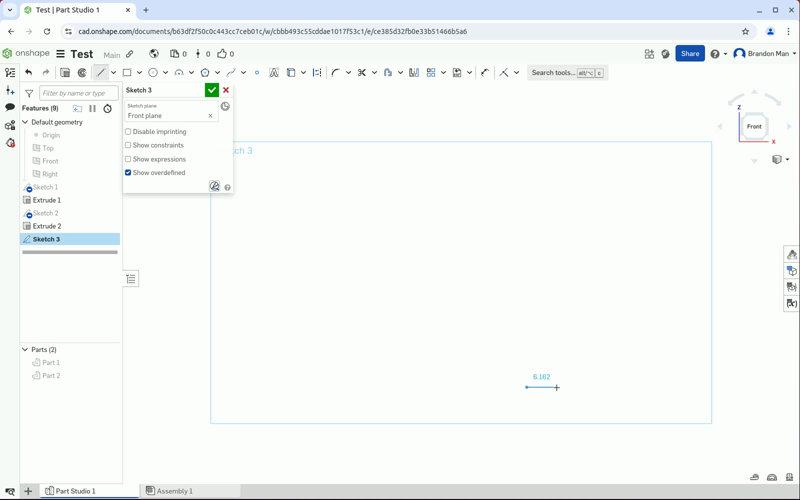
mouse_move(535, 387)
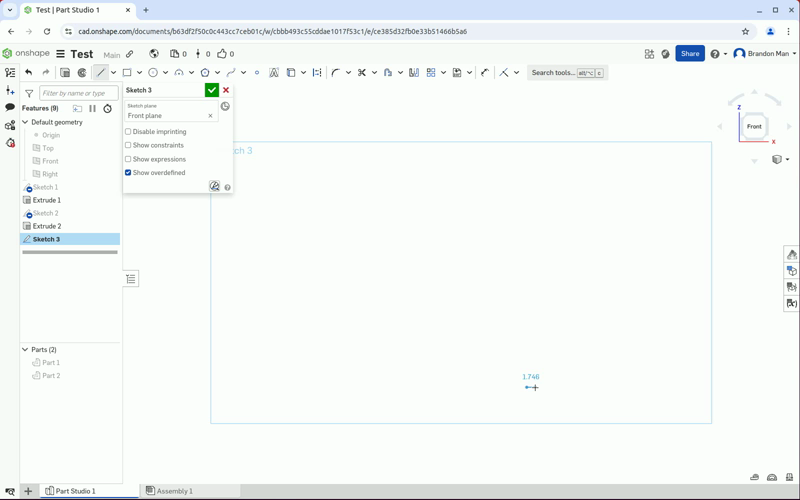
click(535, 387)
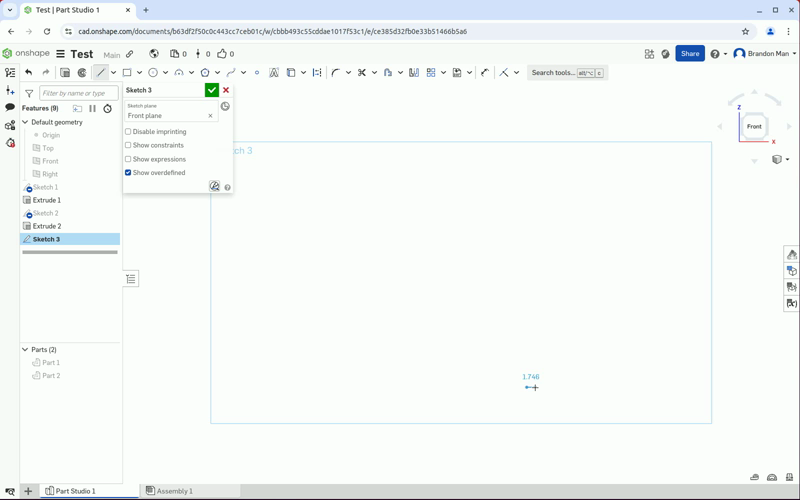
key_up(shift)
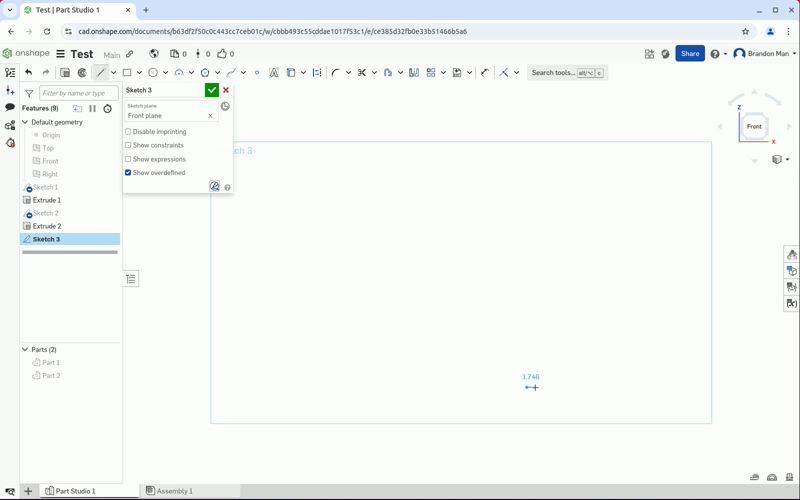
key_down(shift)
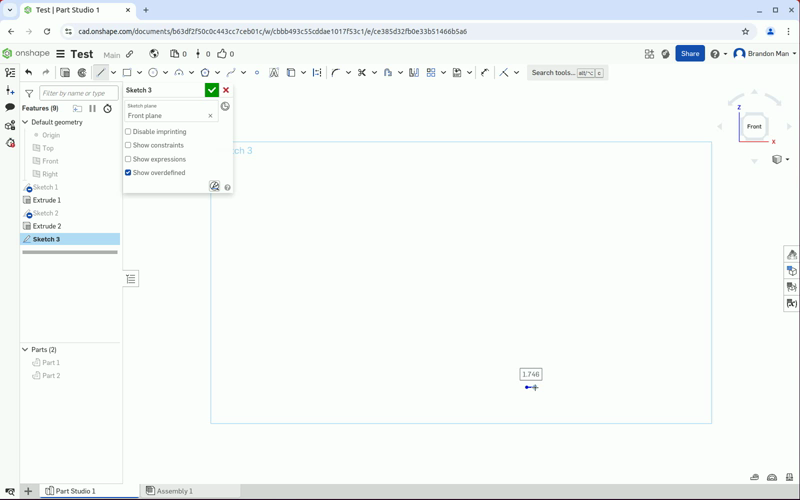
mouse_move(535, 178)
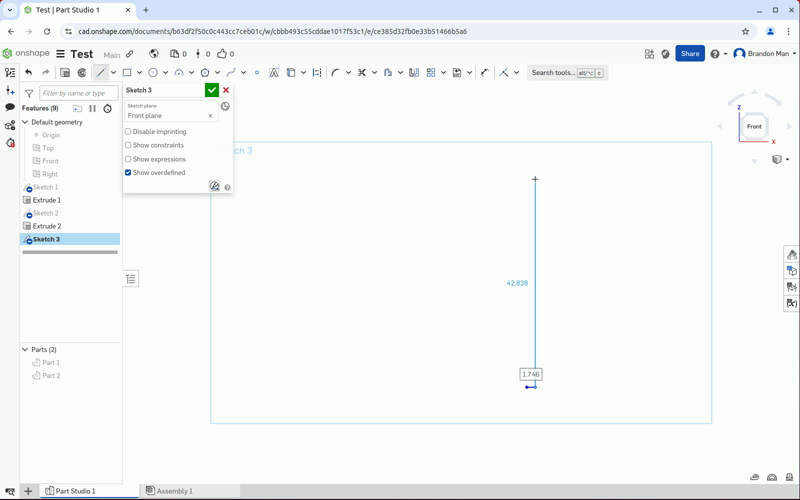
click(535, 178)
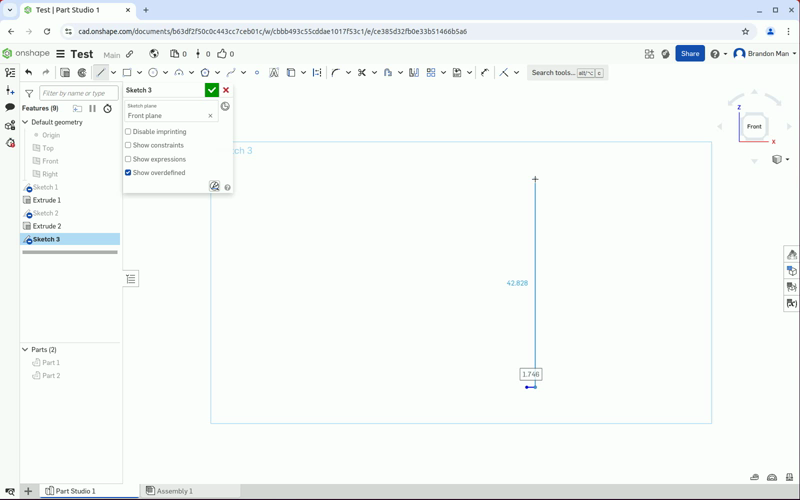
key_up(shift)
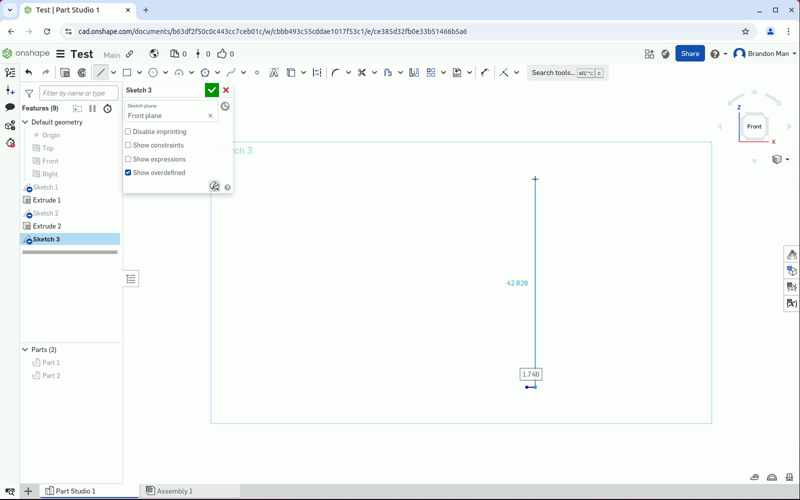
key_down(shift)
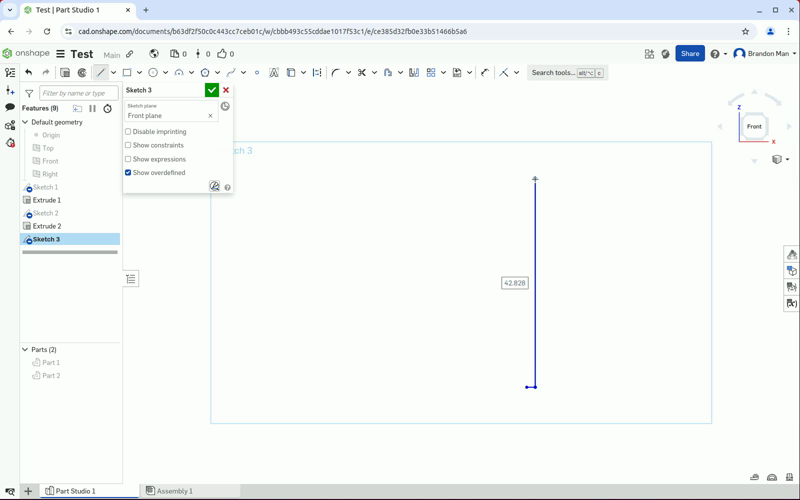
mouse_move(565, 178)
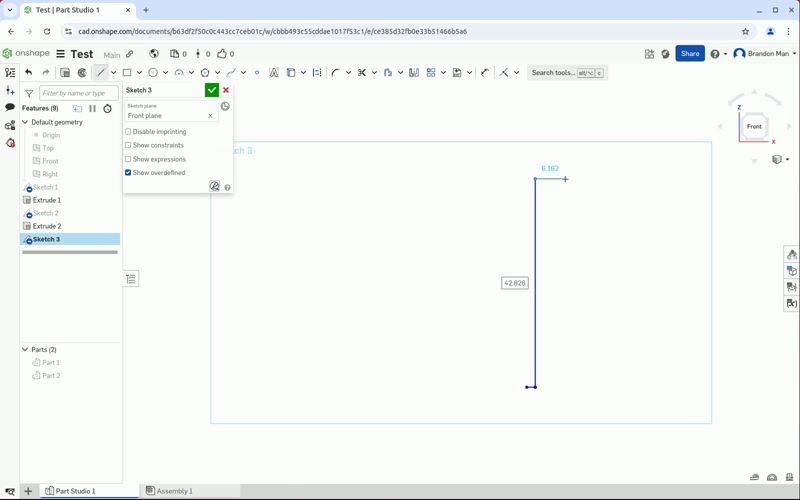
mouse_move(526, 178)
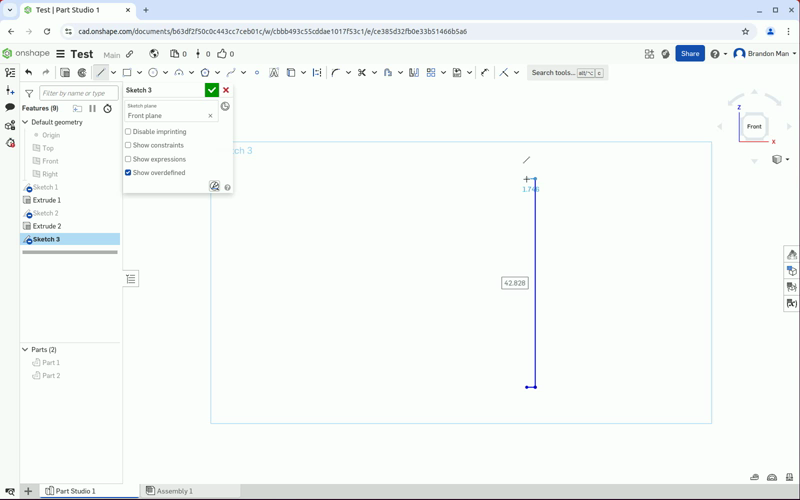
click(526, 178)
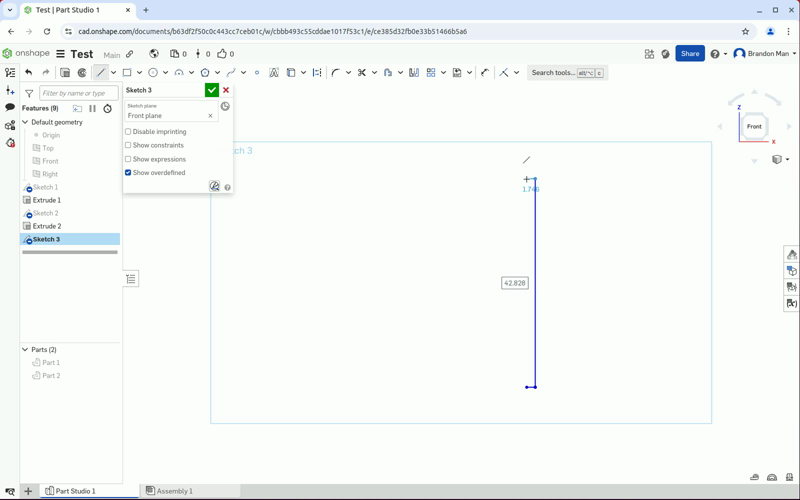
key_up(shift)
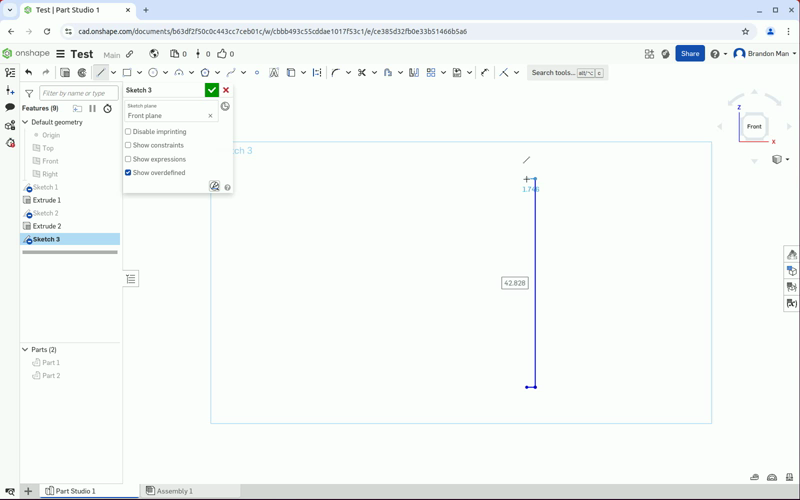
key_down(shift)
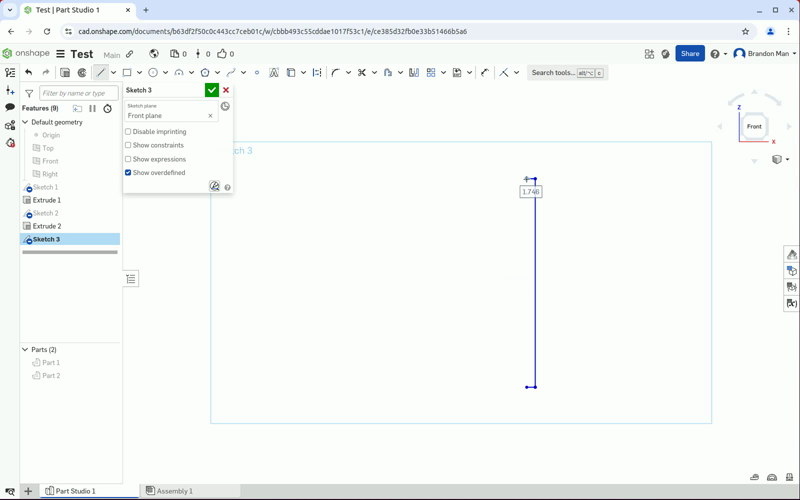
mouse_move(526, 378)
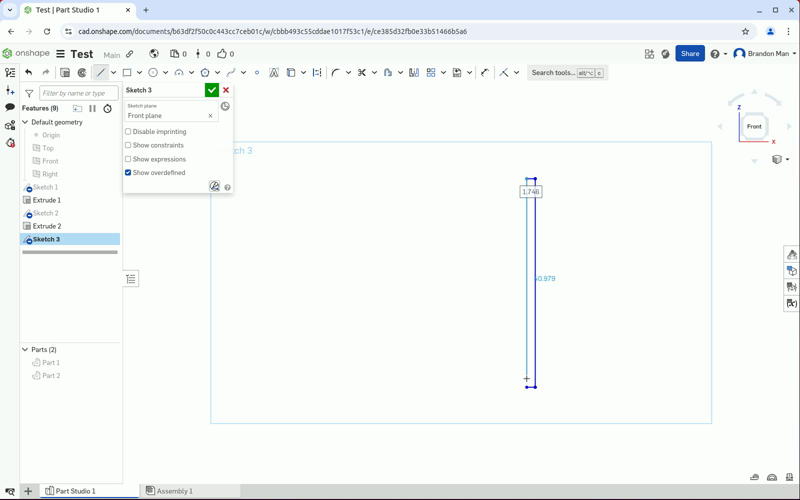
click(526, 378)
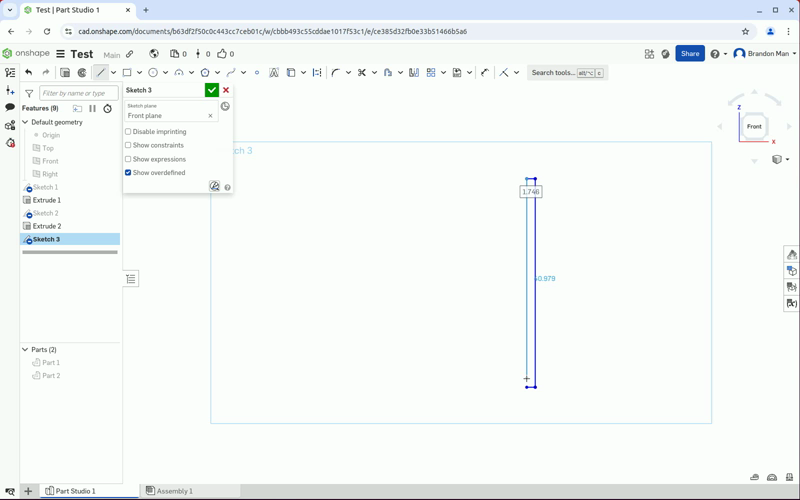
key_up(shift)
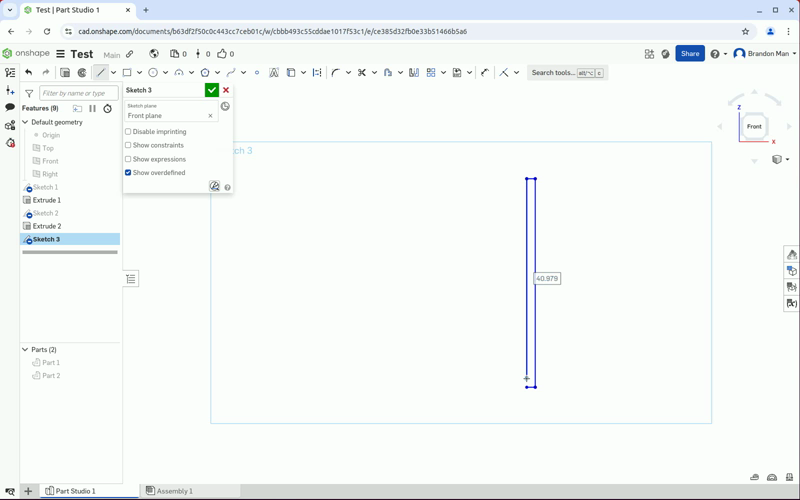
mouse_move(556, 378)
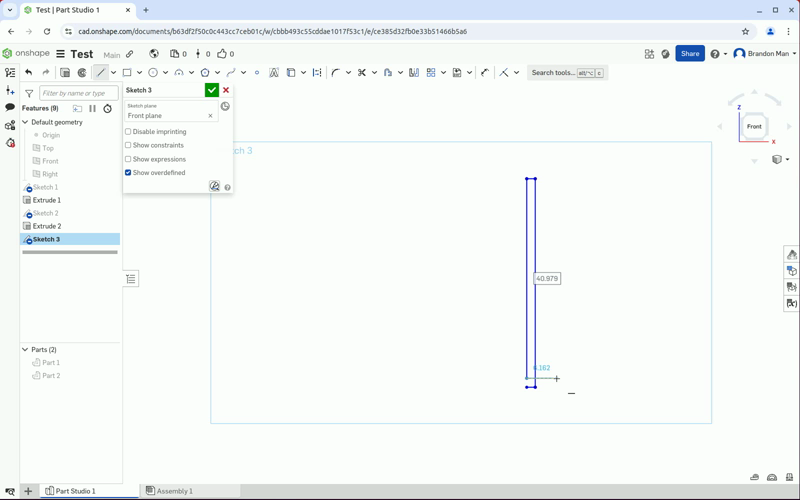
key_down(shift)
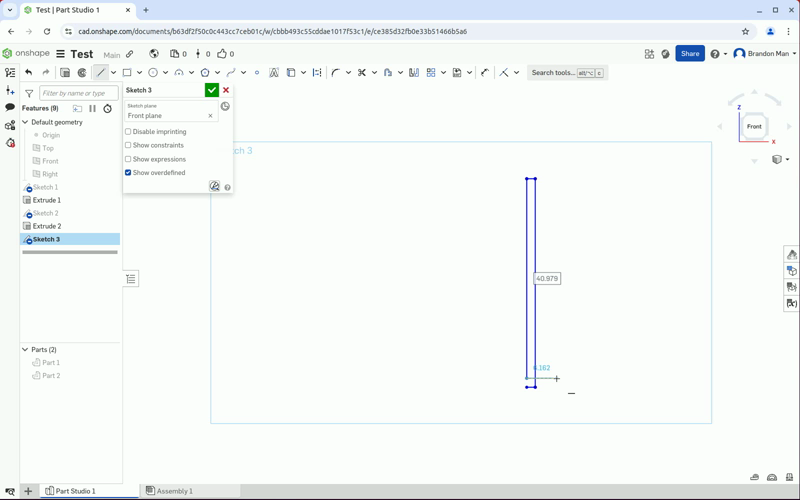
mouse_move(526, 387)
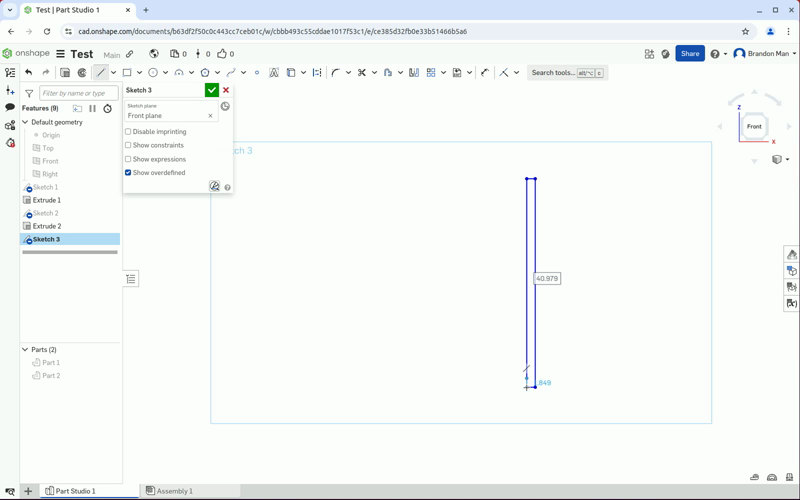
key_up(shift)
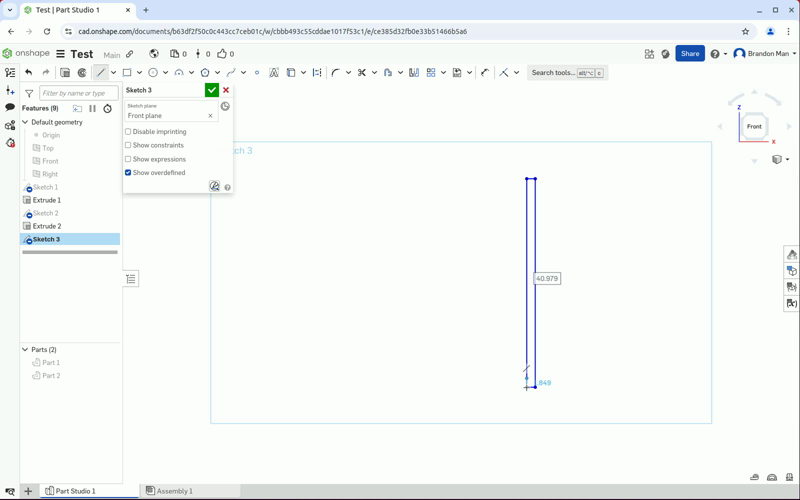
click(526, 387)
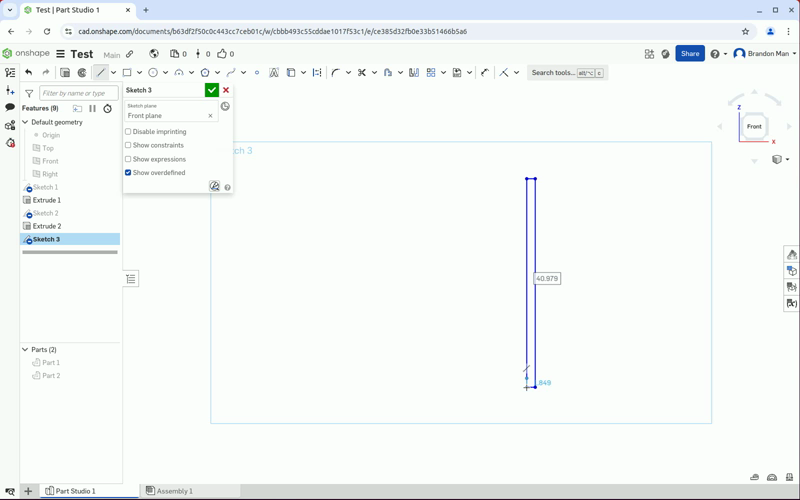
key(esc)
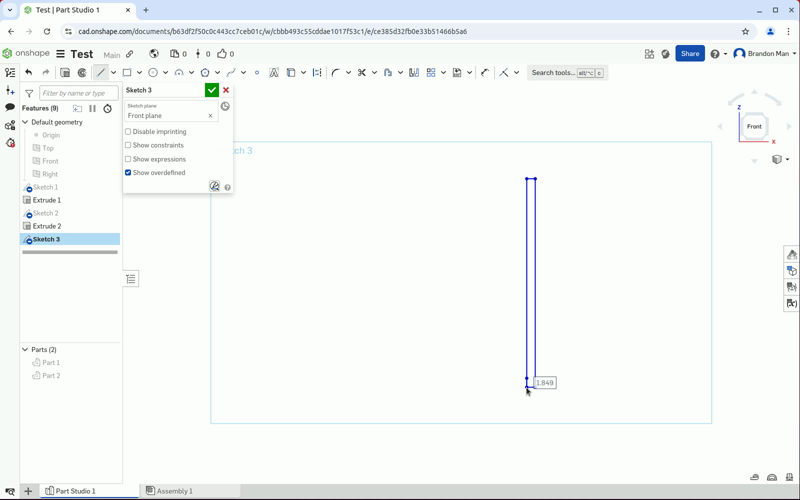
mouse_move(531, 372)
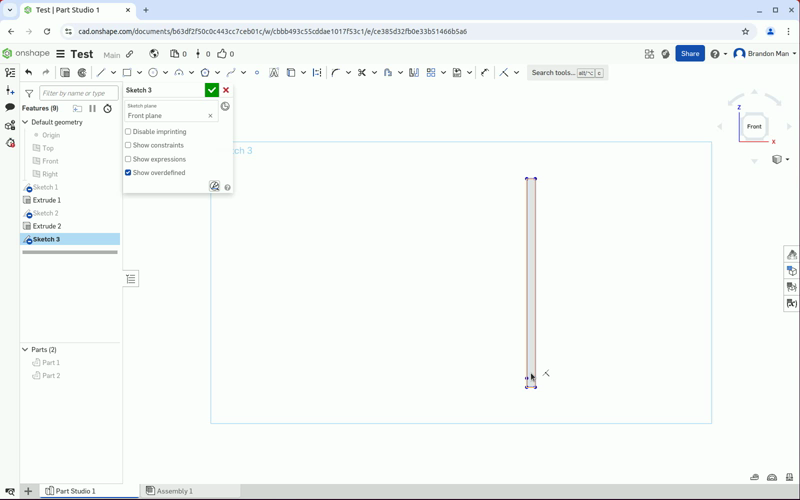
click(531, 372)
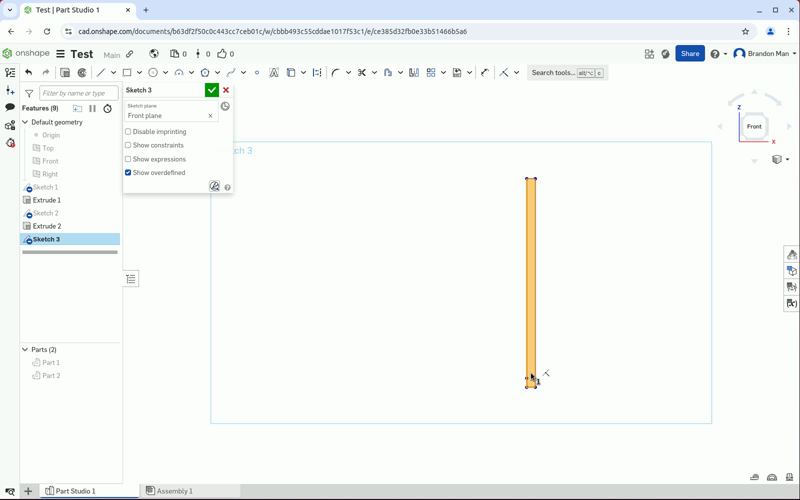
mouse_move(73, 352)
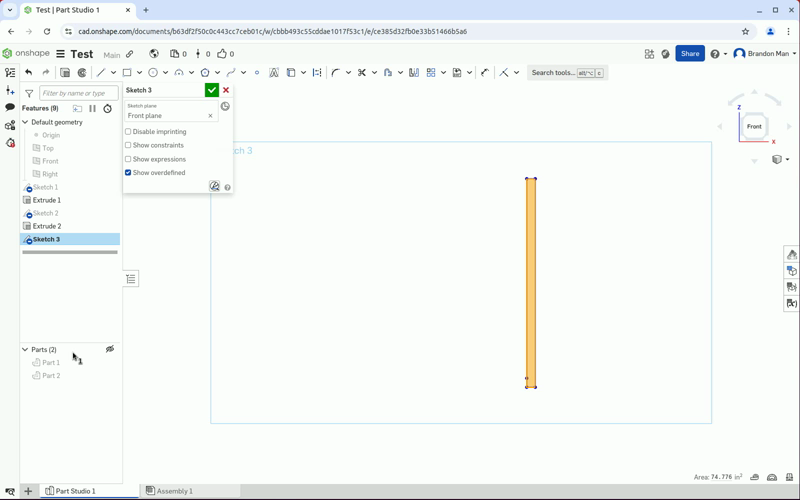
key(shift+y)
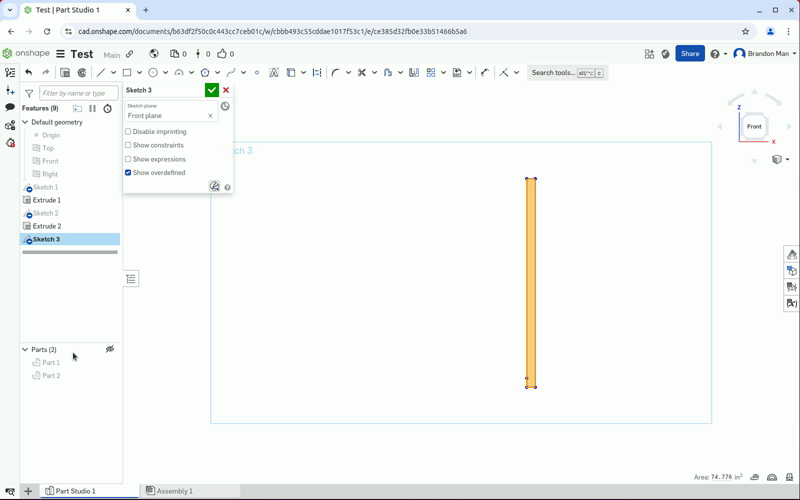
key(shift+e)
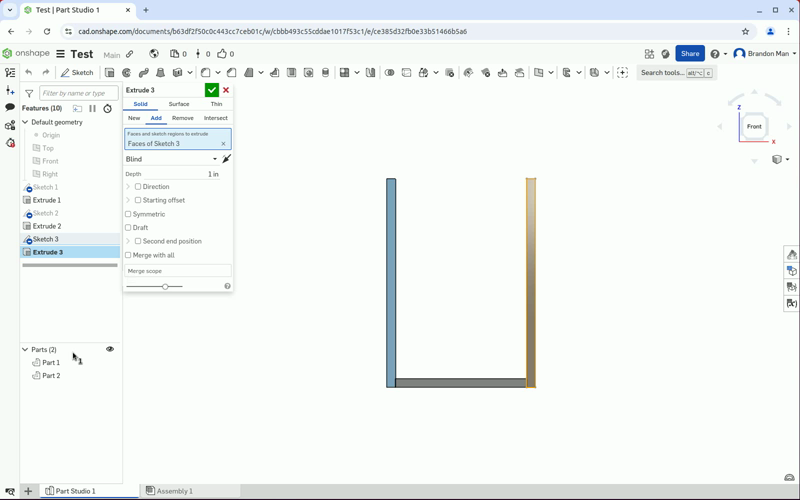
mouse_move(143, 106)
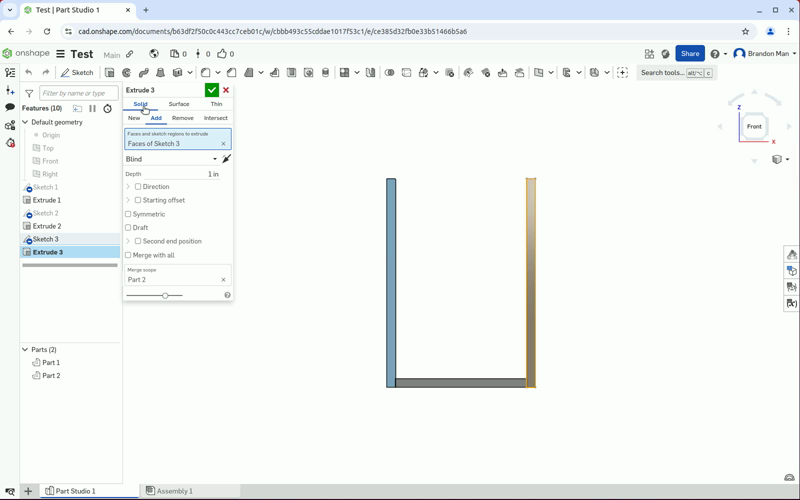
click(143, 106)
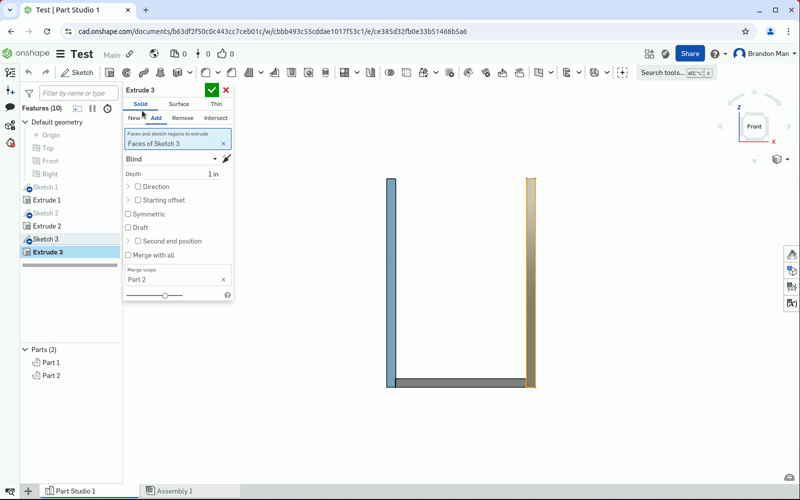
mouse_move(137, 120)
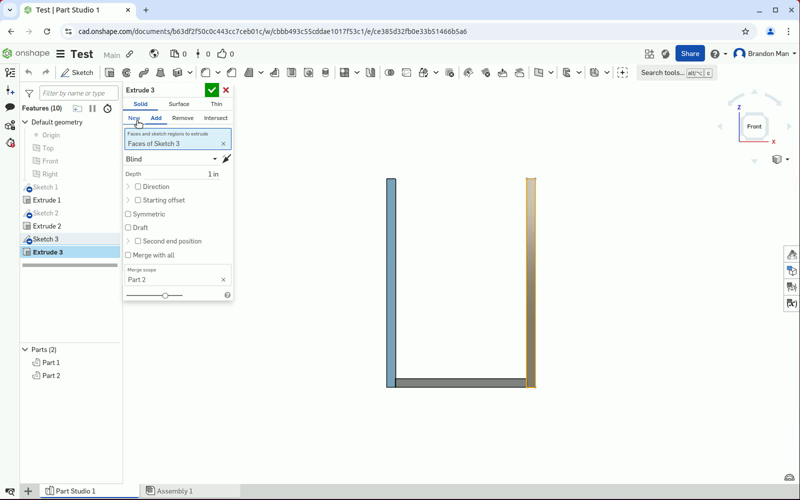
click(137, 120)
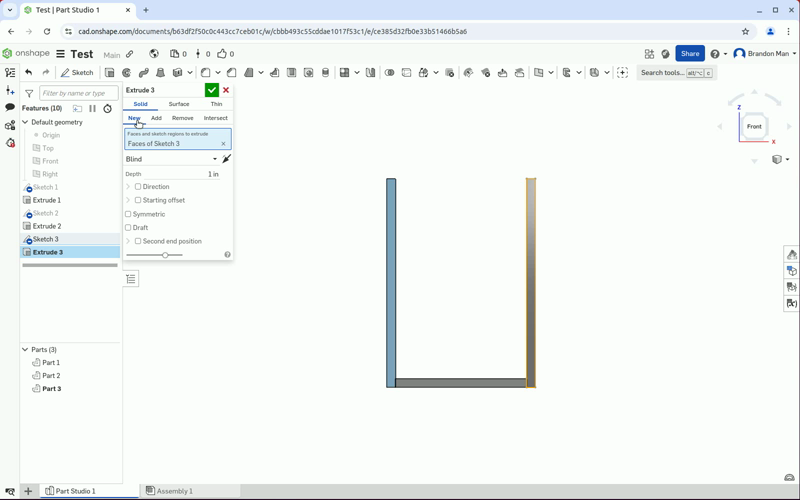
key(tab, 4)
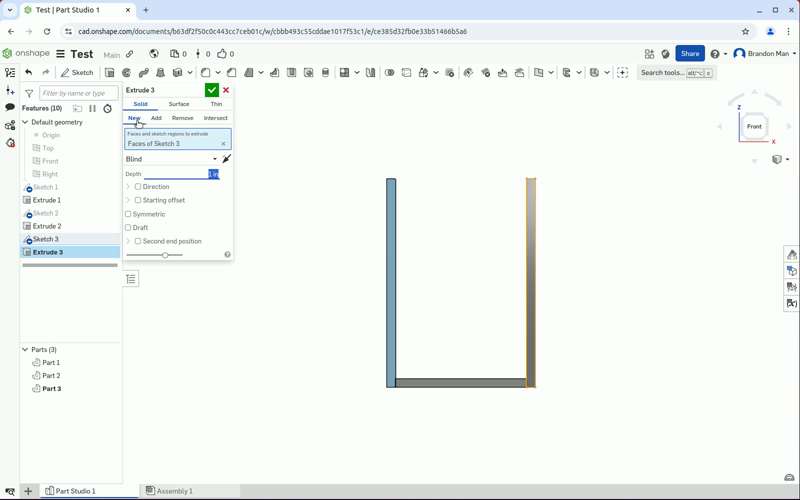
text(0.241)
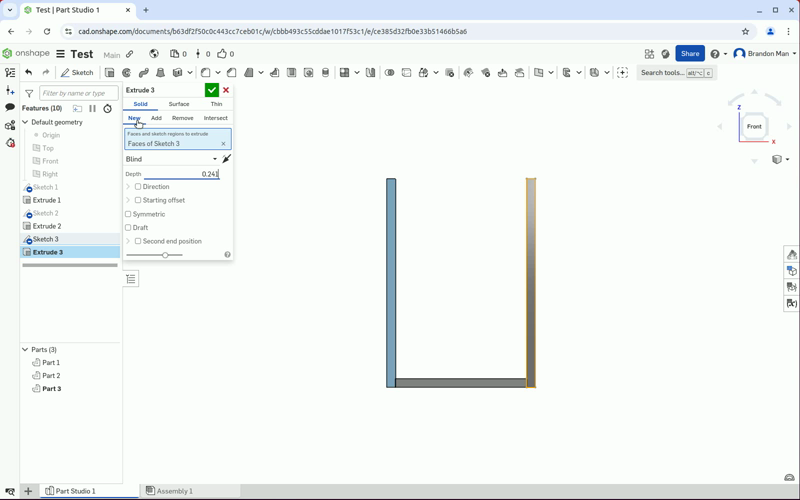
key(enter)
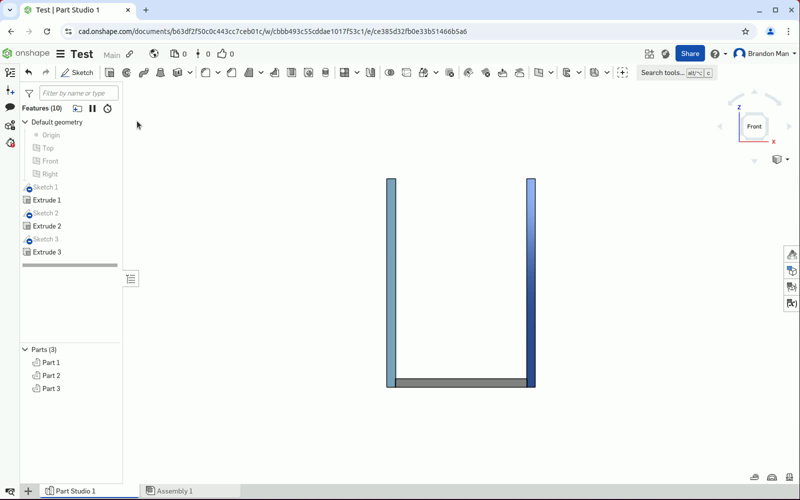
key(shift+h)
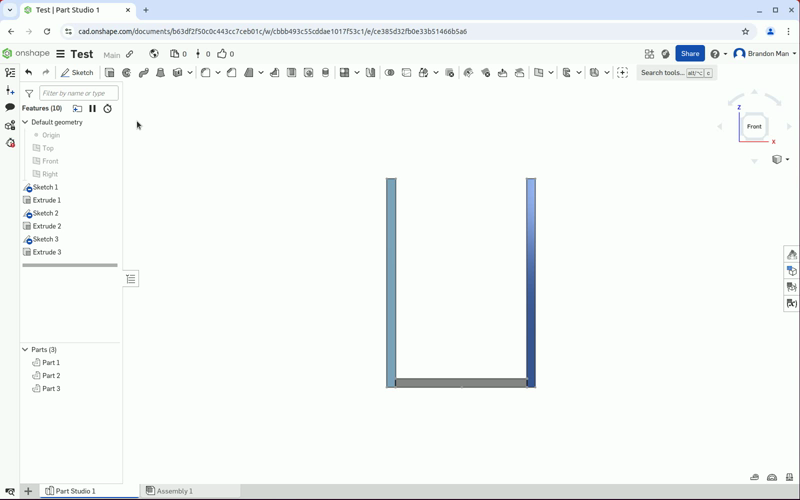
key(shift+h)
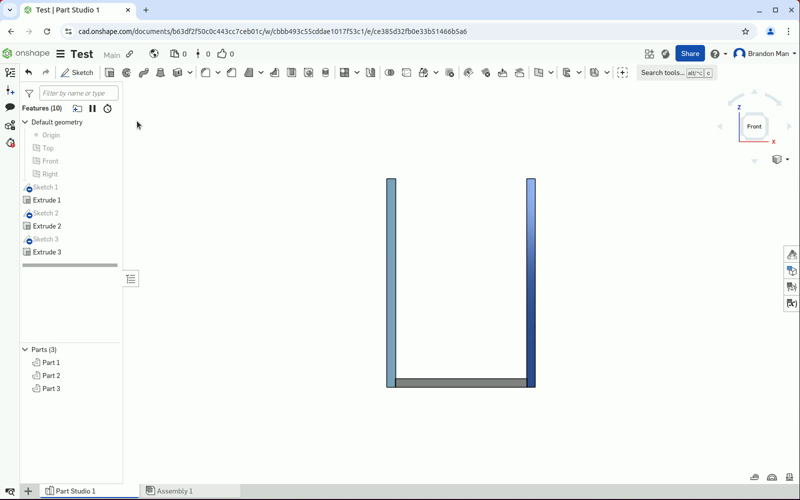
mouse_move(73, 189)
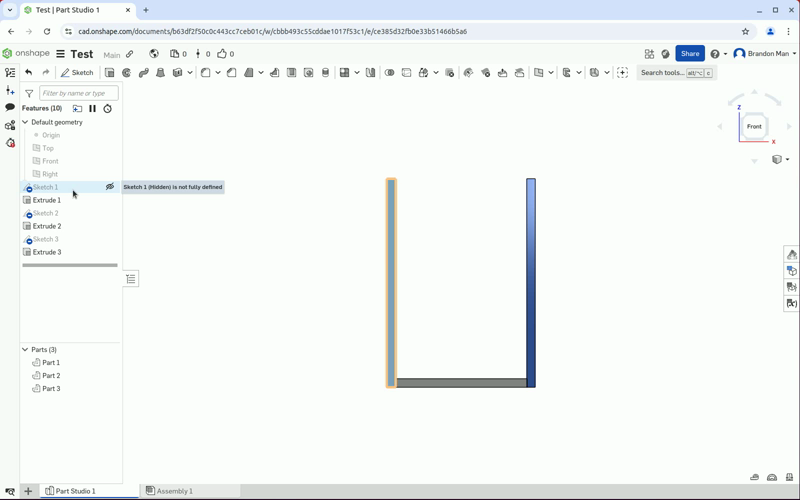
click(73, 189)
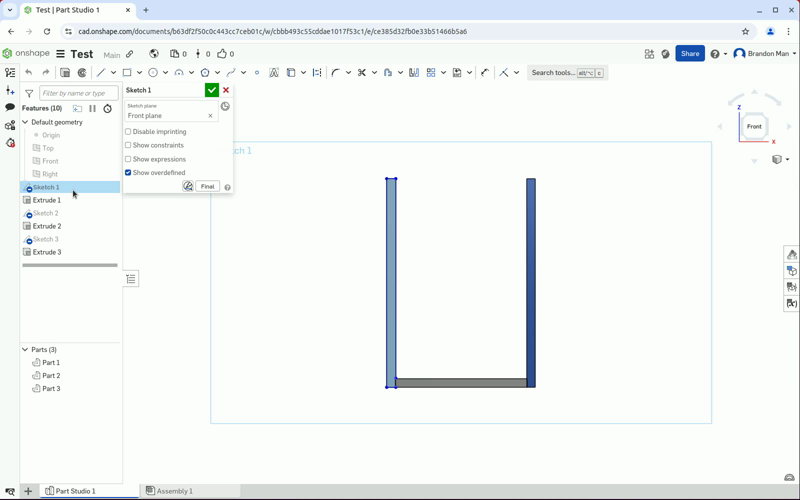
mouse_move(229, 92)
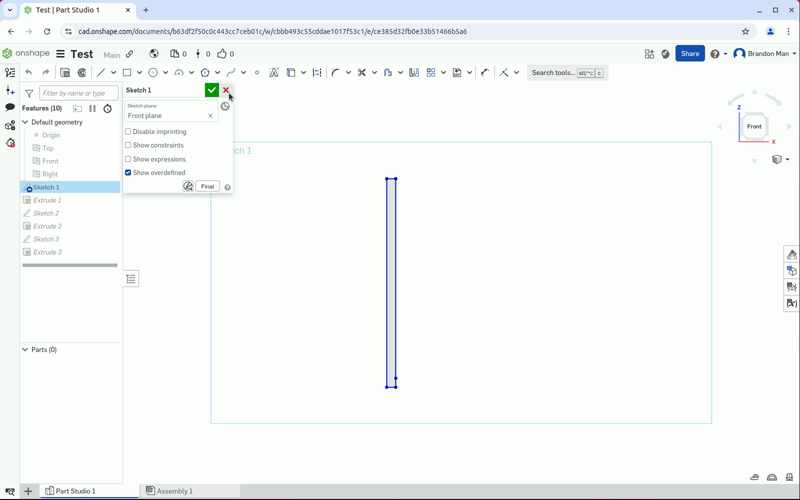
click(229, 92)
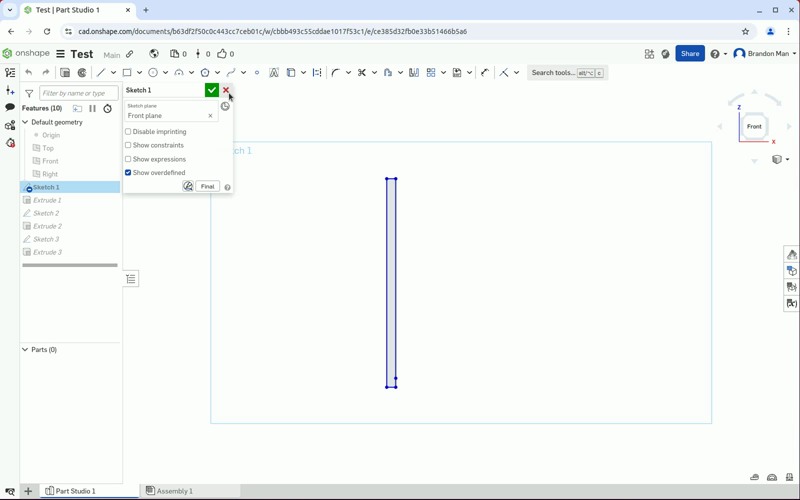
key(shift+s)
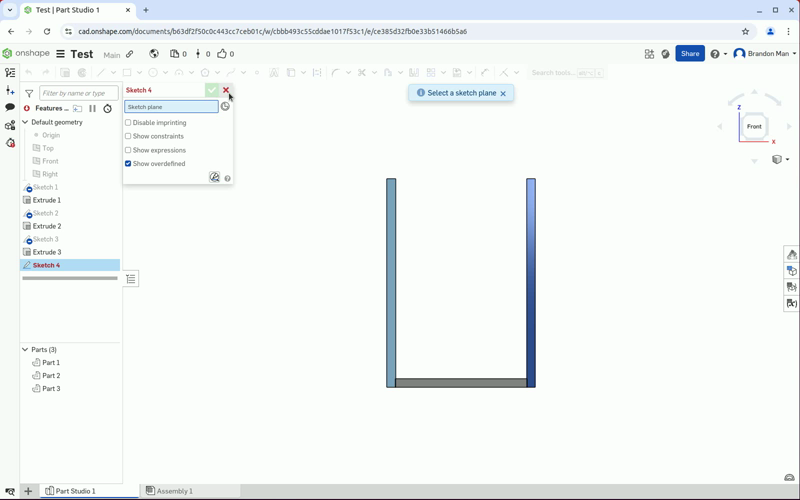
mouse_move(73, 163)
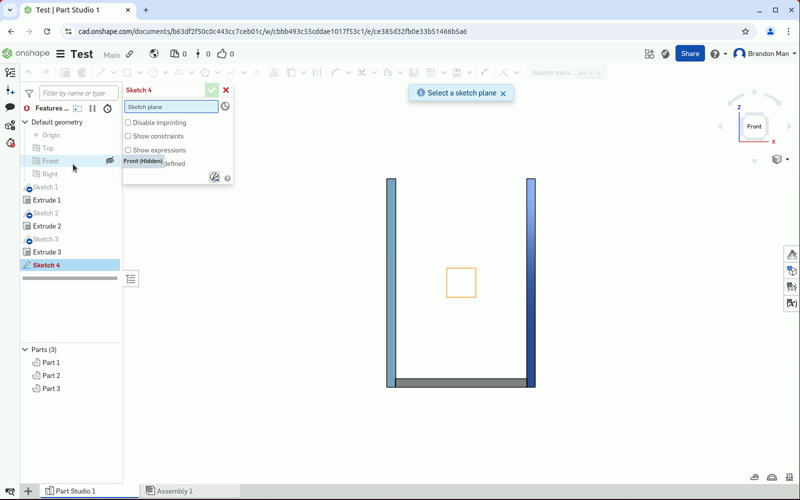
click(73, 163)
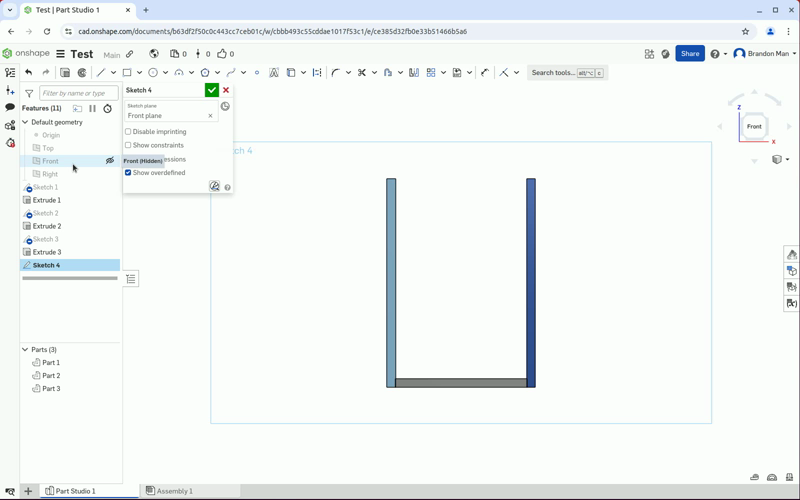
mouse_move(73, 352)
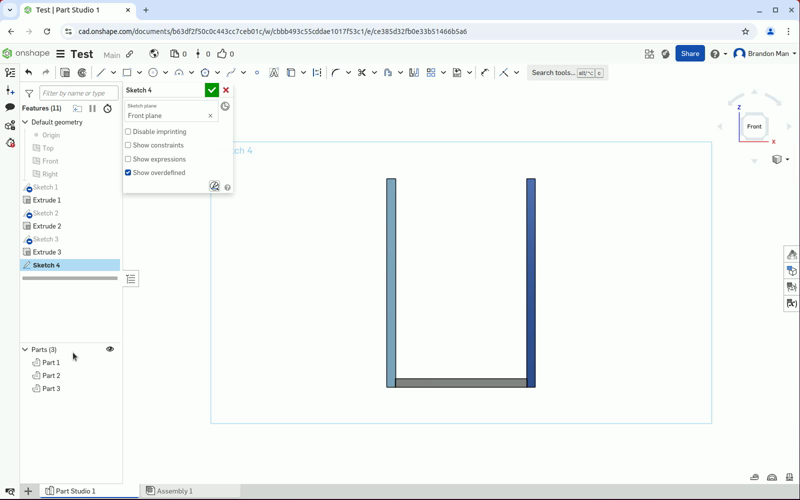
key(y)
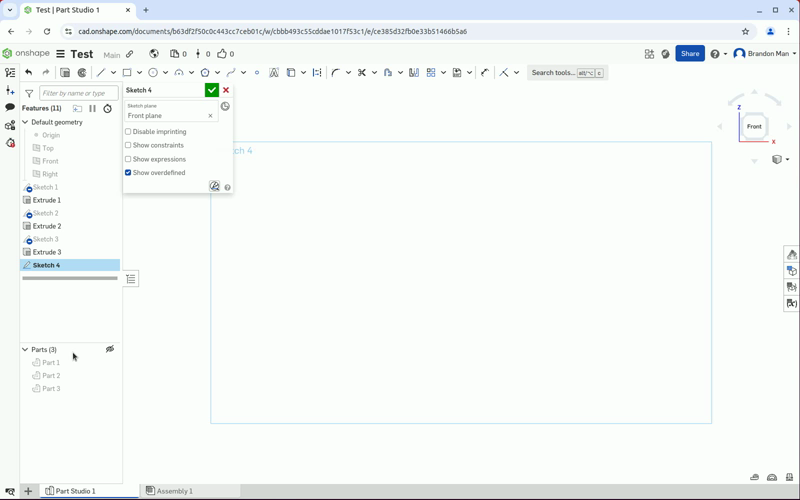
key(l)
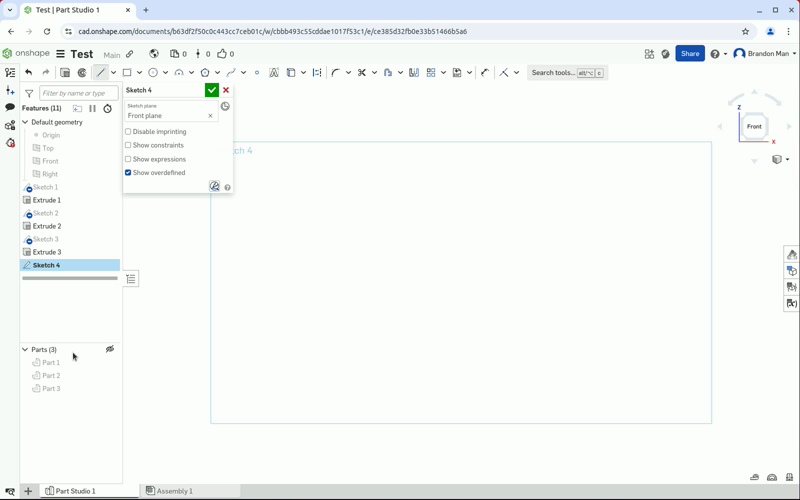
key_down(shift)
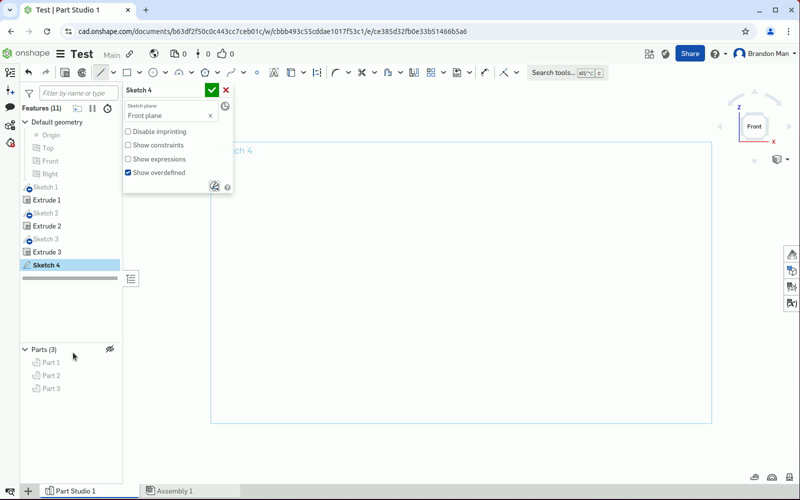
mouse_move(386, 178)
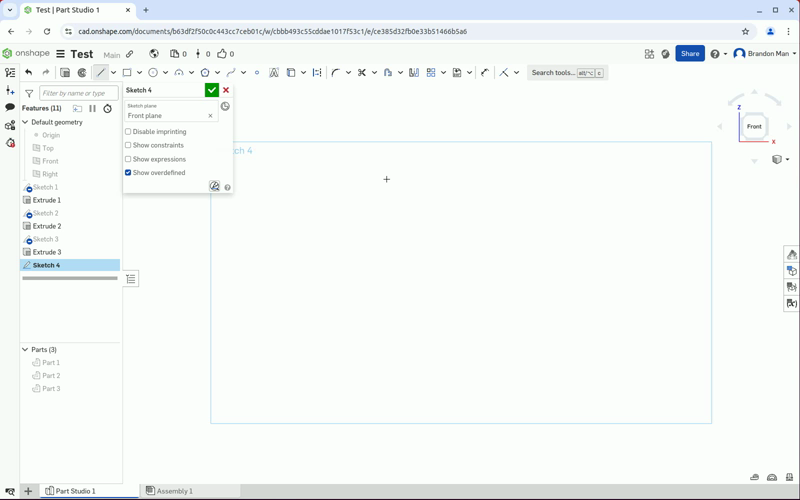
click(386, 178)
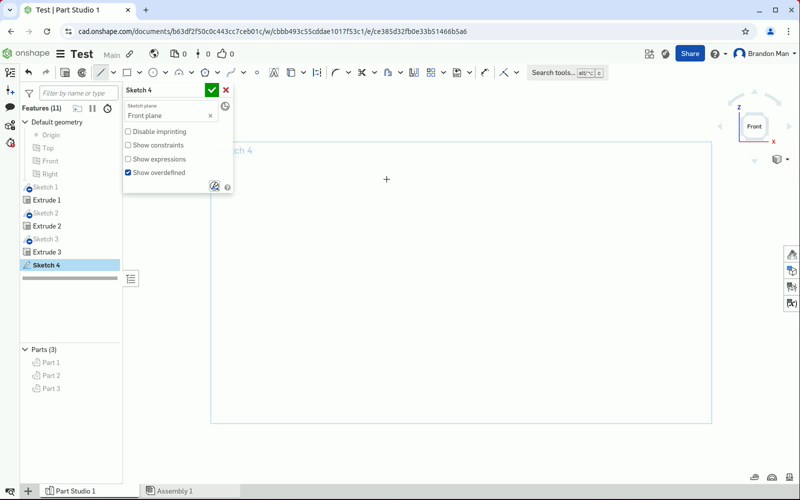
key_up(shift)
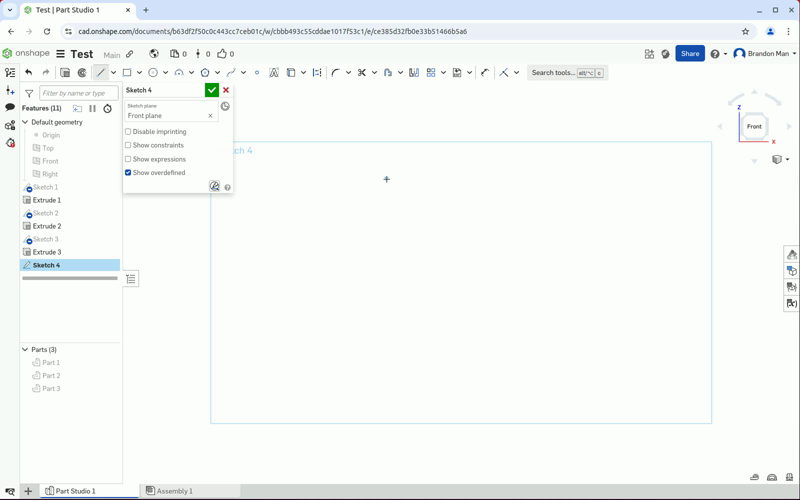
key_down(shift)
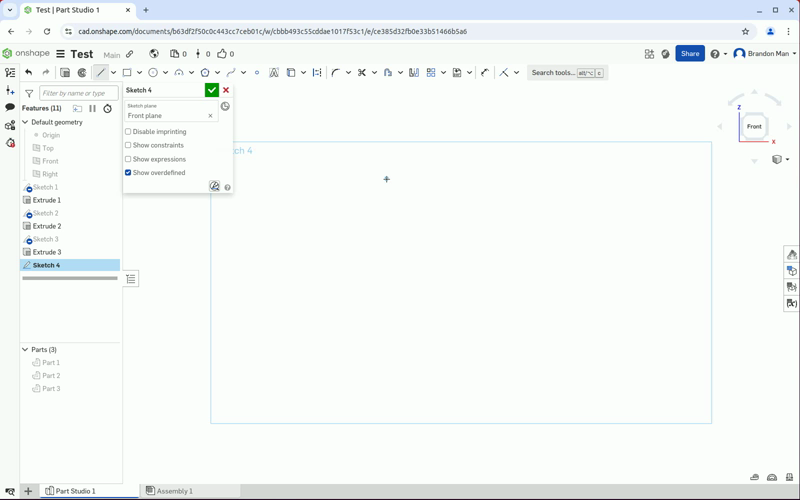
mouse_move(417, 178)
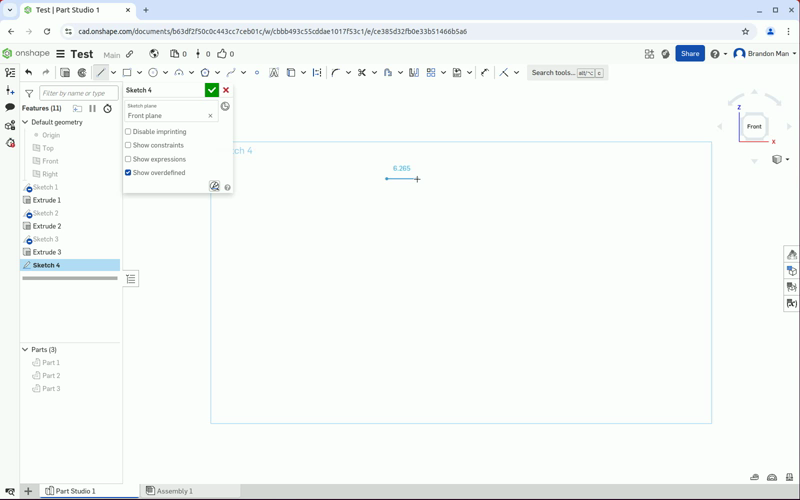
mouse_move(394, 178)
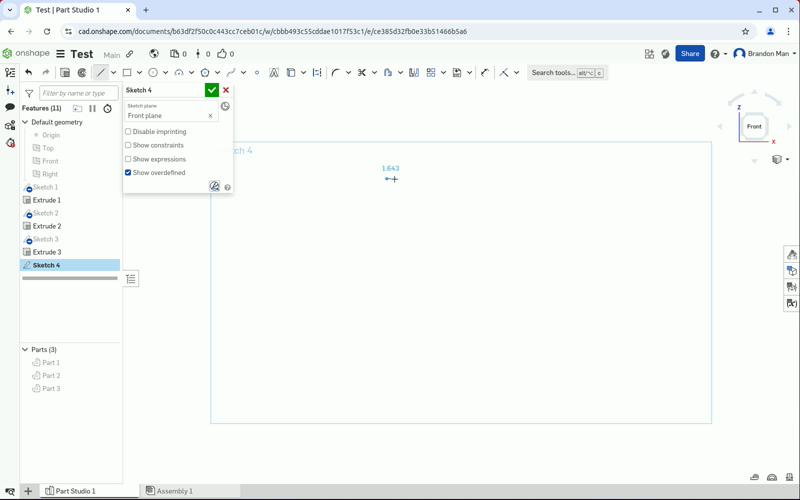
click(394, 178)
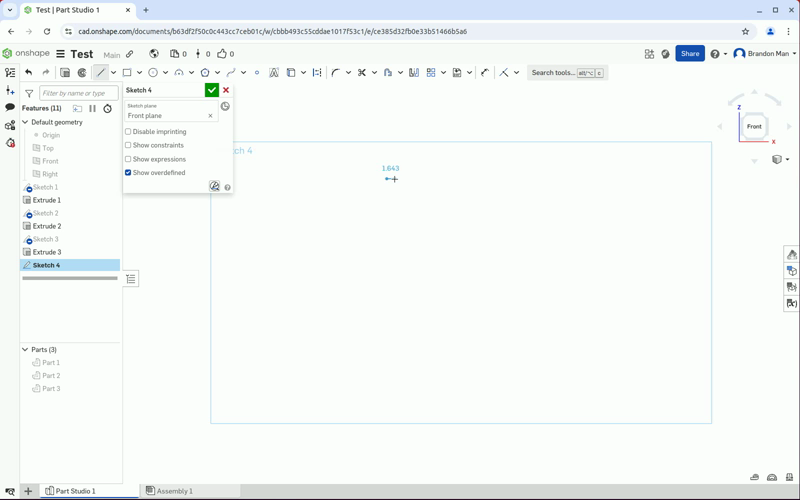
key_up(shift)
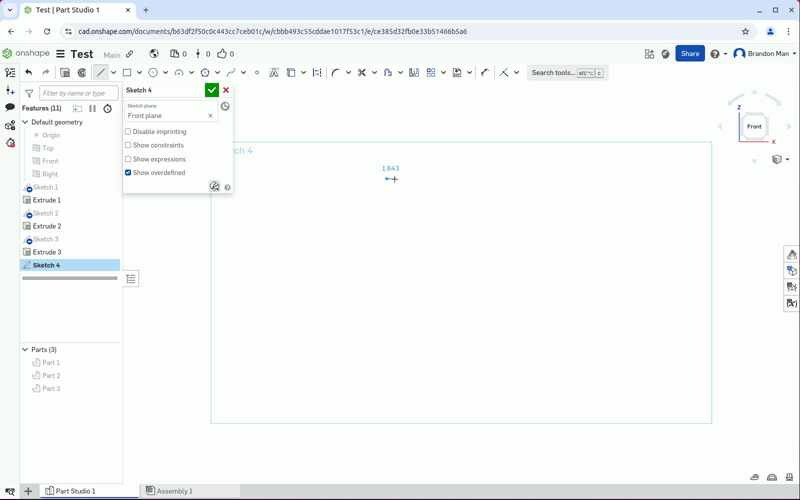
key_down(shift)
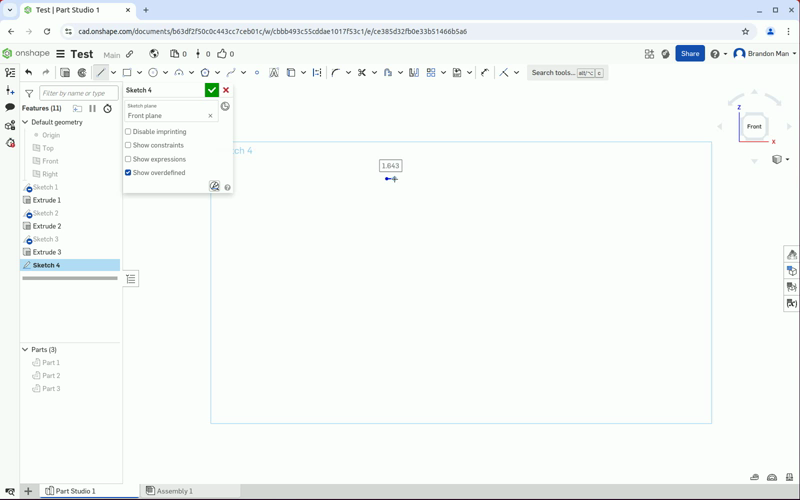
mouse_move(526, 178)
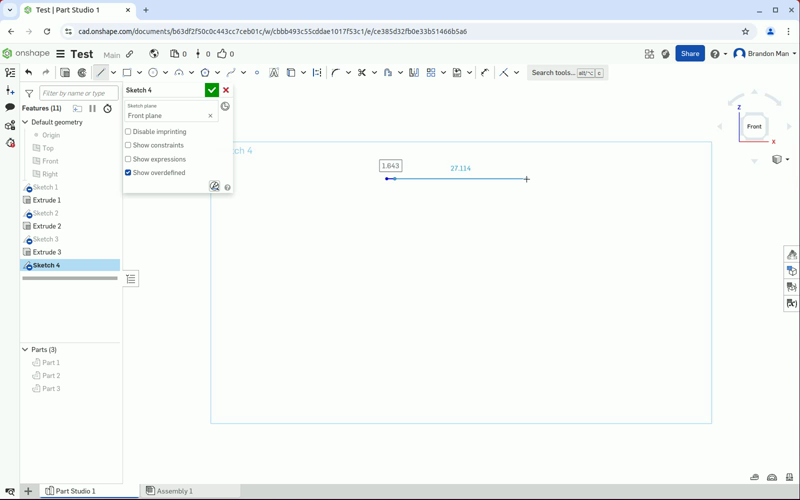
click(526, 178)
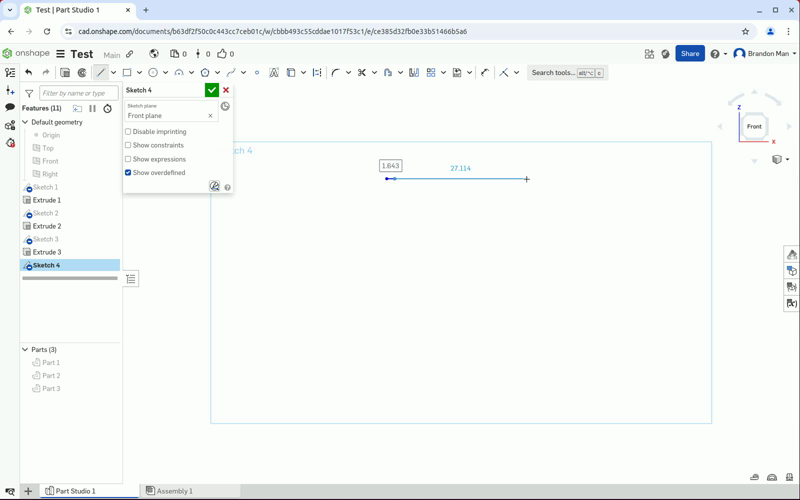
key_up(shift)
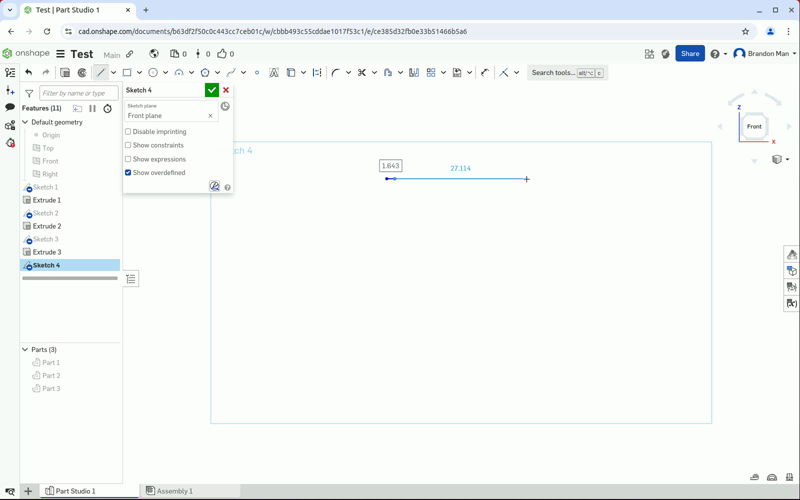
key_down(shift)
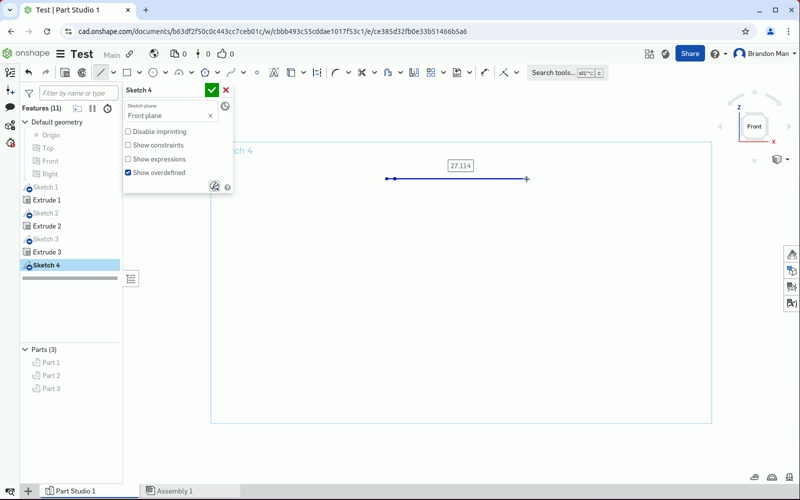
mouse_move(556, 178)
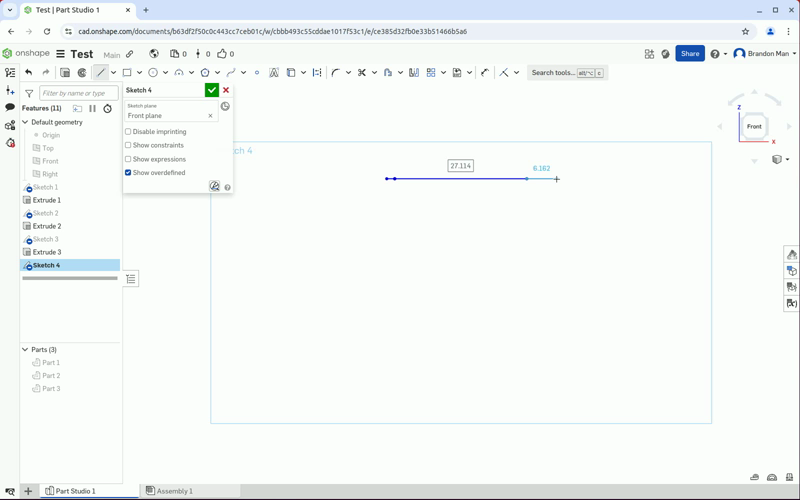
mouse_move(534, 178)
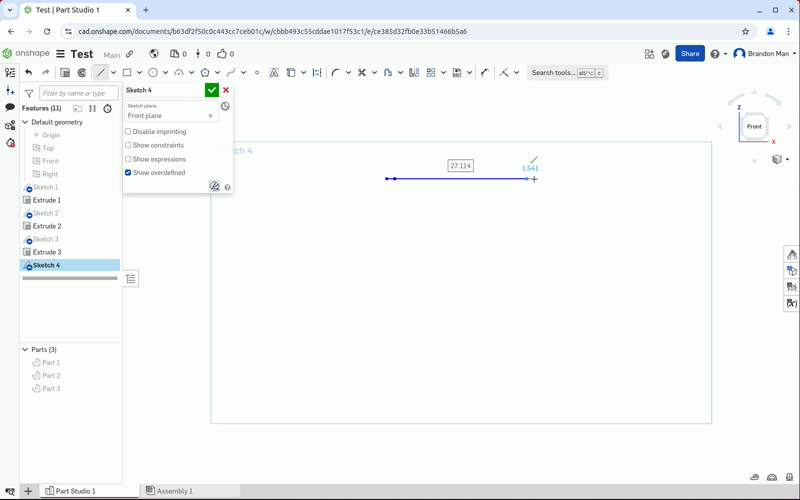
click(534, 178)
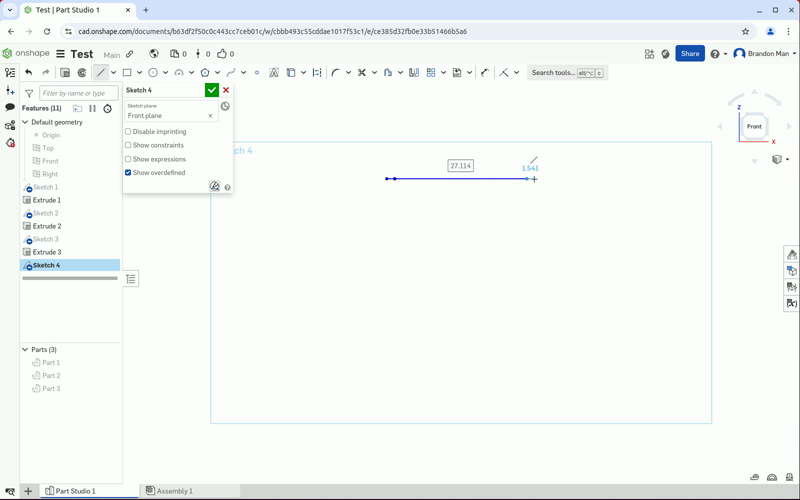
key_up(shift)
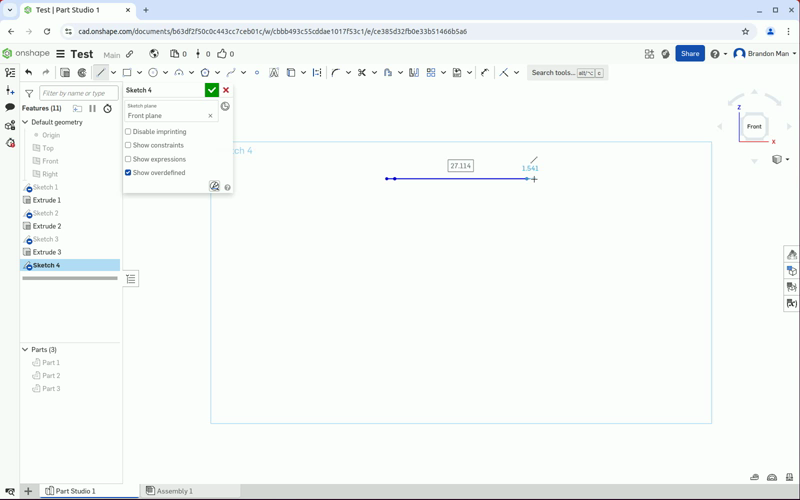
key_down(shift)
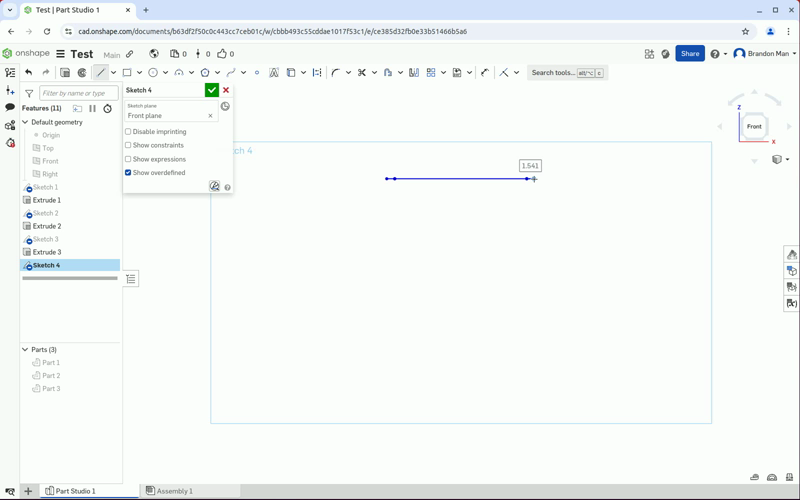
mouse_move(564, 178)
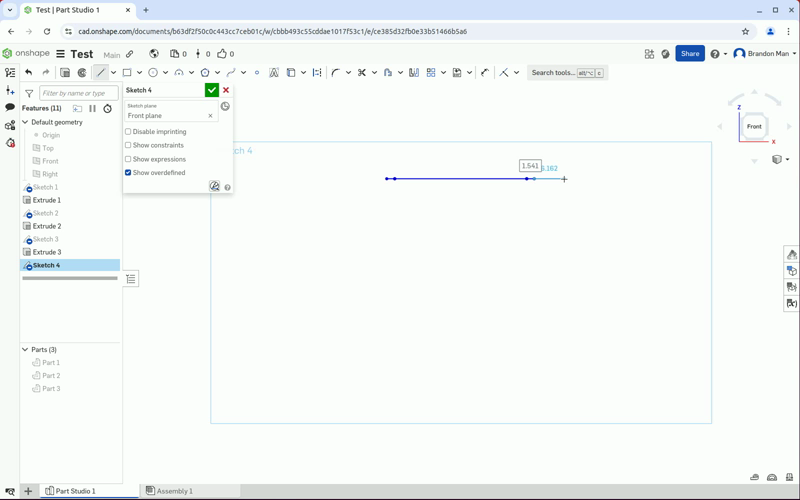
mouse_move(534, 170)
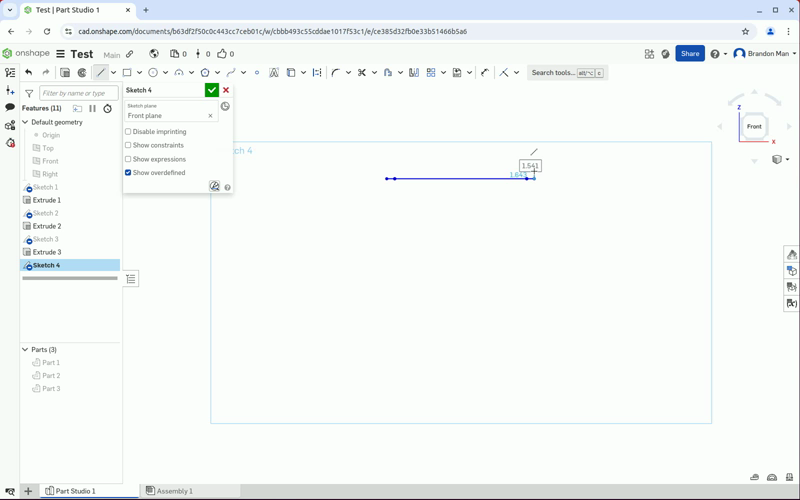
click(534, 170)
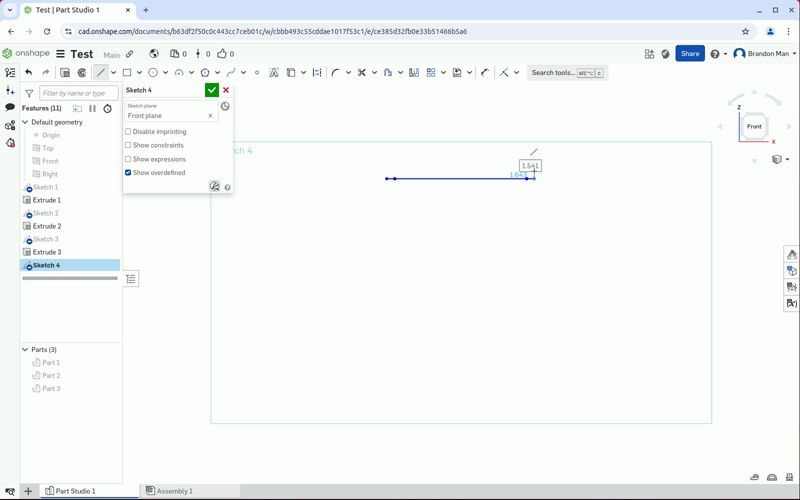
key_up(shift)
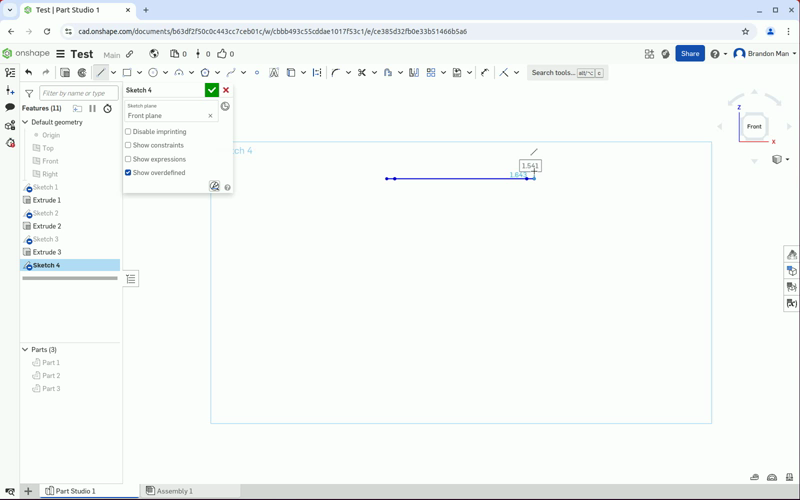
key_down(shift)
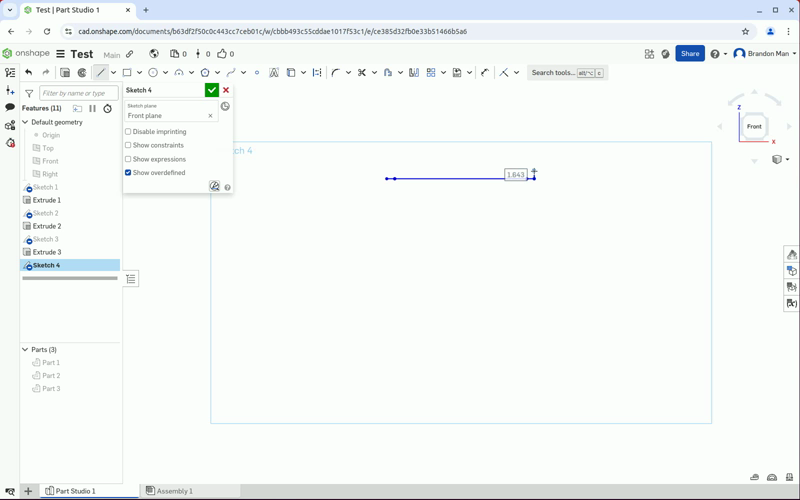
mouse_move(386, 170)
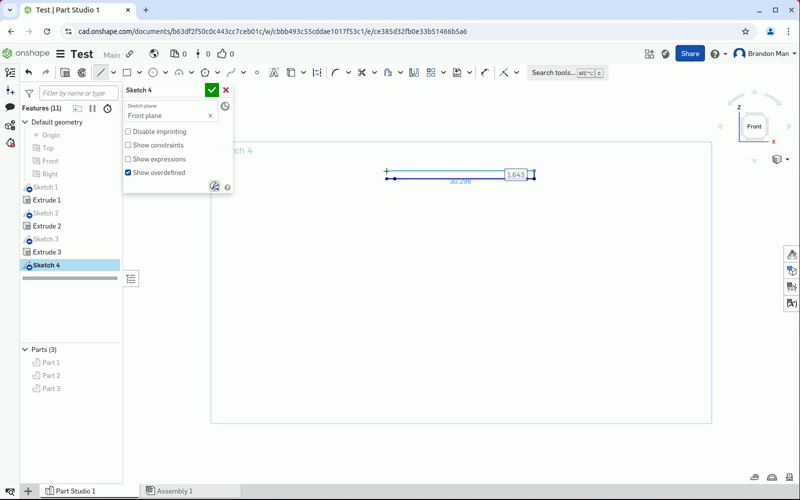
click(386, 170)
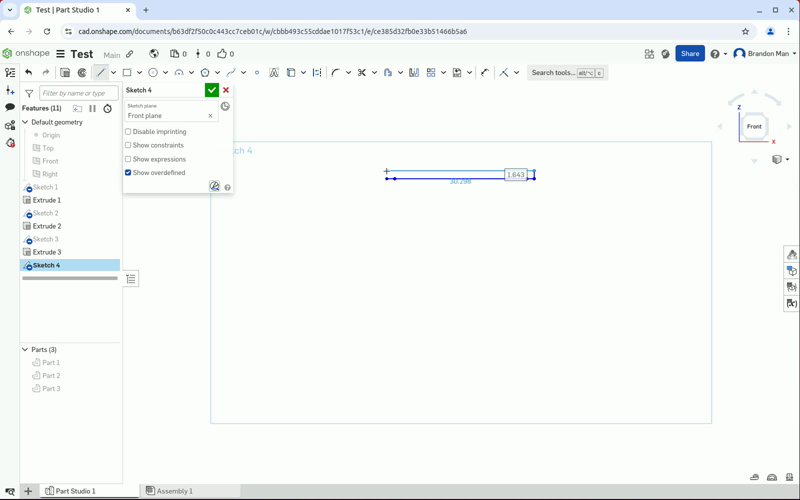
key_up(shift)
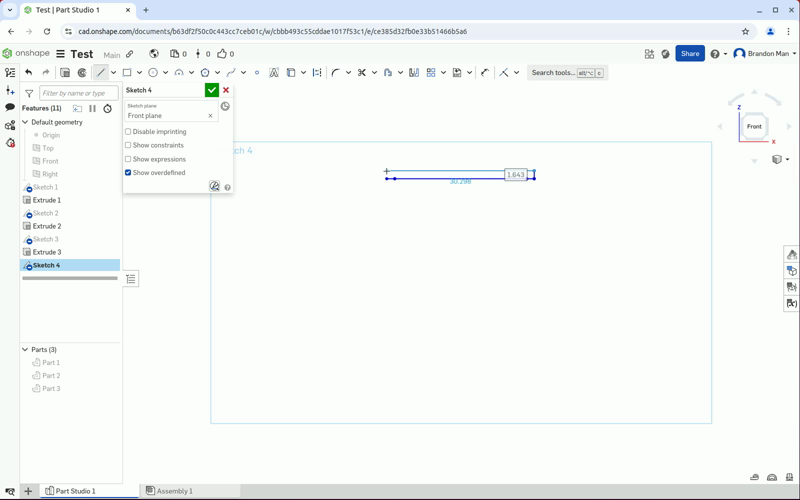
mouse_move(417, 170)
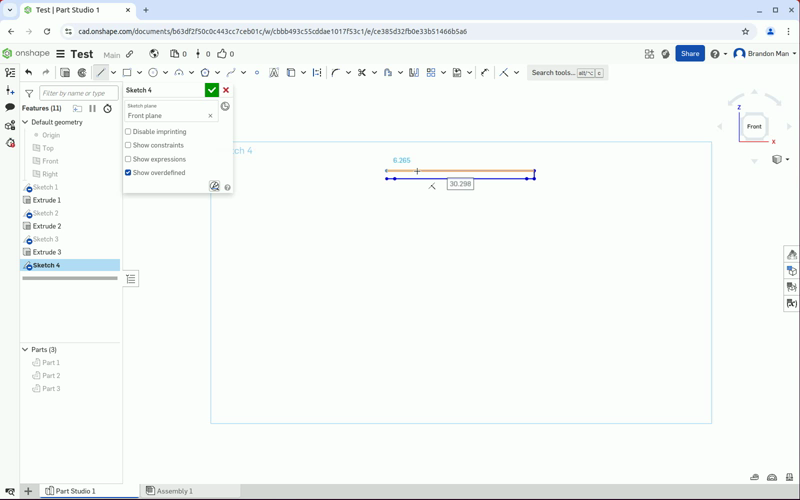
key_down(shift)
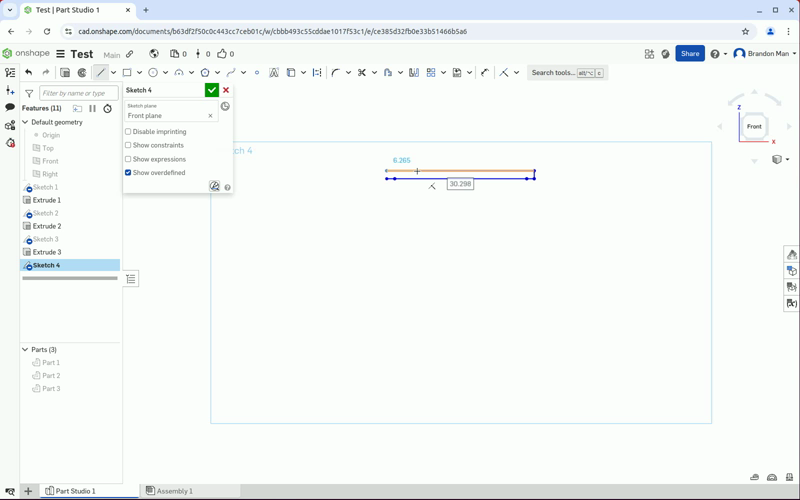
mouse_move(386, 178)
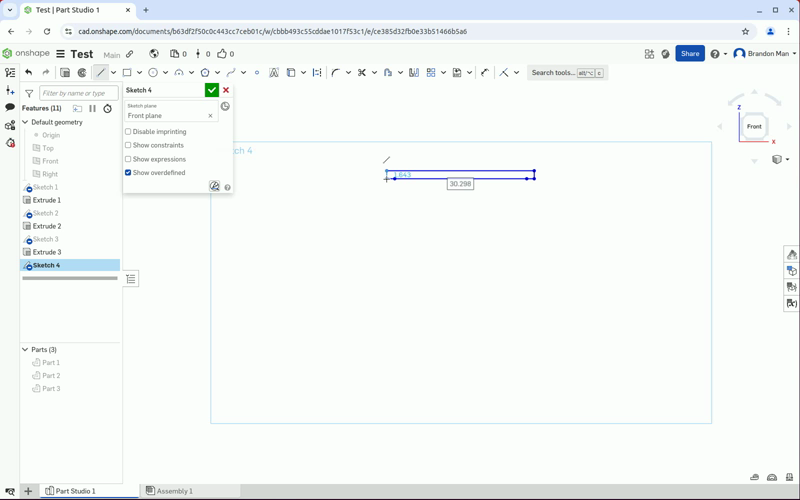
key_up(shift)
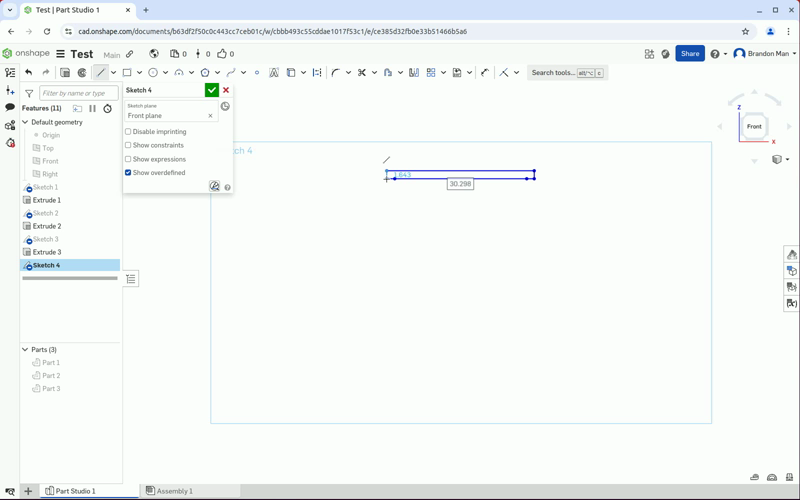
click(386, 178)
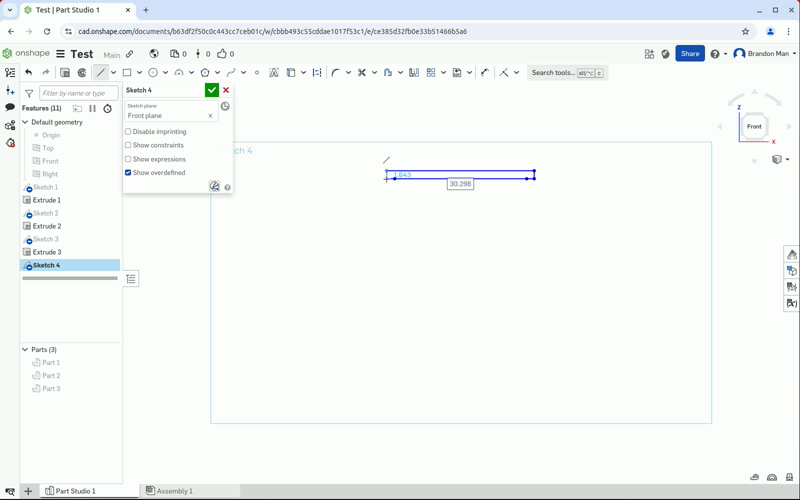
key(esc)
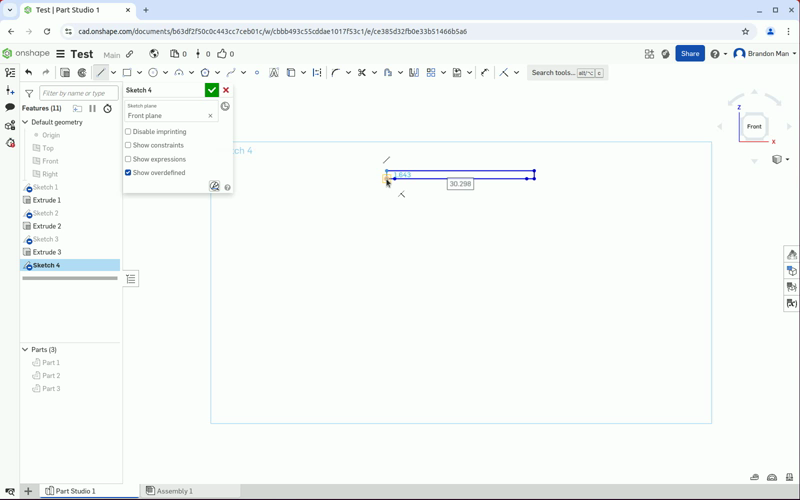
mouse_move(425, 172)
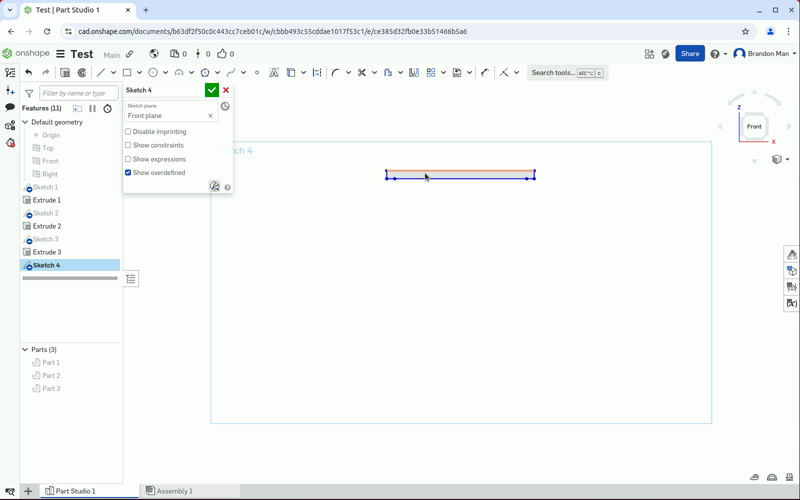
scroll(6)
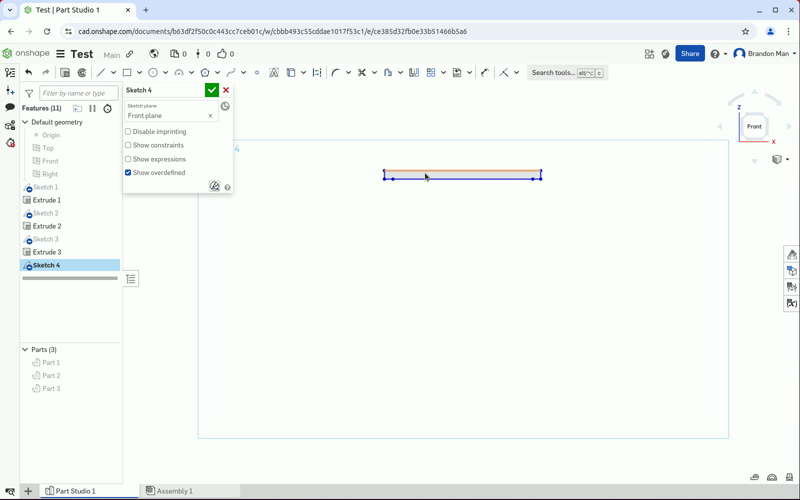
scroll(6)
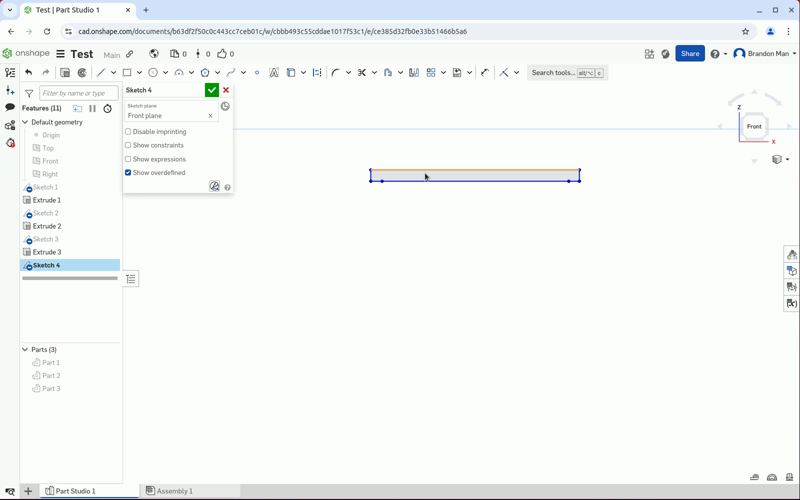
scroll(6)
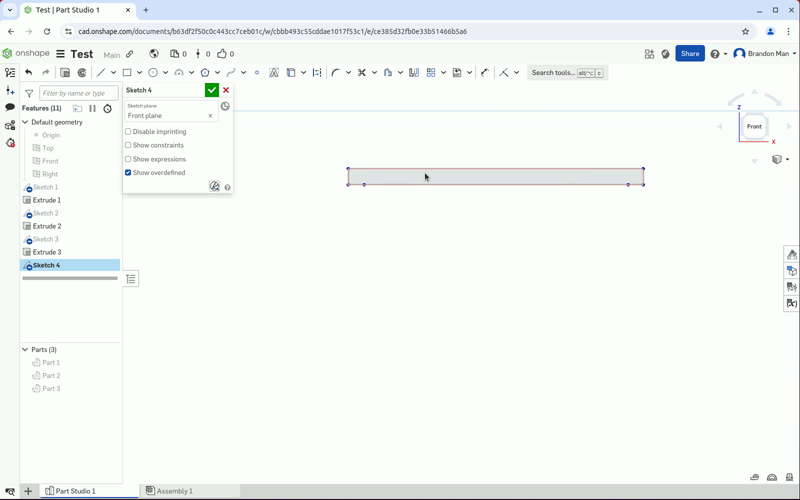
scroll(6)
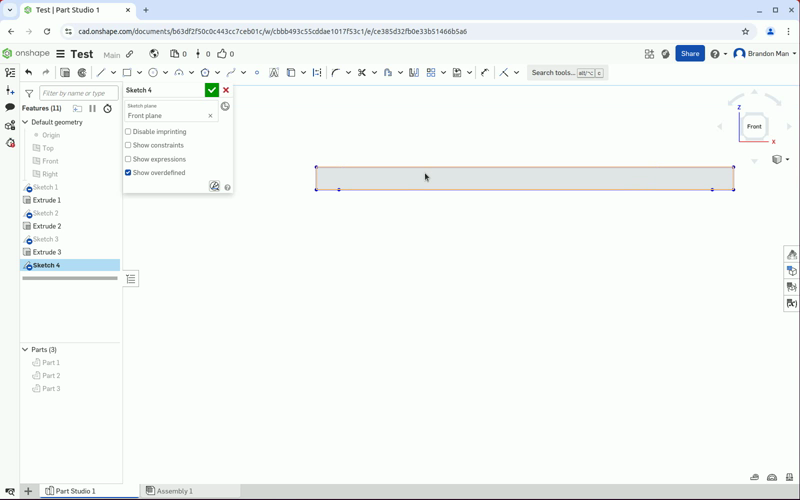
scroll(6)
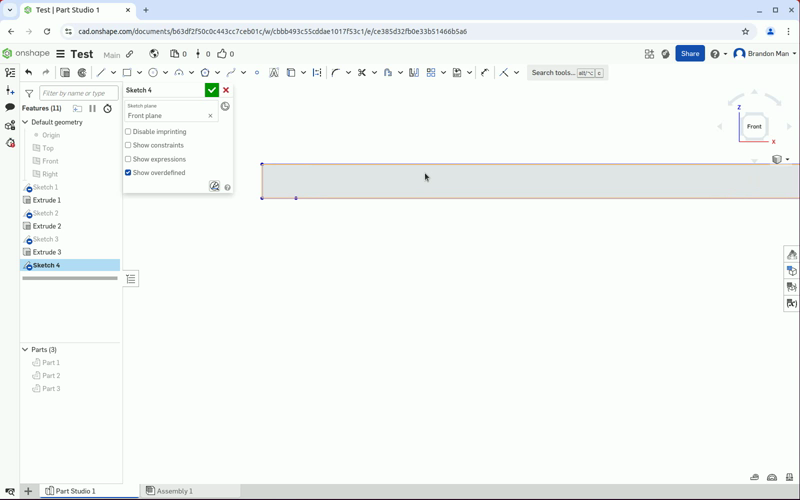
scroll(6)
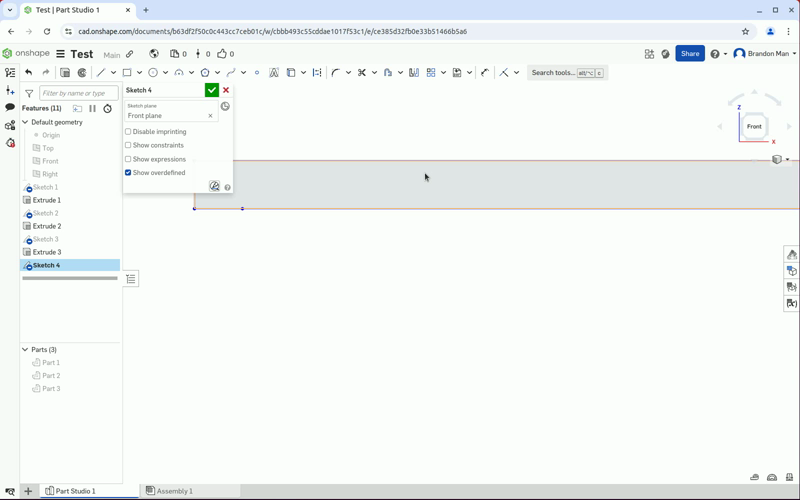
scroll(6)
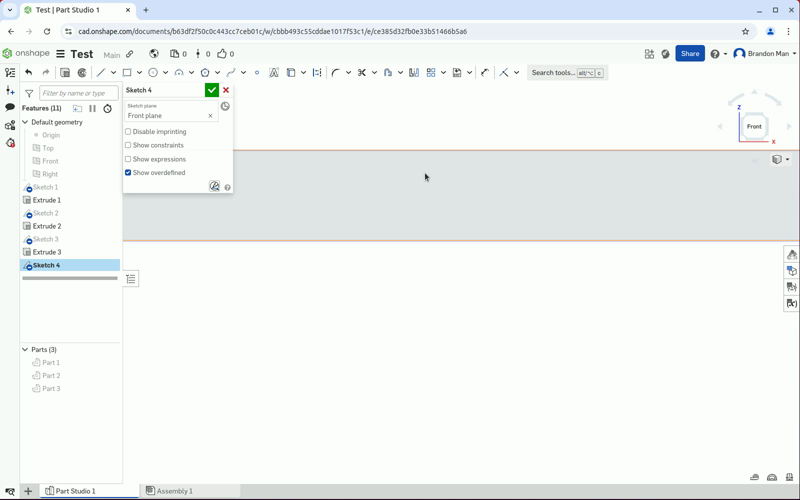
click(425, 172)
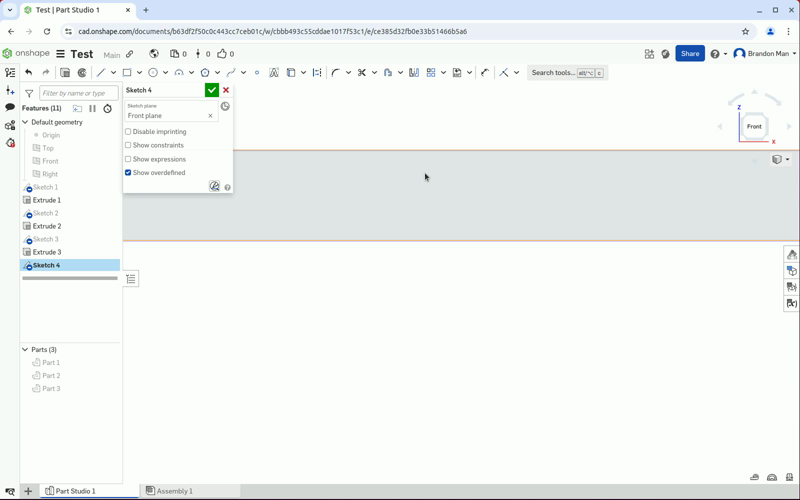
scroll(-6)
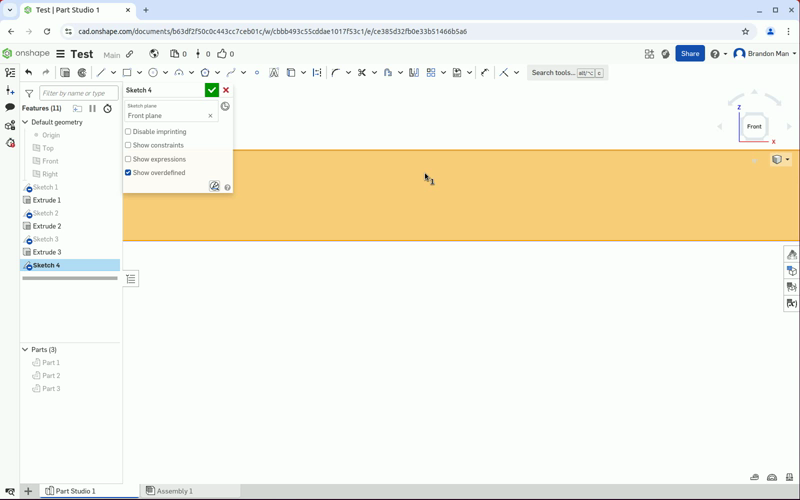
scroll(-6)
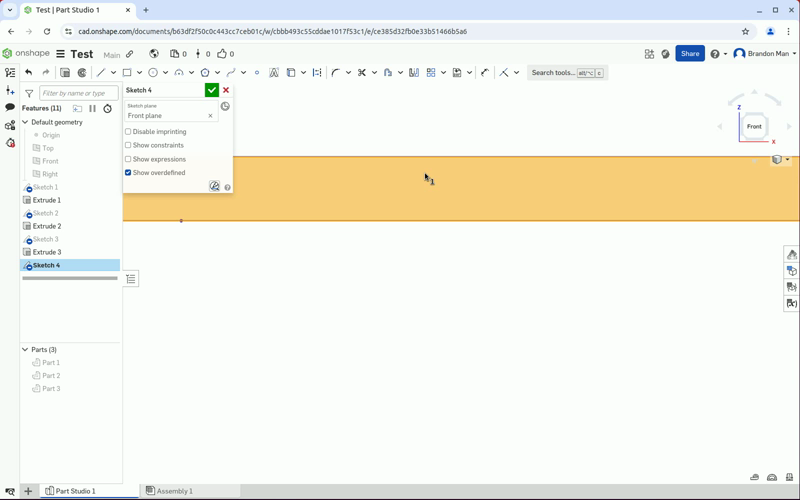
scroll(-6)
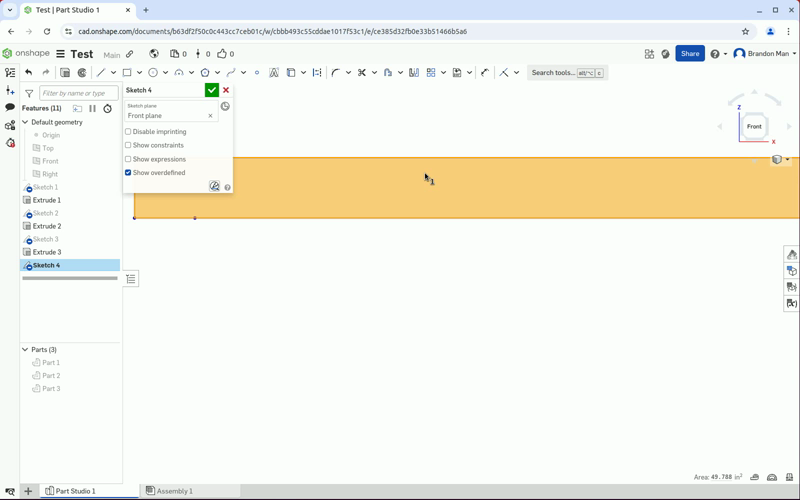
scroll(-6)
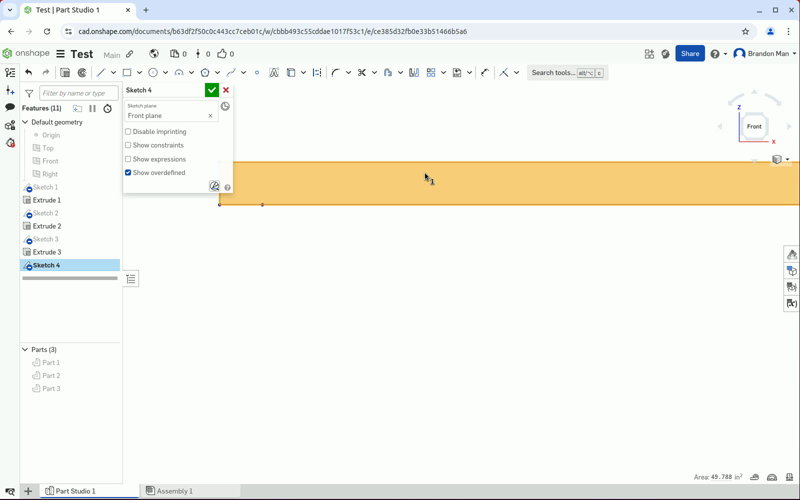
scroll(-6)
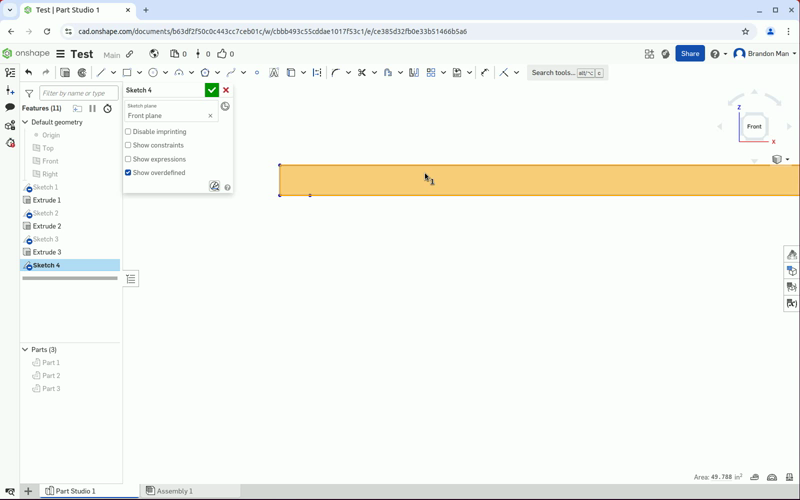
scroll(-6)
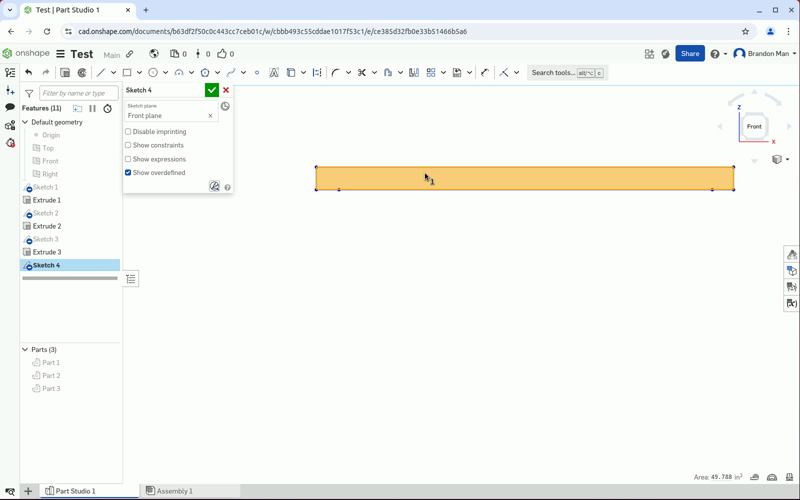
scroll(-6)
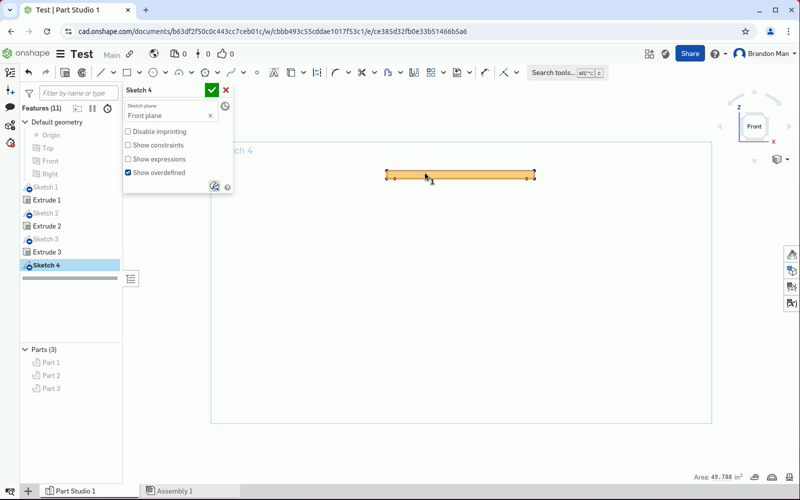
mouse_move(73, 352)
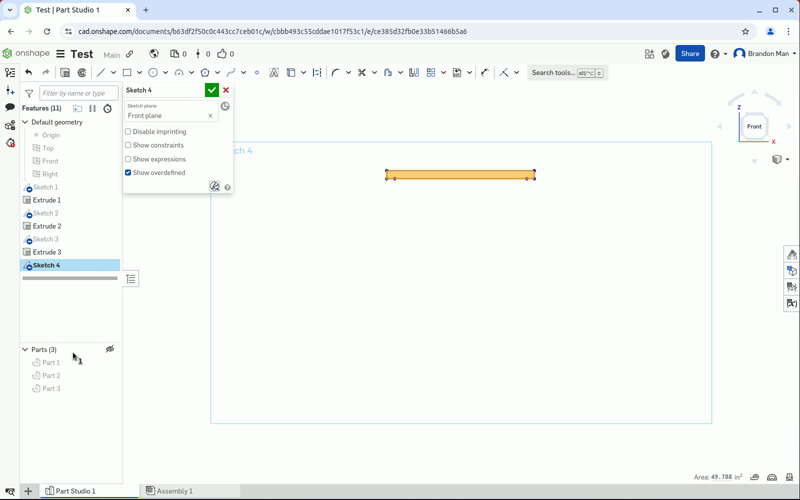
key(shift+y)
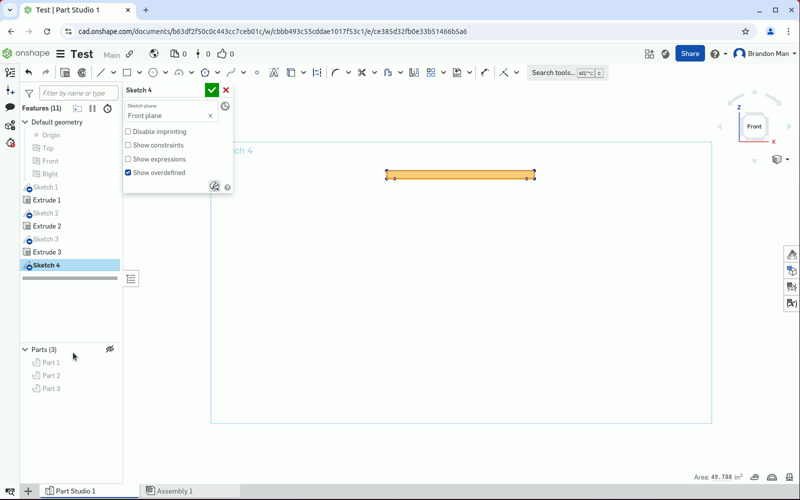
key(shift+e)
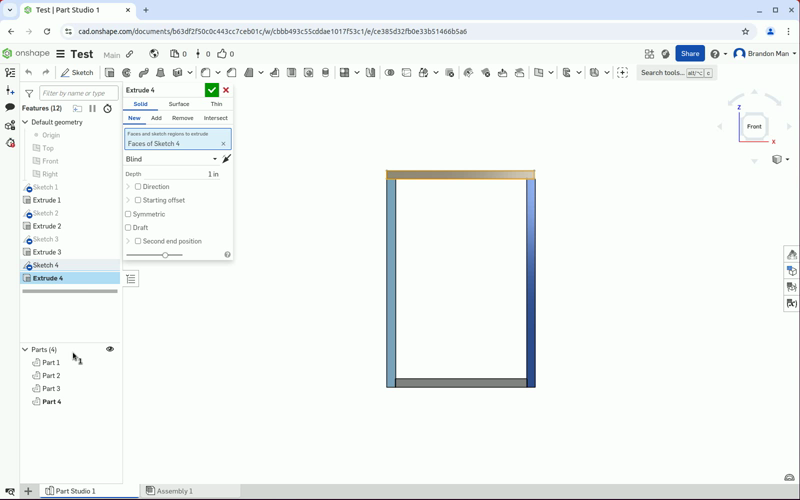
mouse_move(143, 106)
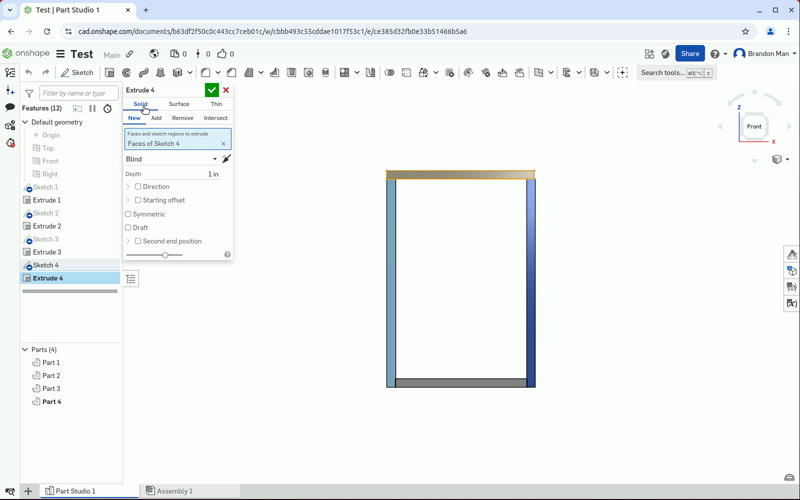
click(143, 106)
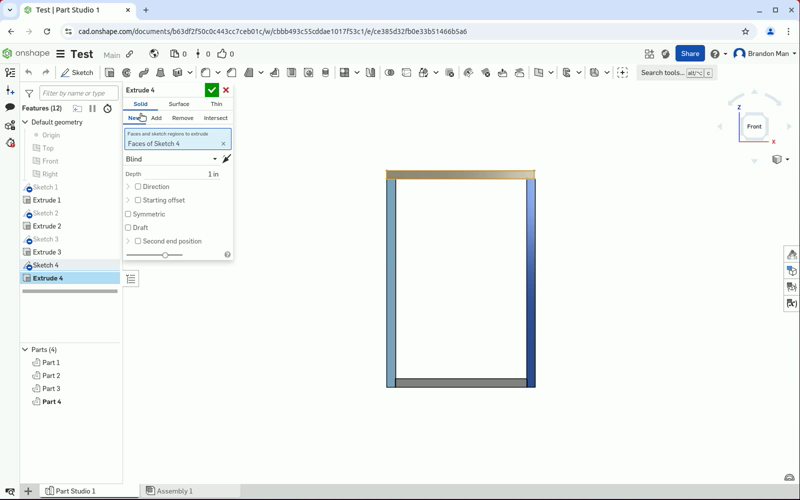
mouse_move(137, 120)
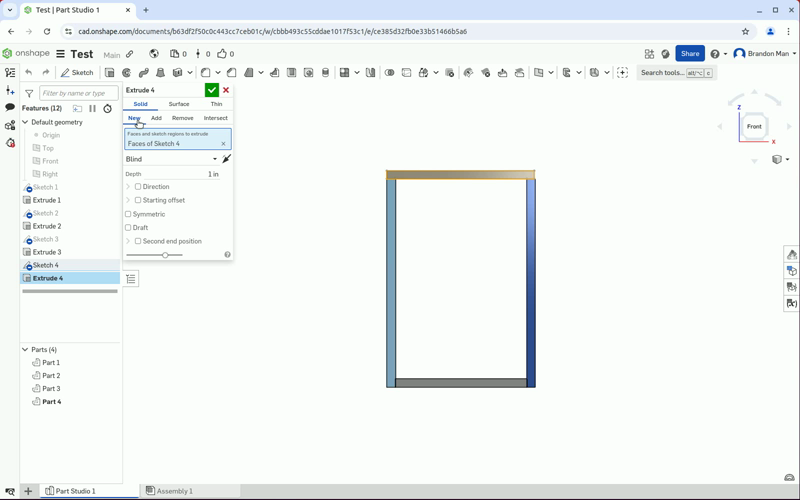
click(137, 120)
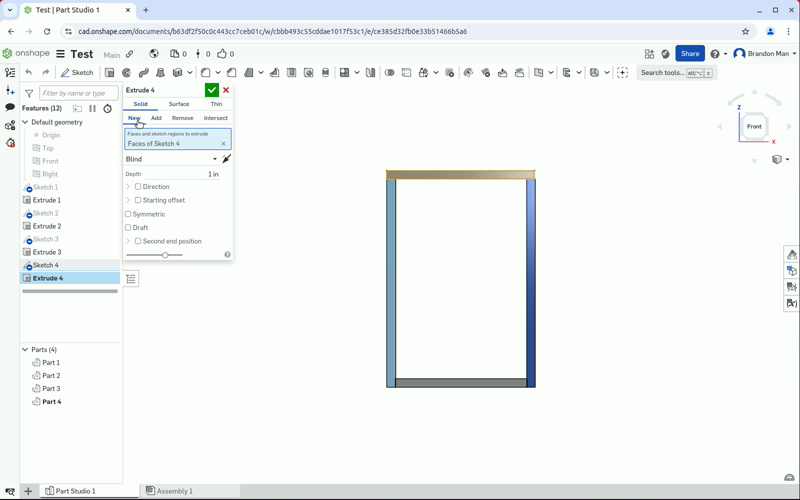
key(tab, 4)
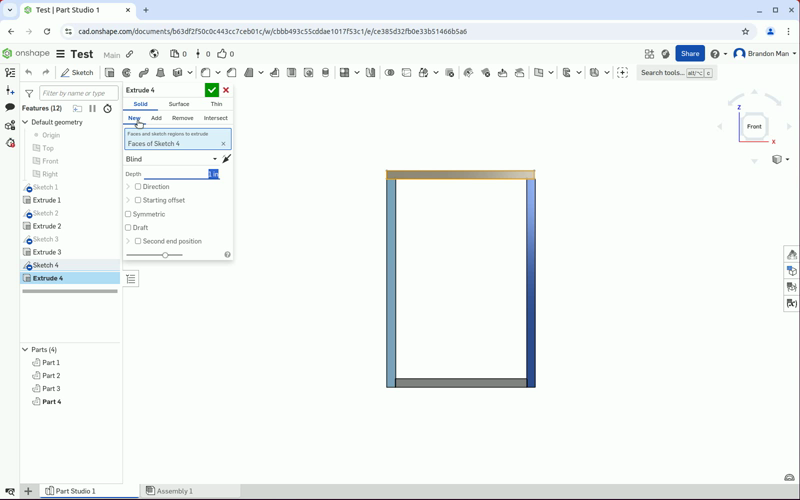
text(0.241)
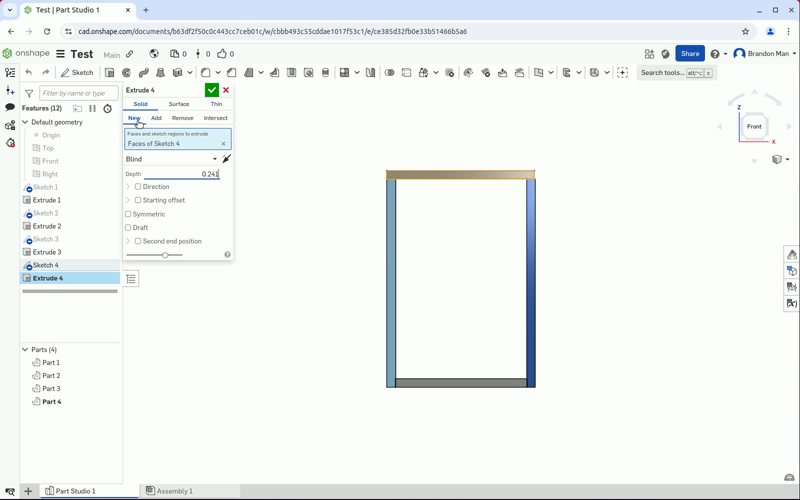
key(enter)
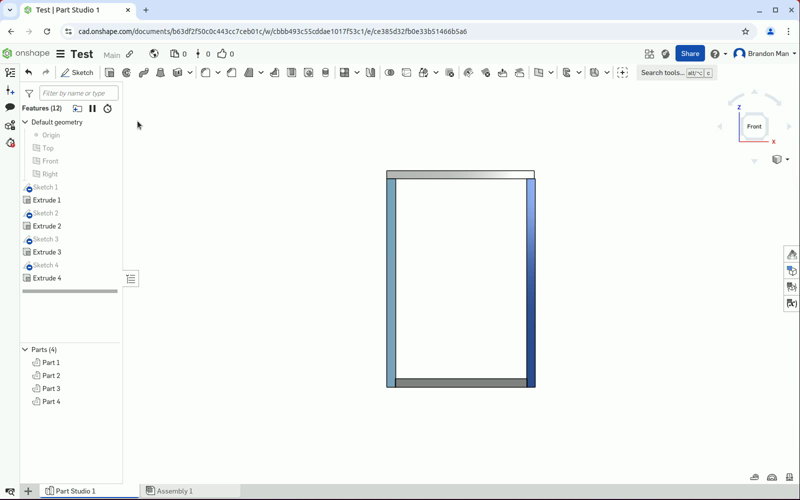
key(shift+h)
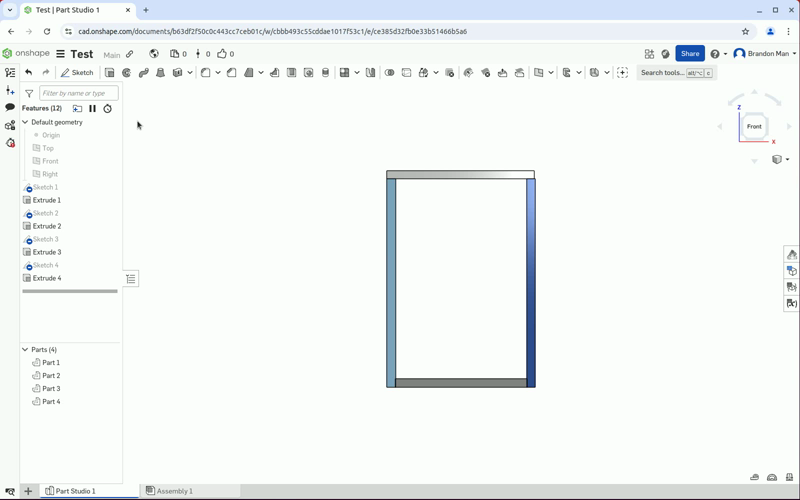
key(shift+h)
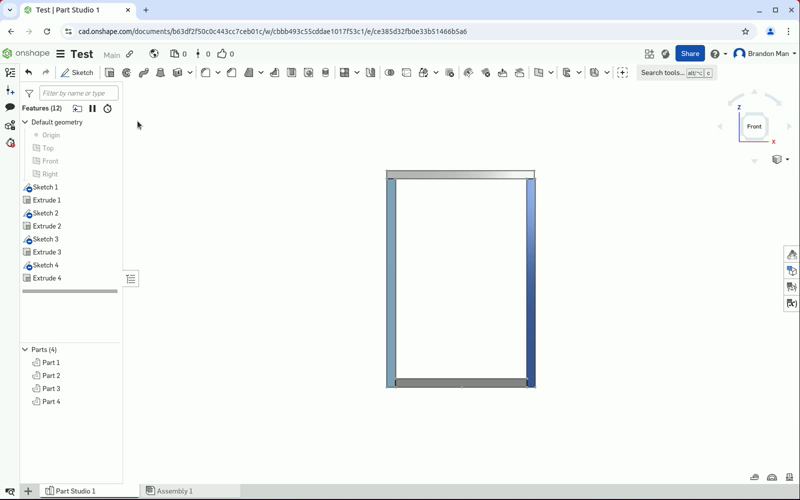
key(shift+7)
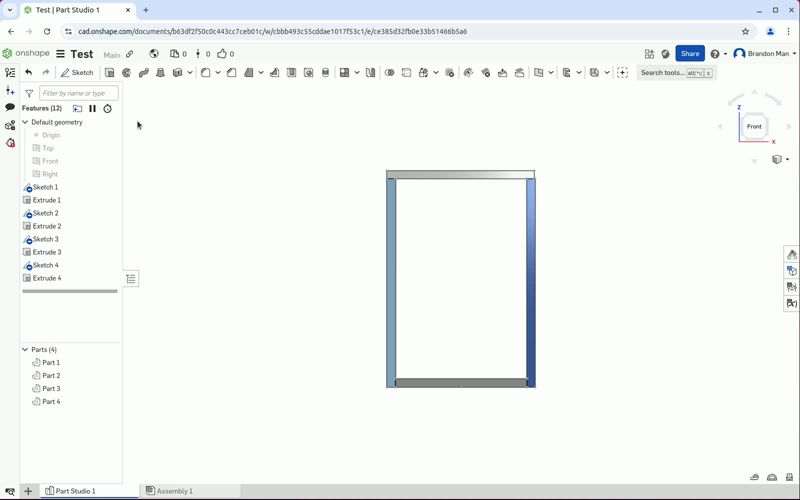
key(left, 2)
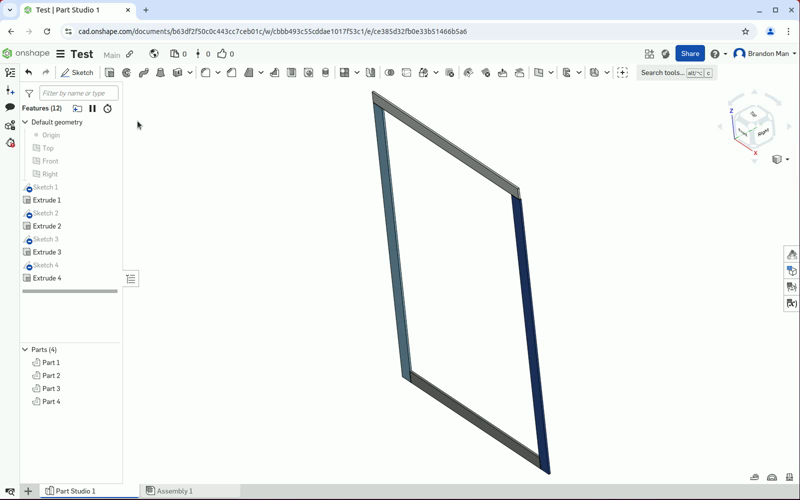
key(down, 2)
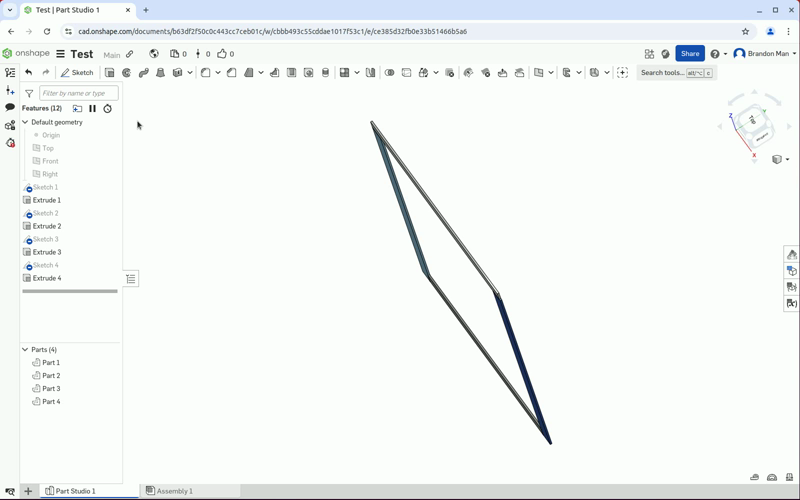
key(up, 2)
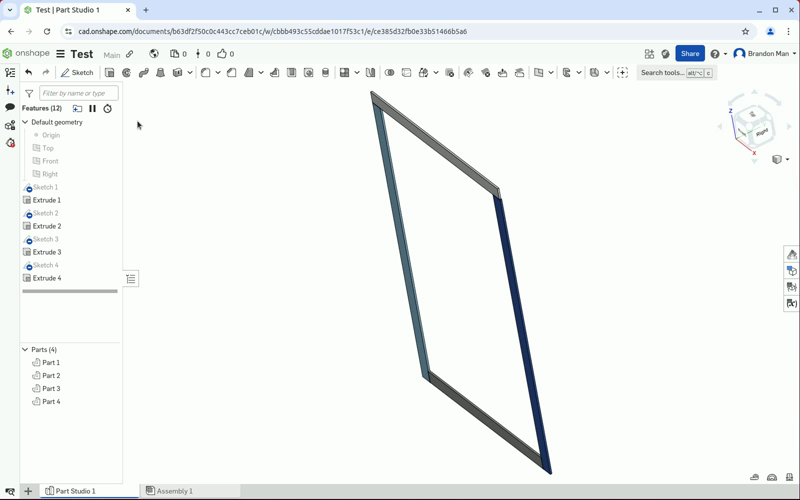
key(right, 2)
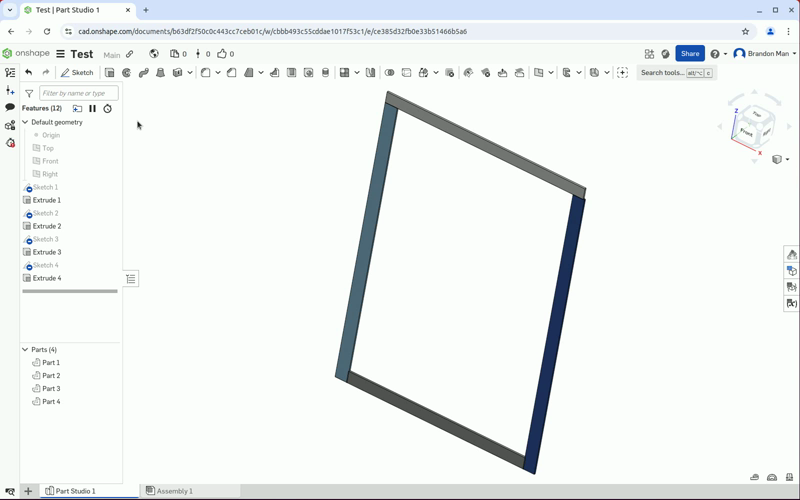
mouse_move(73, 189)
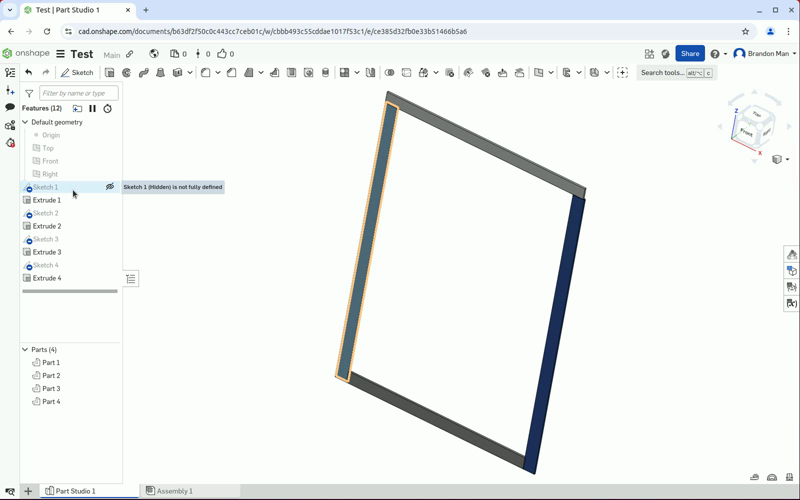
click(73, 189)